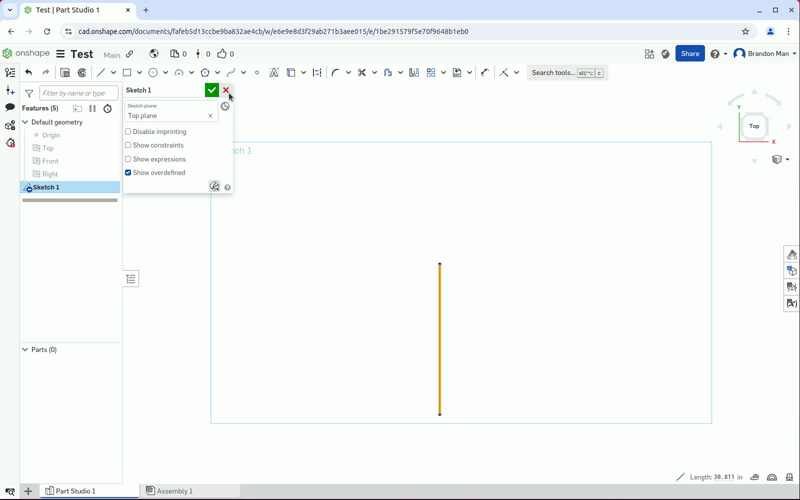
key(shift+h)
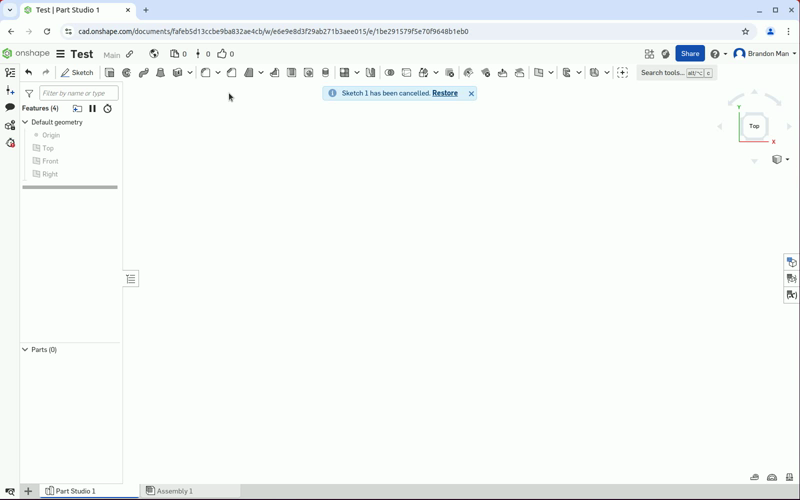
mouse_move(73, 352)
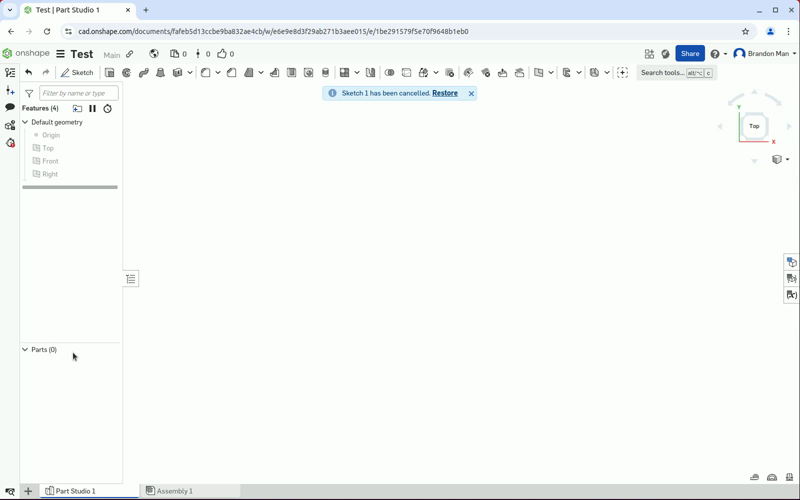
key(y)
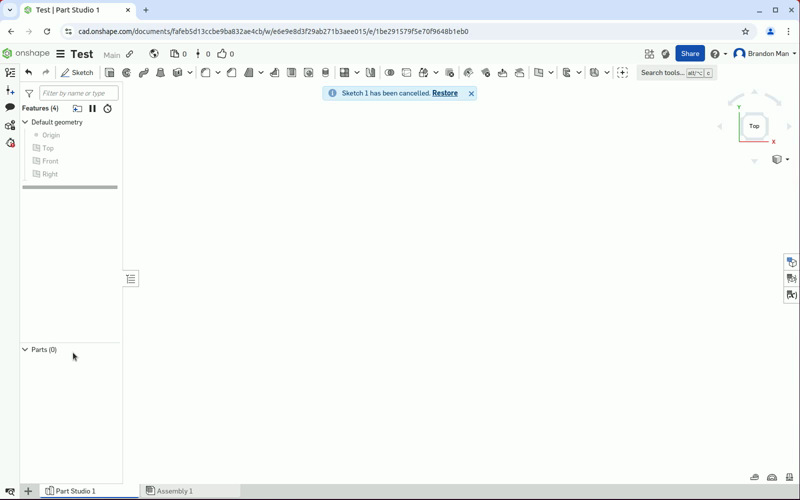
key(shift+p)
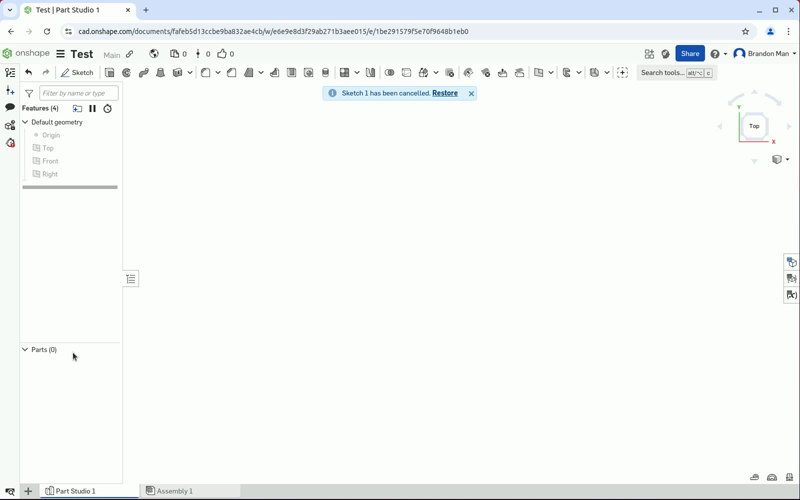
key(space)
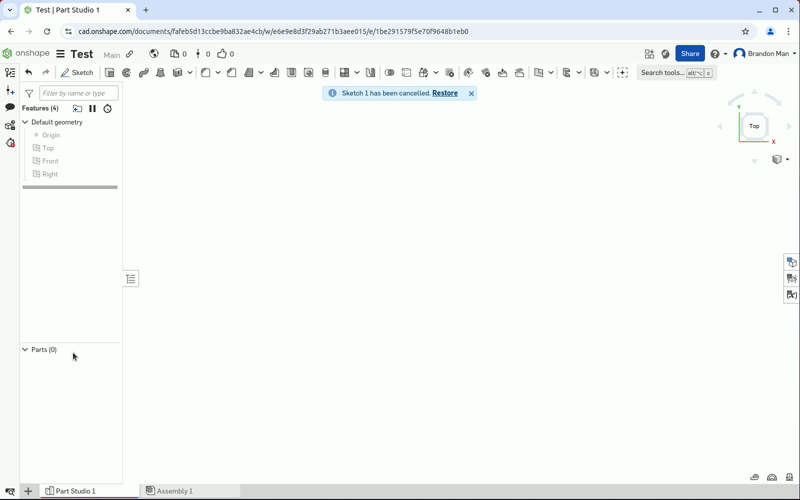
key_down(shift)
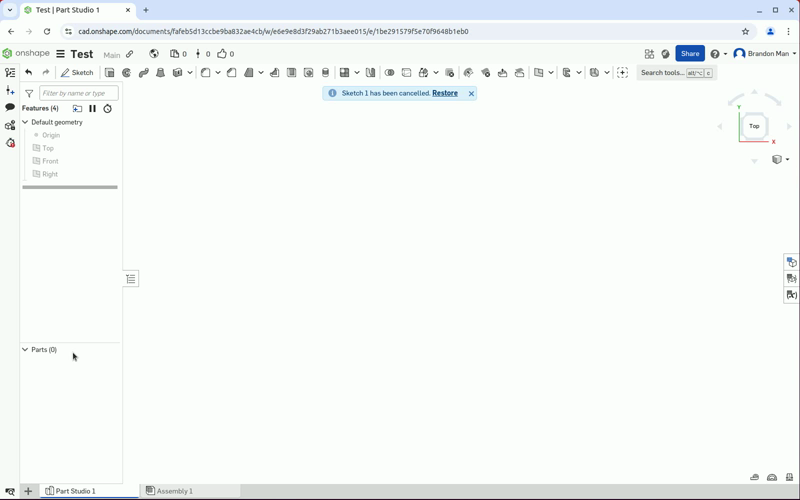
key(up)
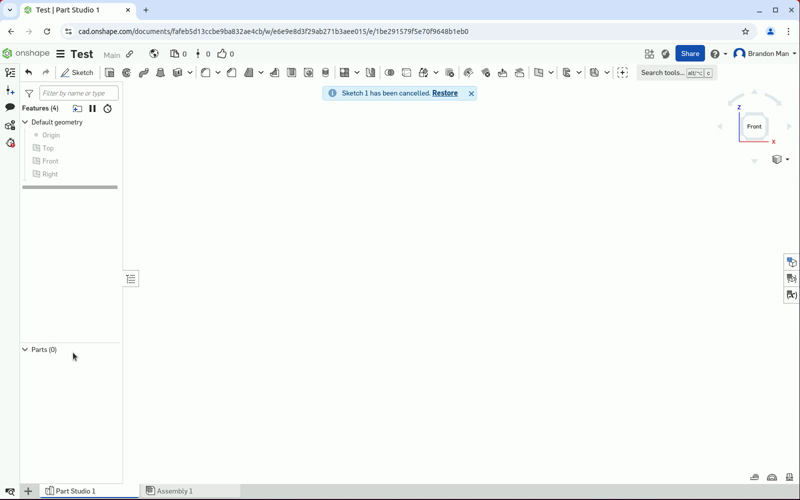
key_up(shift)
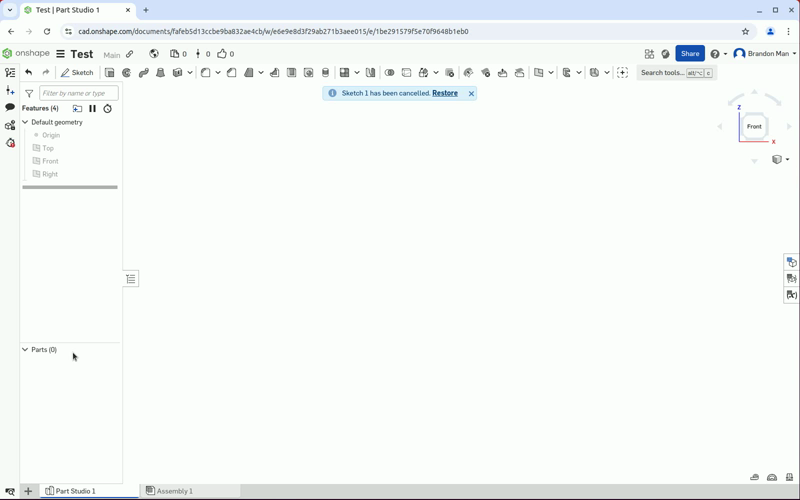
key(space)
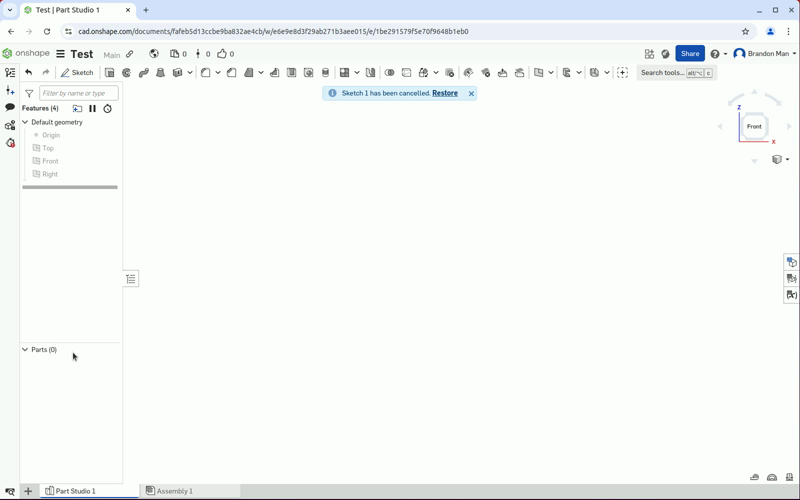
key_down(shift)
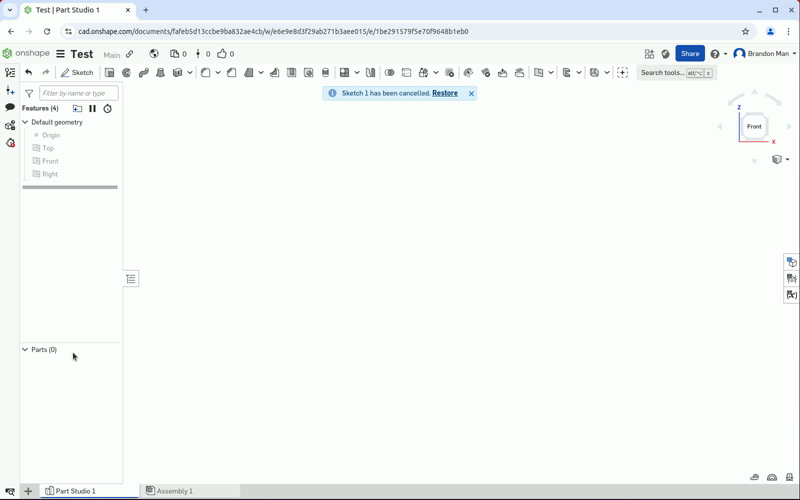
key(left)
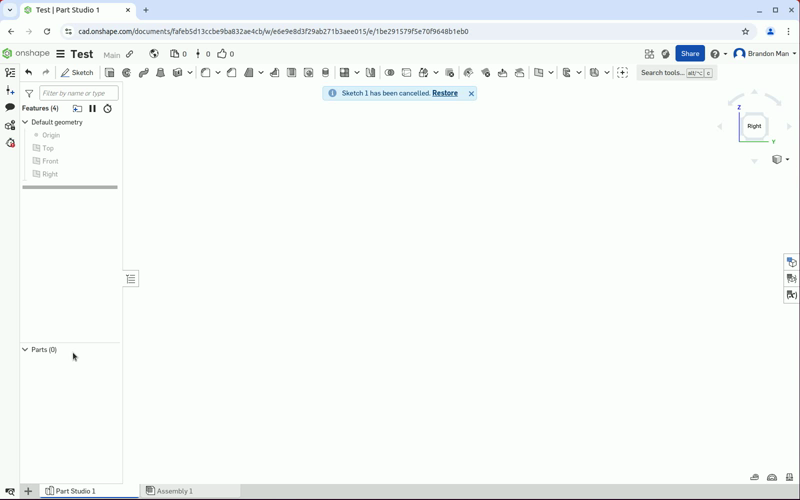
key_up(shift)
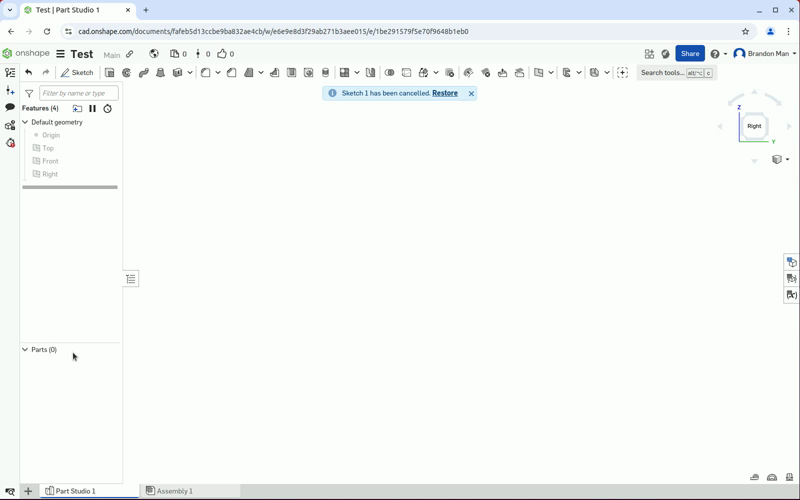
mouse_move(73, 352)
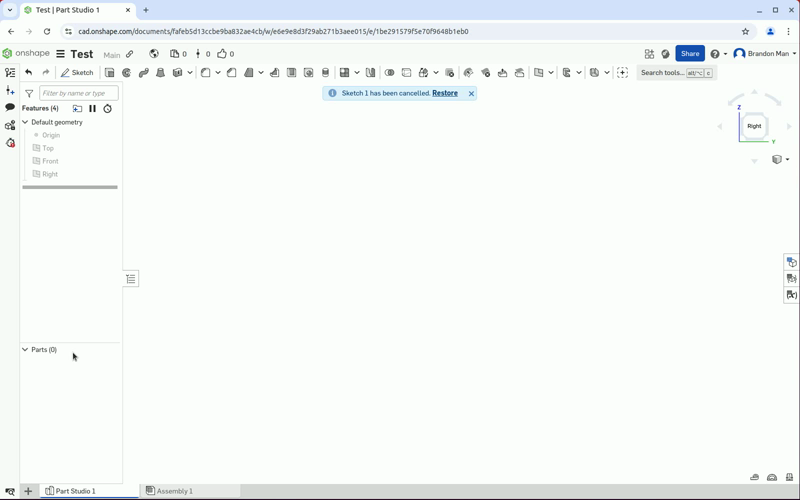
key(shift+y)
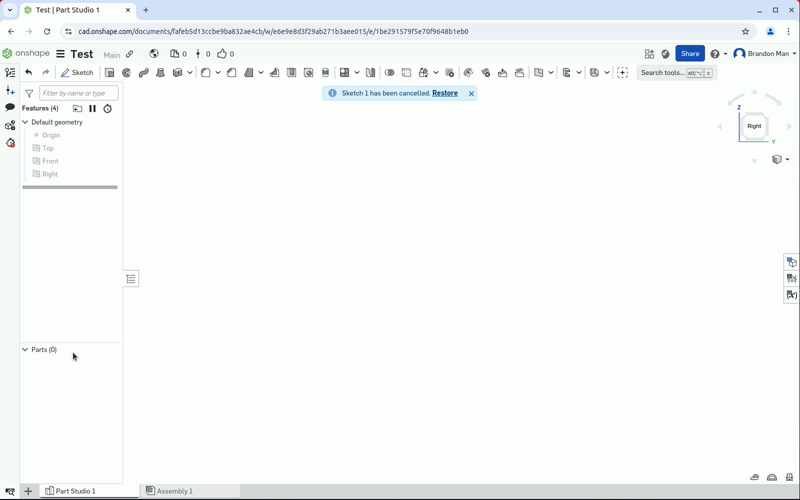
key(shift+s)
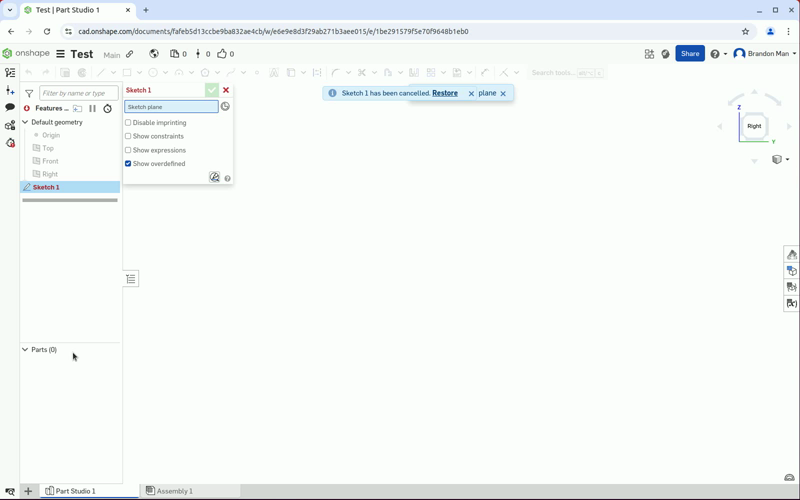
mouse_move(73, 176)
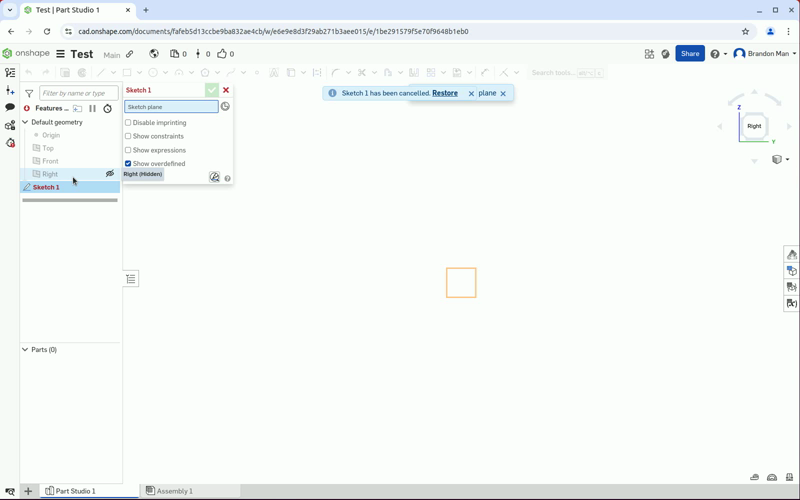
click(73, 176)
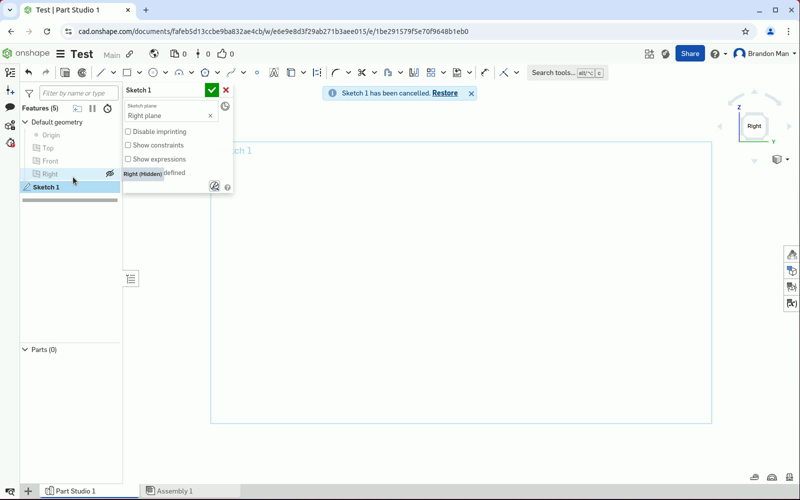
mouse_move(73, 352)
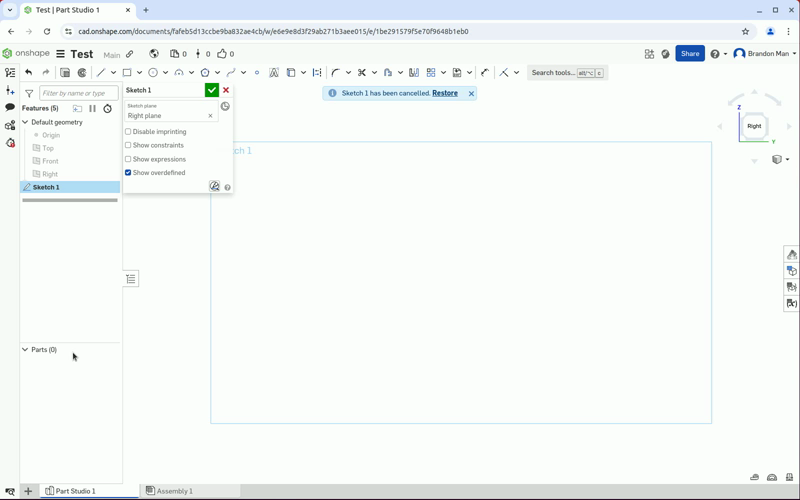
key(y)
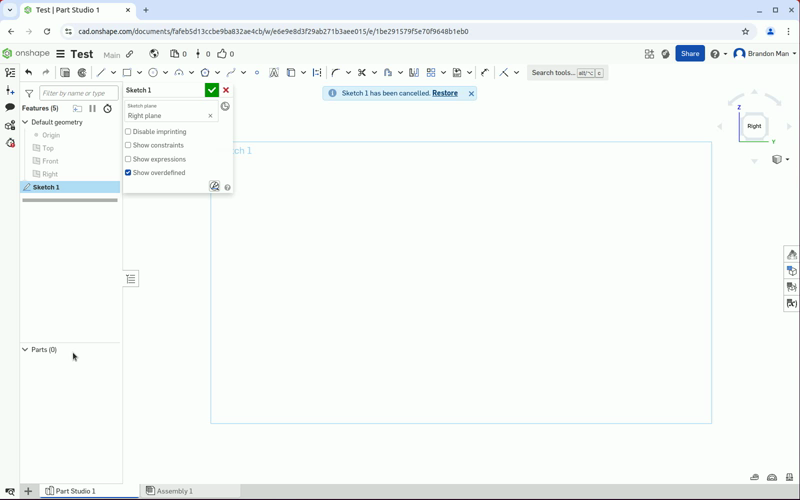
key(l)
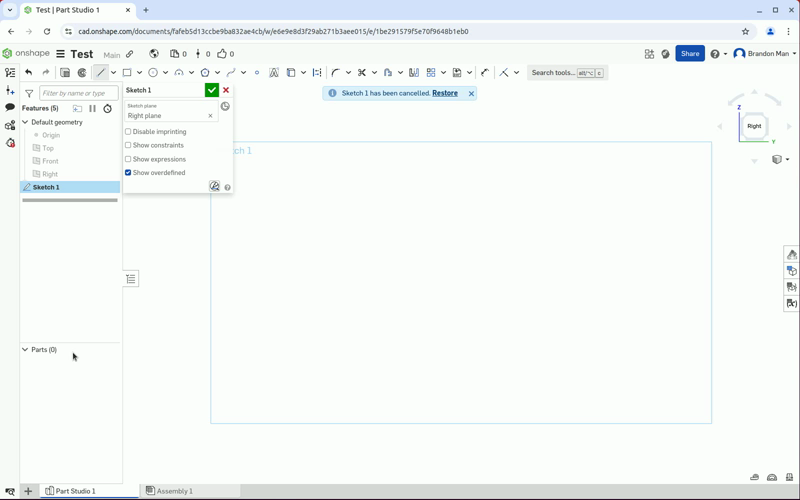
key_down(shift)
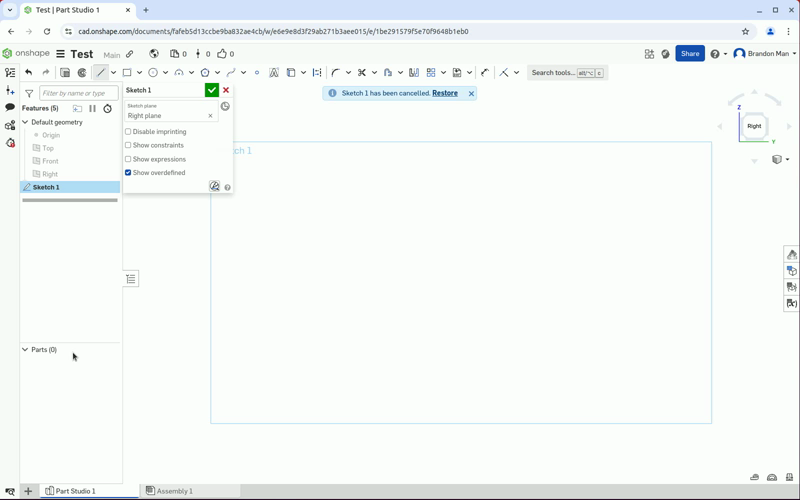
mouse_move(430, 200)
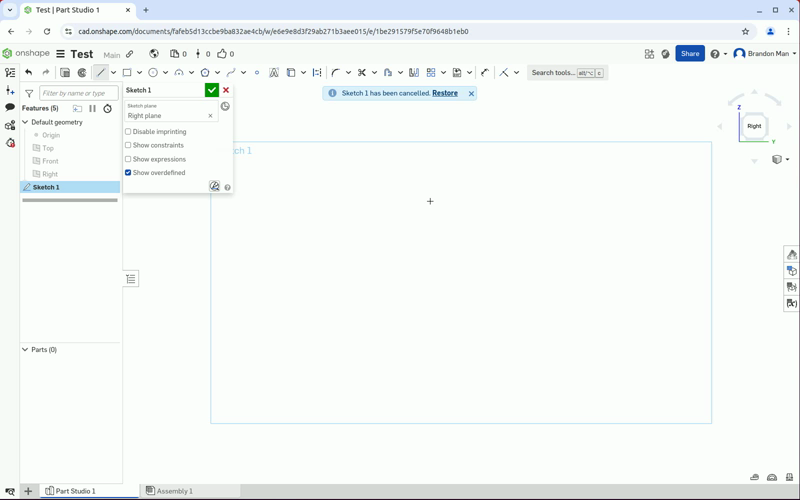
click(430, 200)
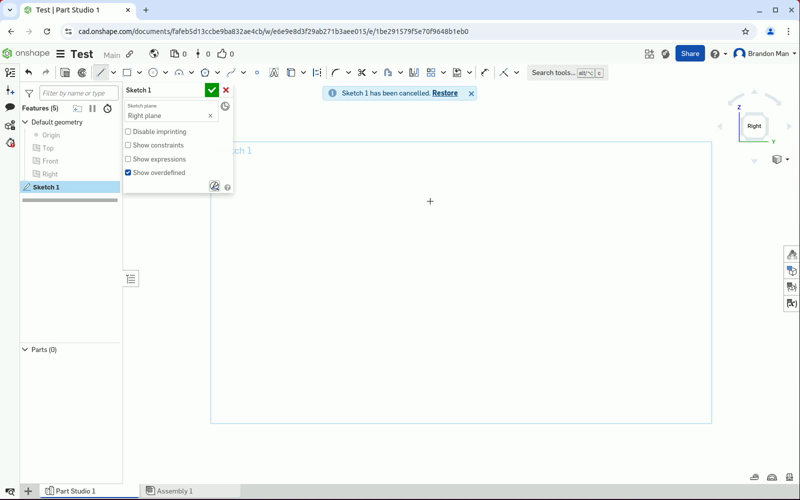
key_up(shift)
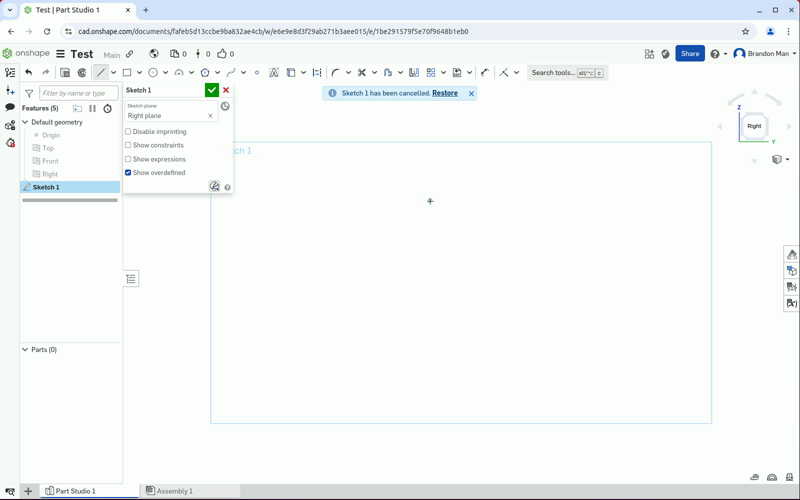
key_down(shift)
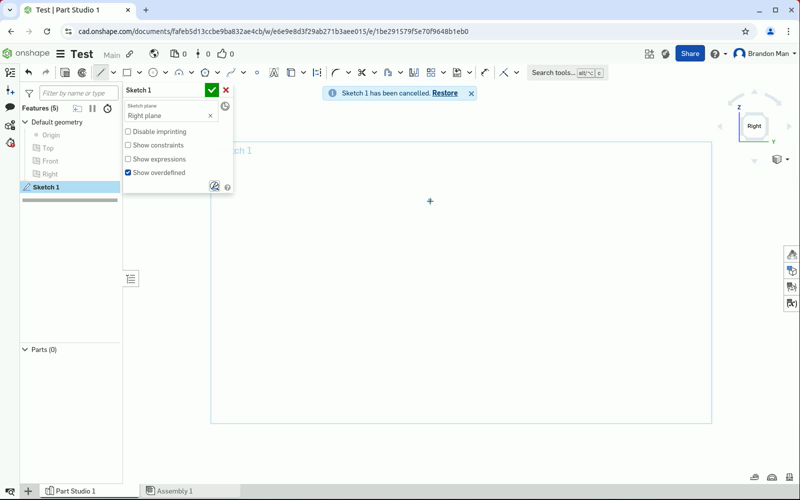
mouse_move(460, 200)
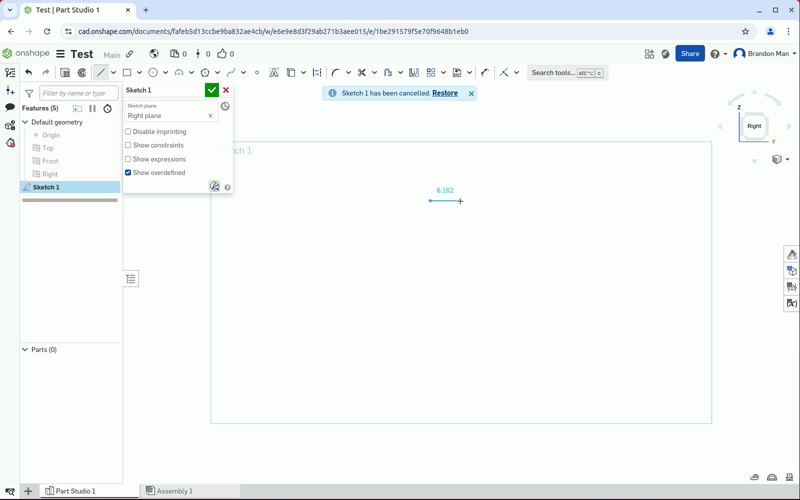
mouse_move(451, 200)
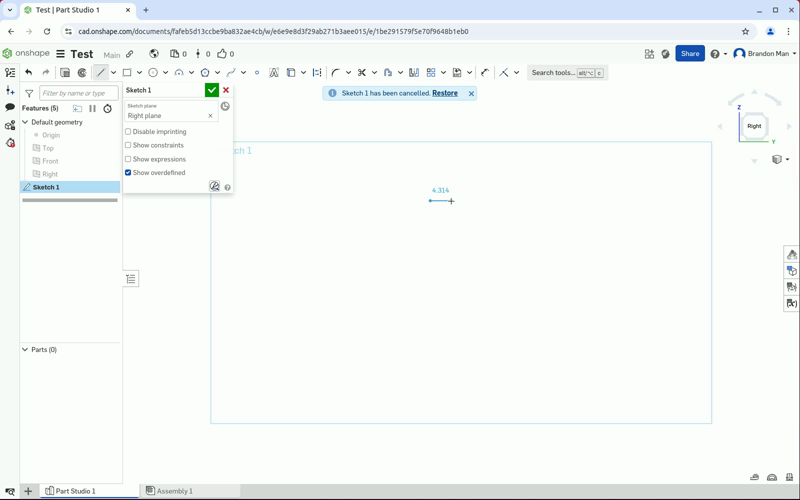
click(451, 200)
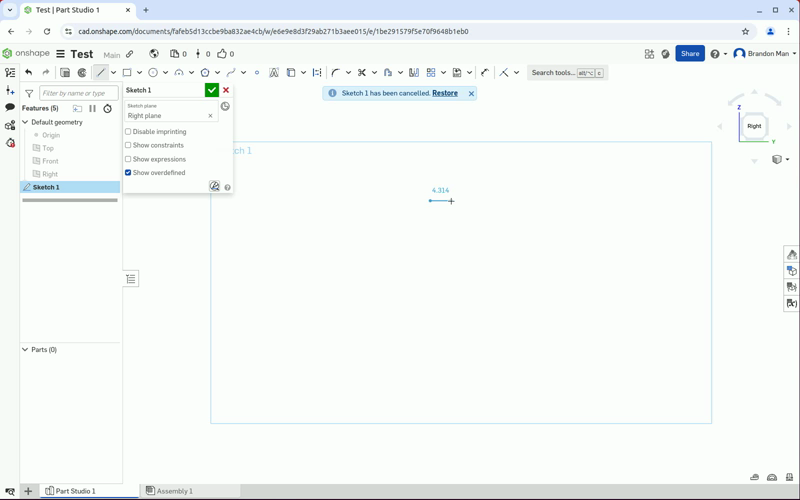
key_up(shift)
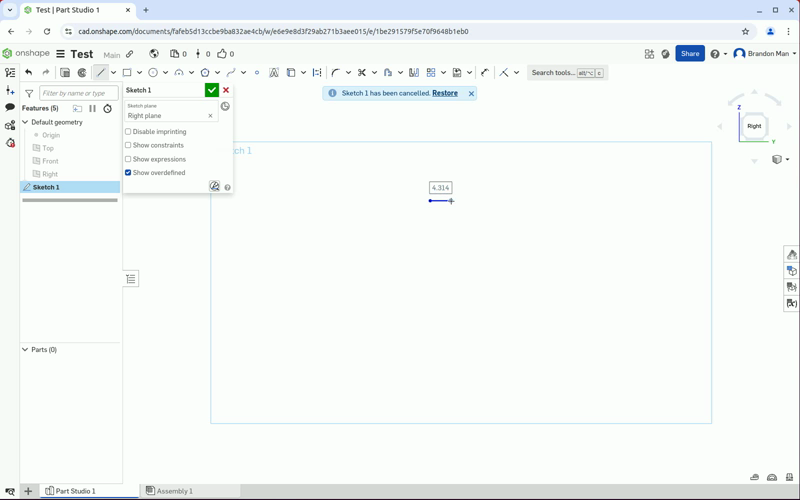
key(esc)
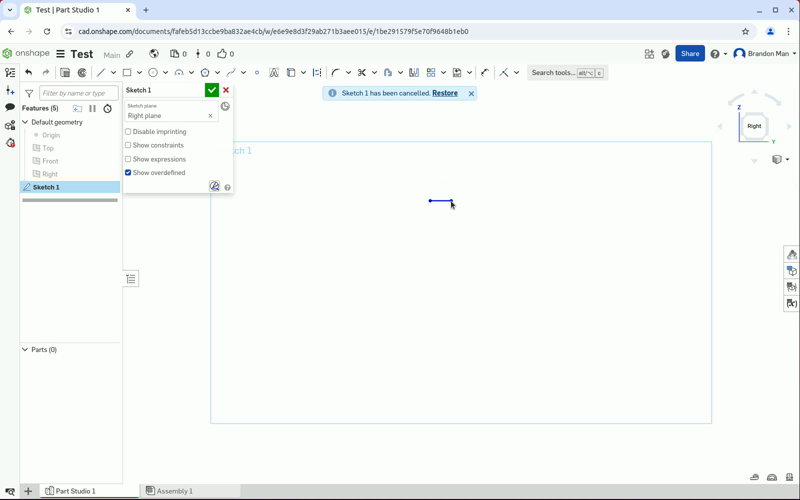
key(a)
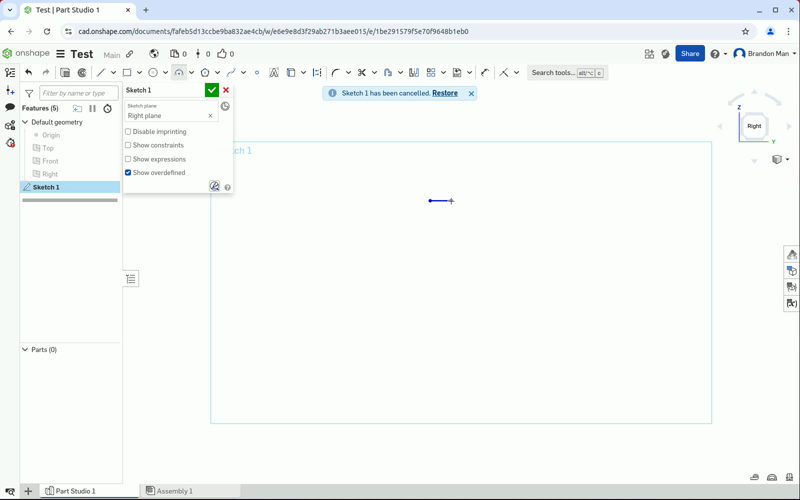
mouse_move(451, 200)
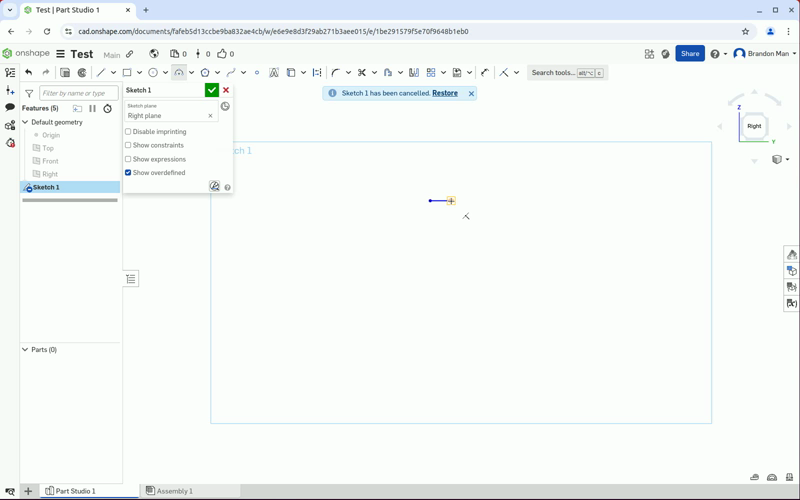
click(451, 200)
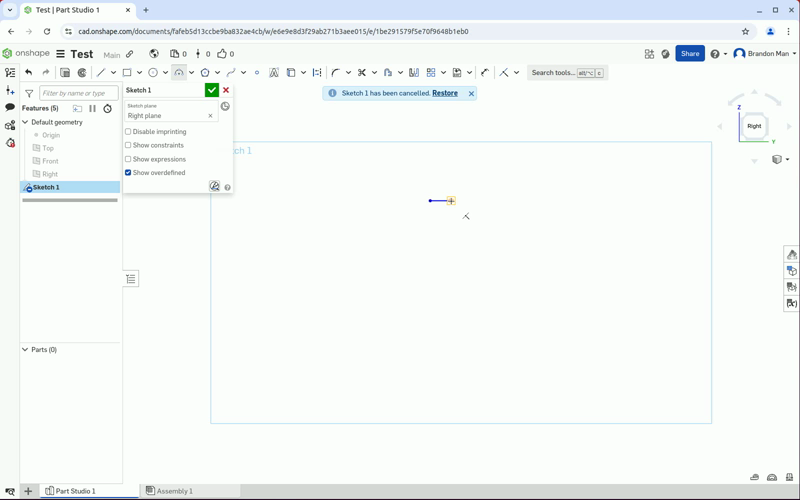
key_down(shift)
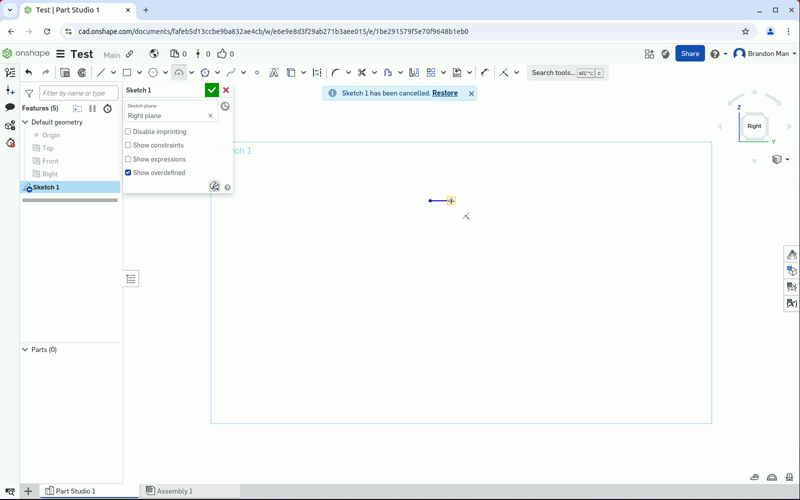
mouse_move(470, 200)
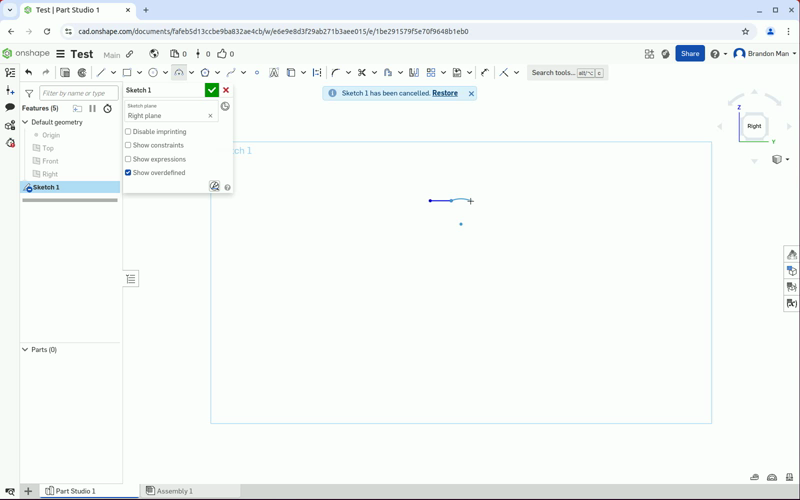
click(470, 200)
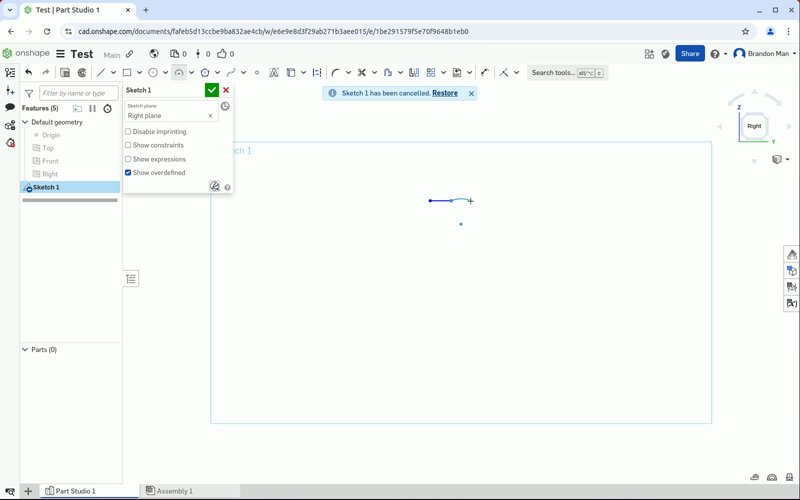
mouse_move(461, 190)
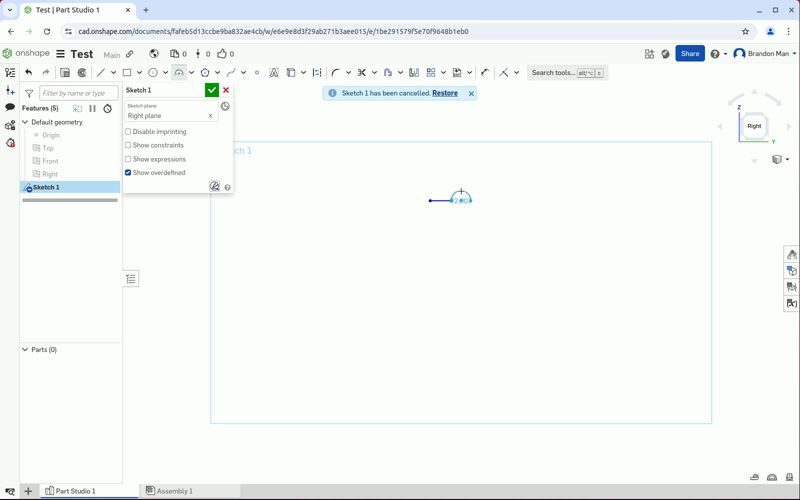
click(461, 190)
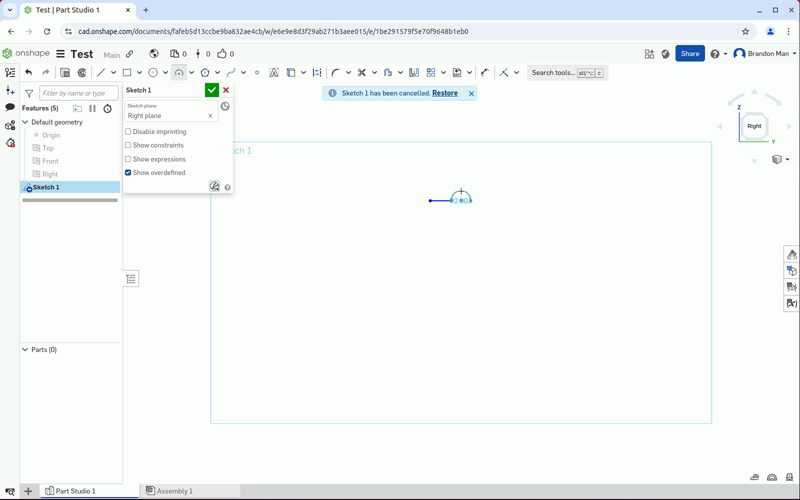
key_up(shift)
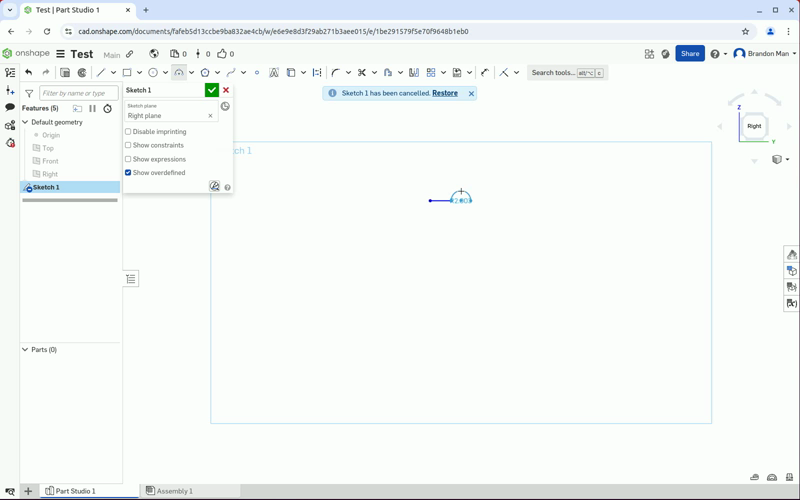
key(esc)
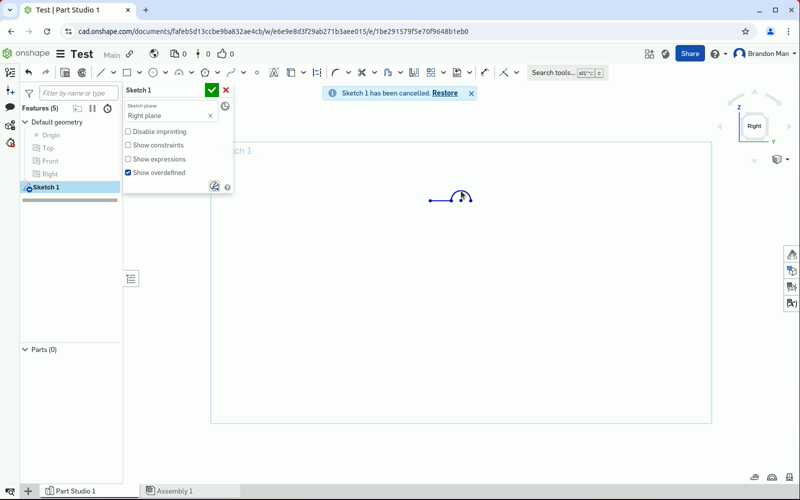
key(l)
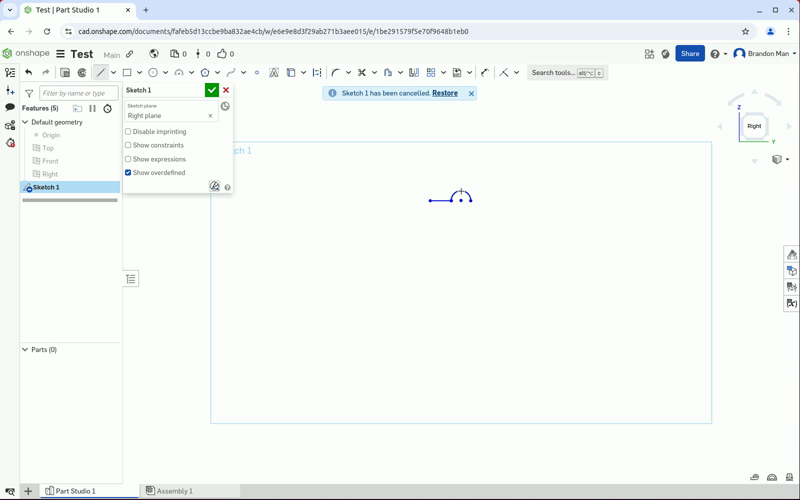
mouse_move(470, 200)
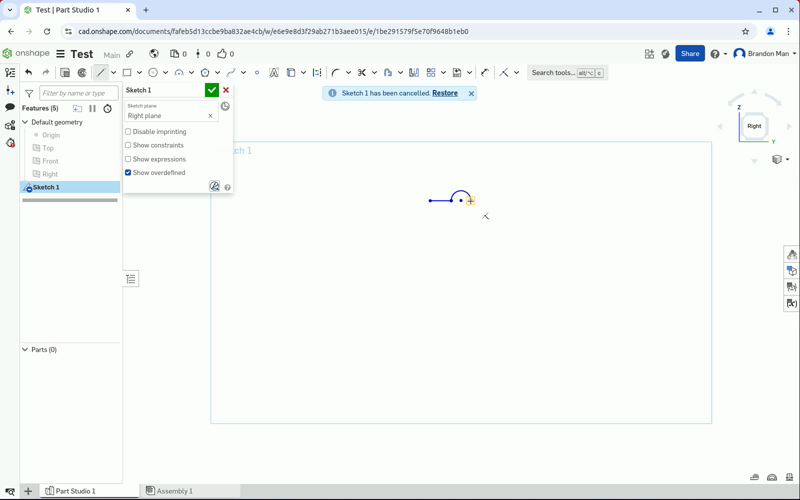
click(470, 200)
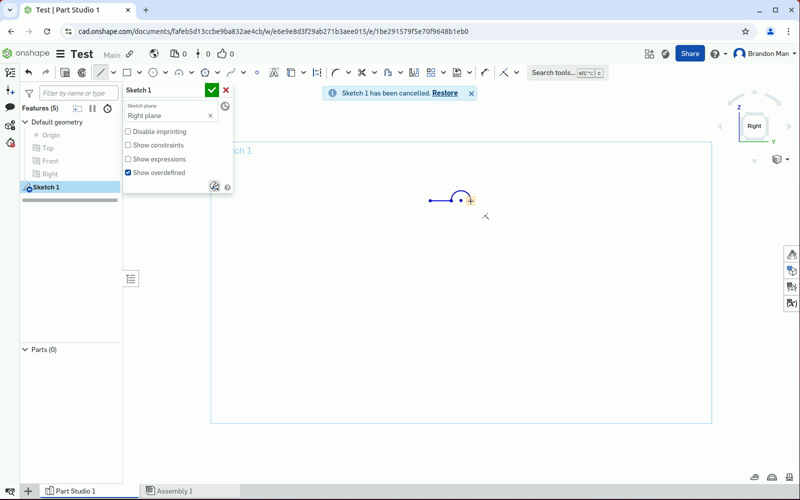
key_down(shift)
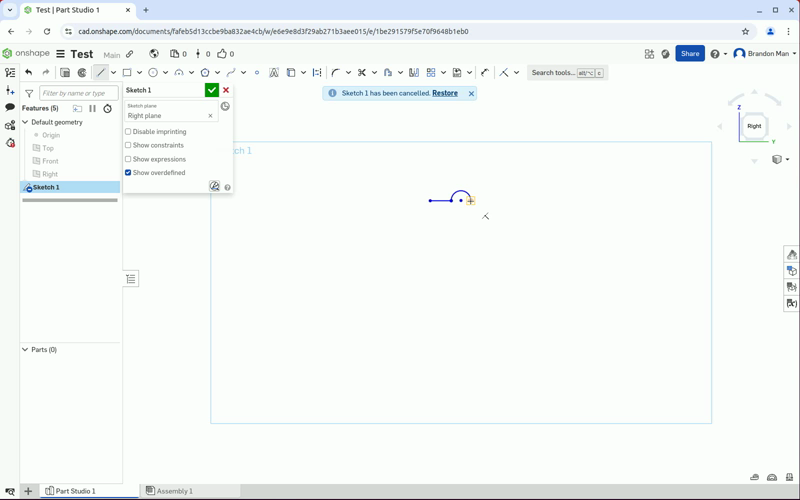
mouse_move(501, 200)
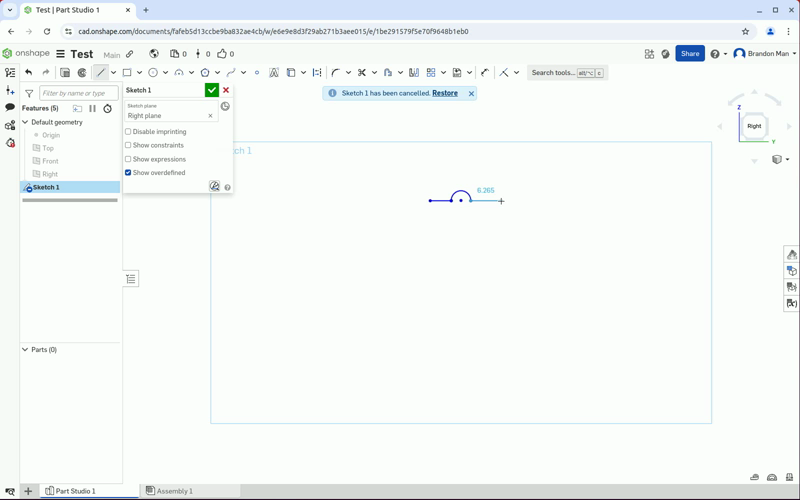
mouse_move(491, 200)
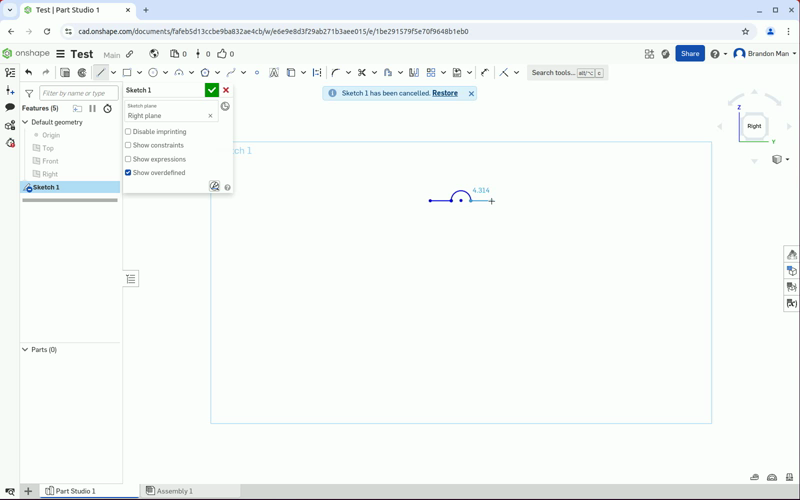
click(491, 200)
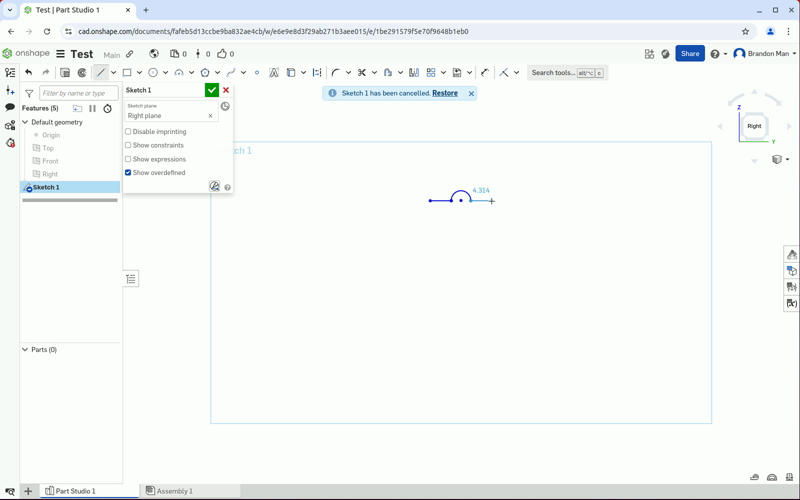
key_up(shift)
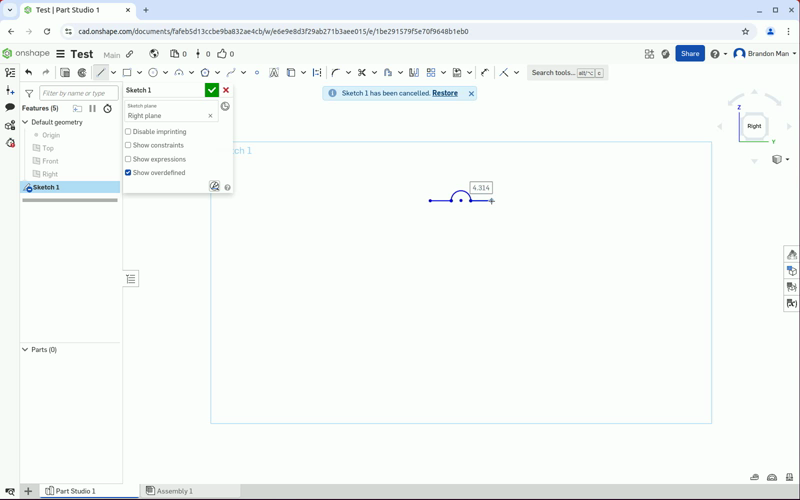
key(esc)
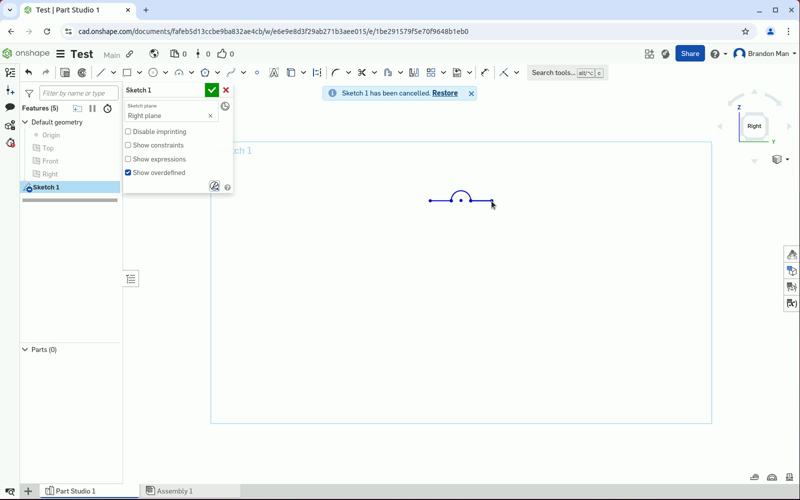
key(a)
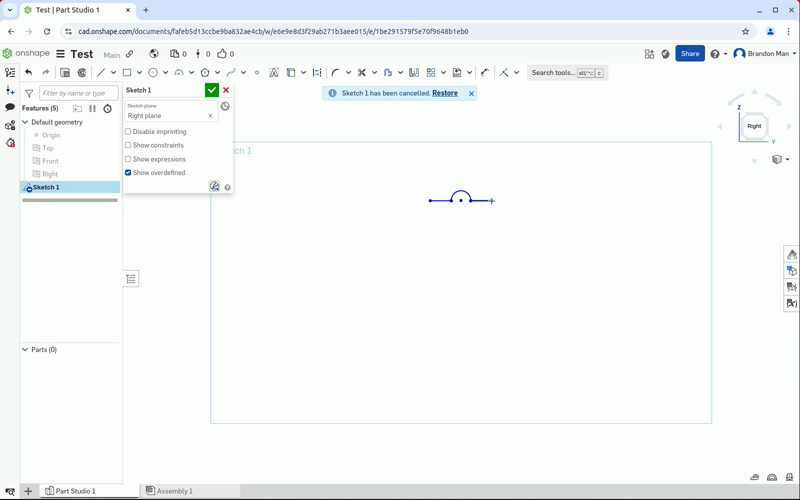
mouse_move(491, 200)
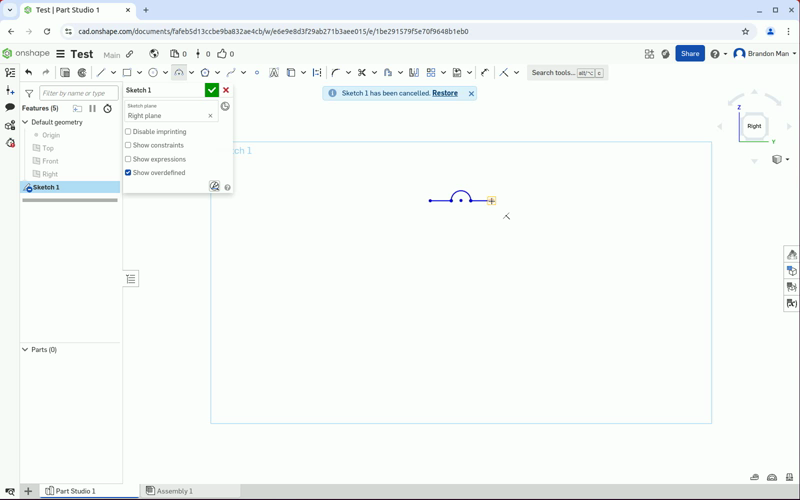
click(491, 200)
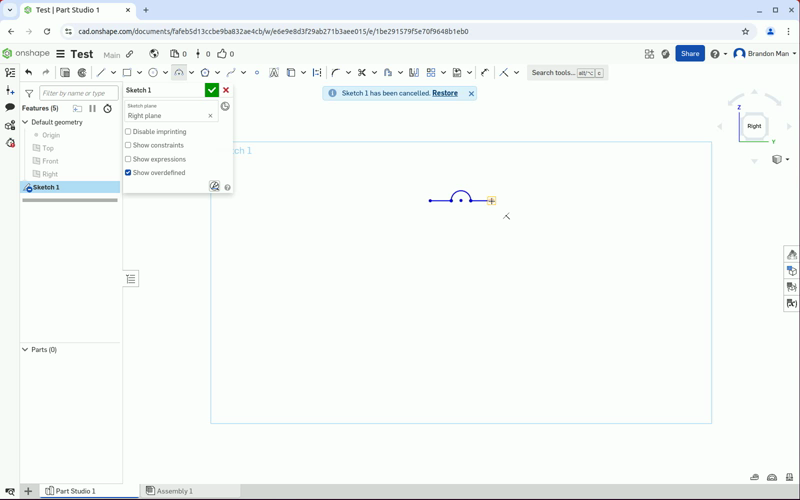
mouse_move(430, 200)
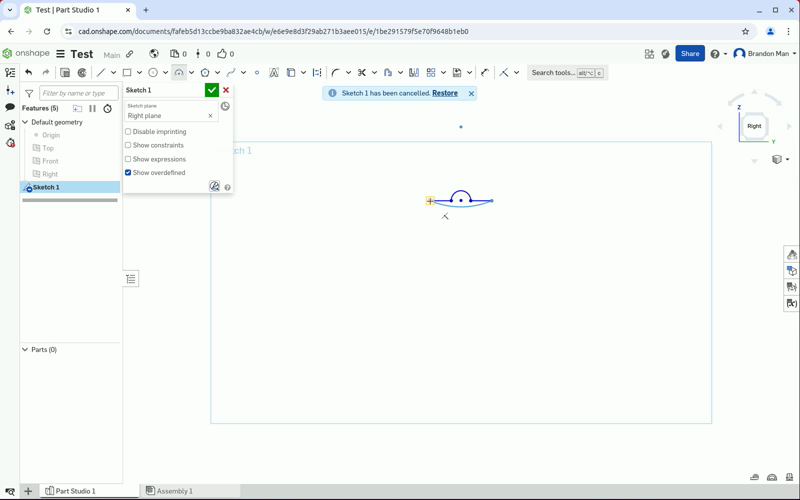
click(430, 200)
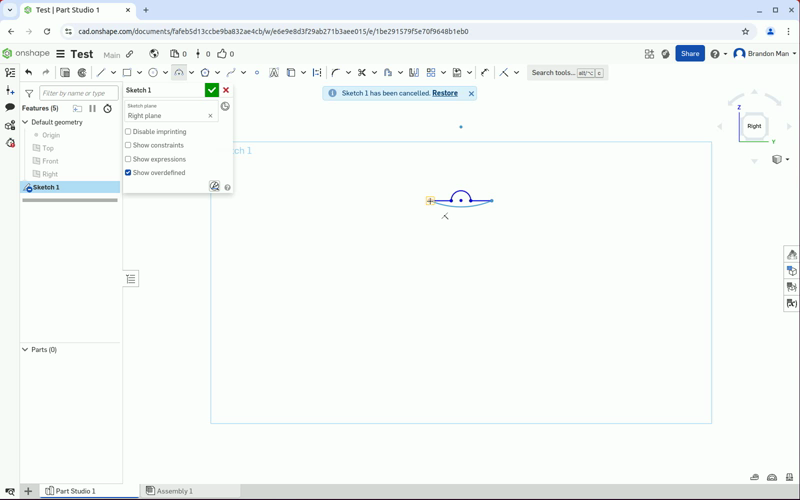
key_down(shift)
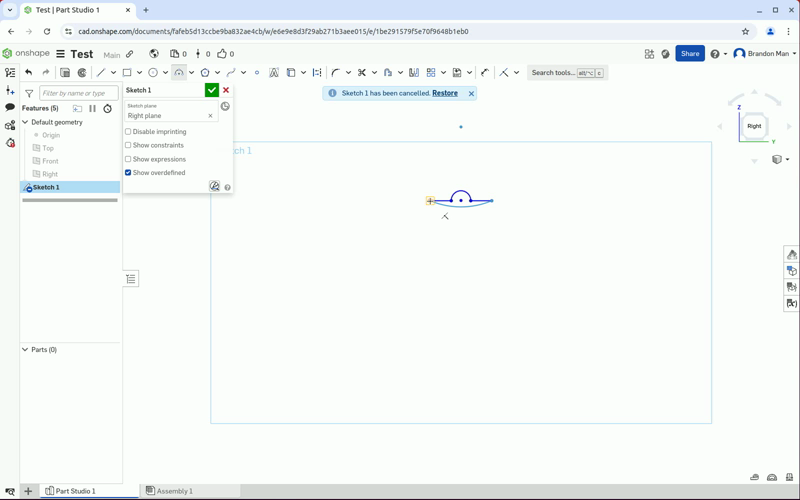
mouse_move(461, 170)
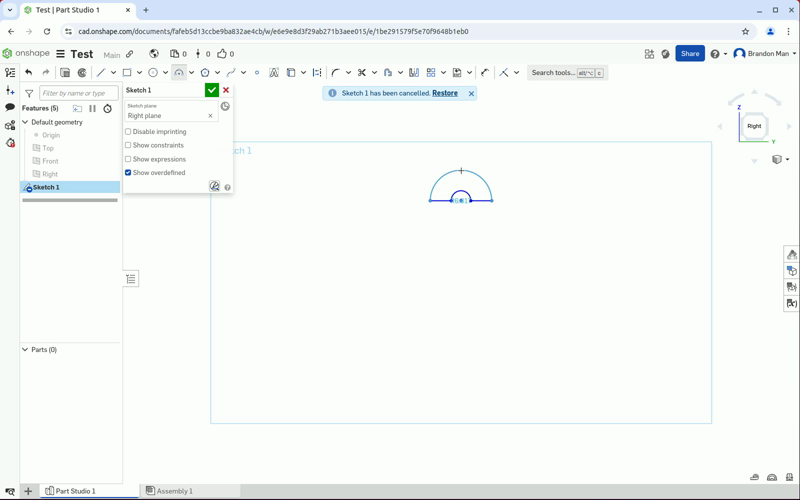
click(461, 170)
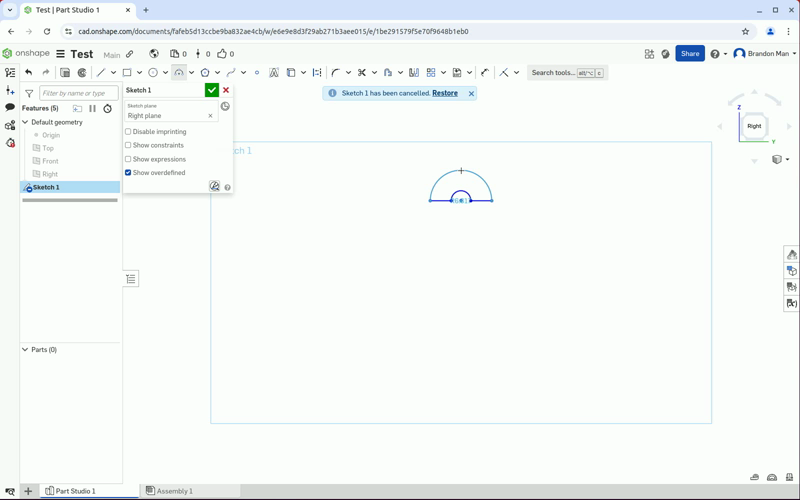
key_up(shift)
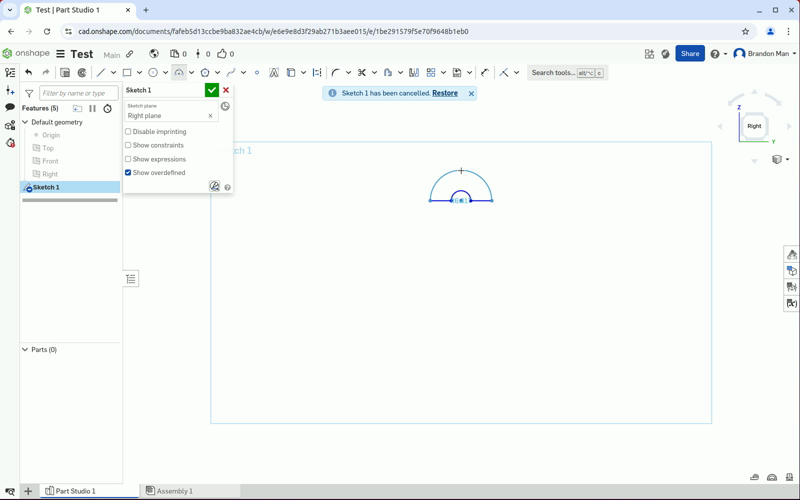
key(esc)
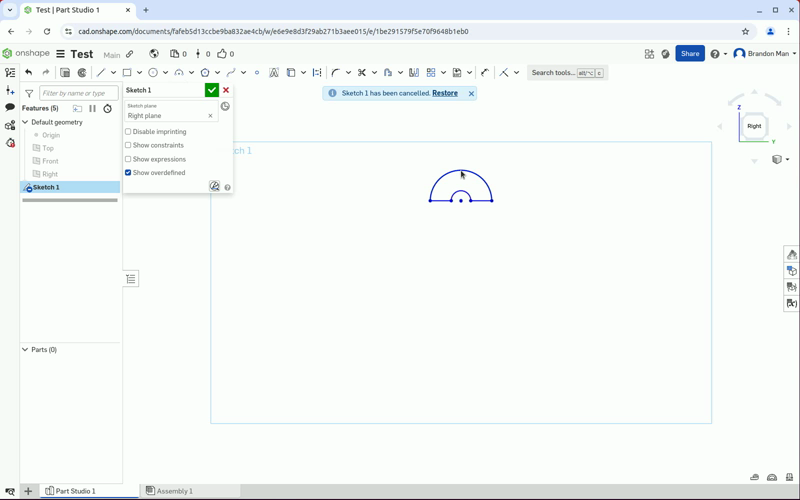
mouse_move(472, 187)
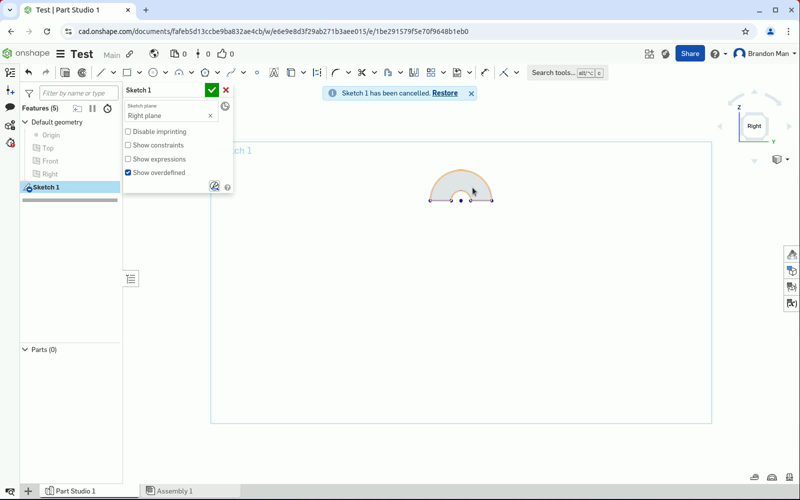
scroll(6)
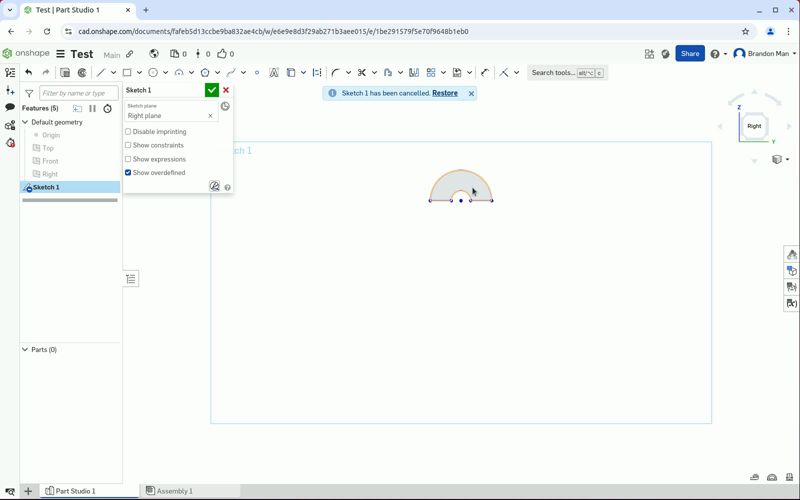
scroll(6)
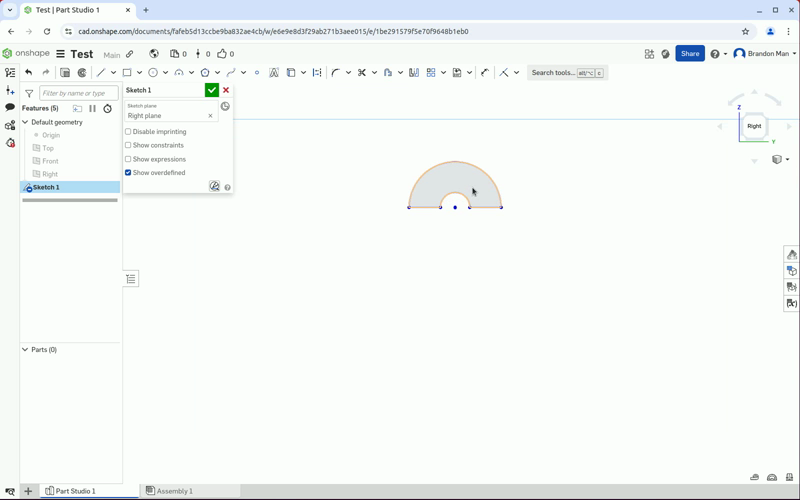
scroll(6)
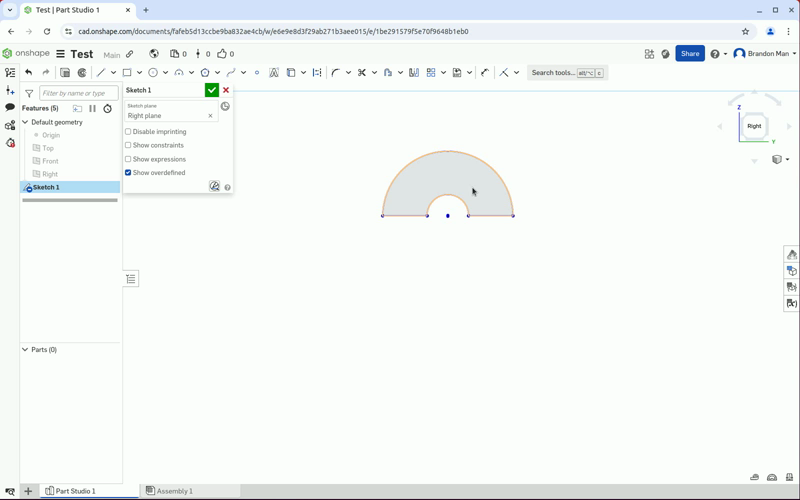
scroll(6)
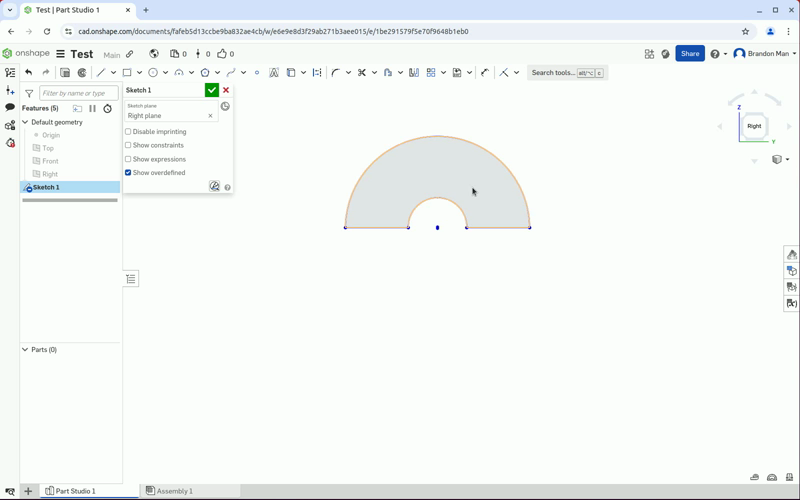
scroll(6)
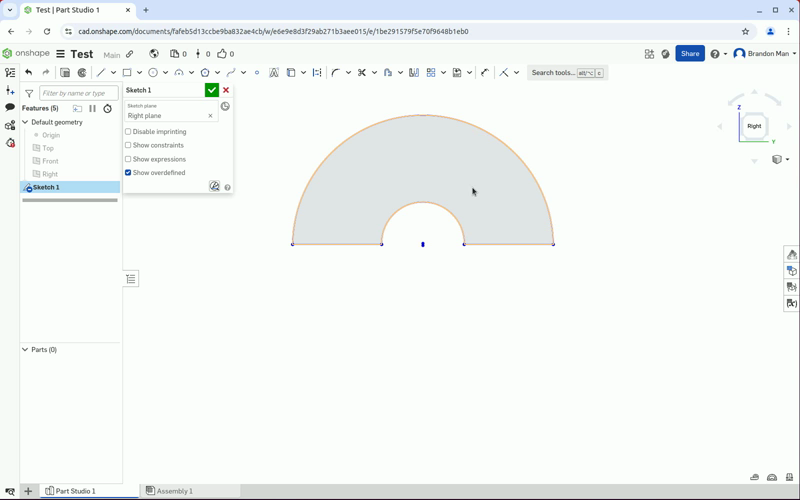
scroll(6)
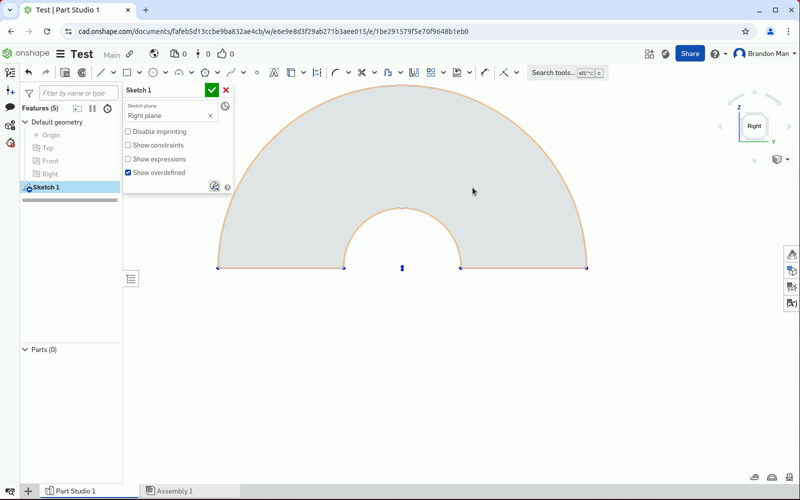
scroll(6)
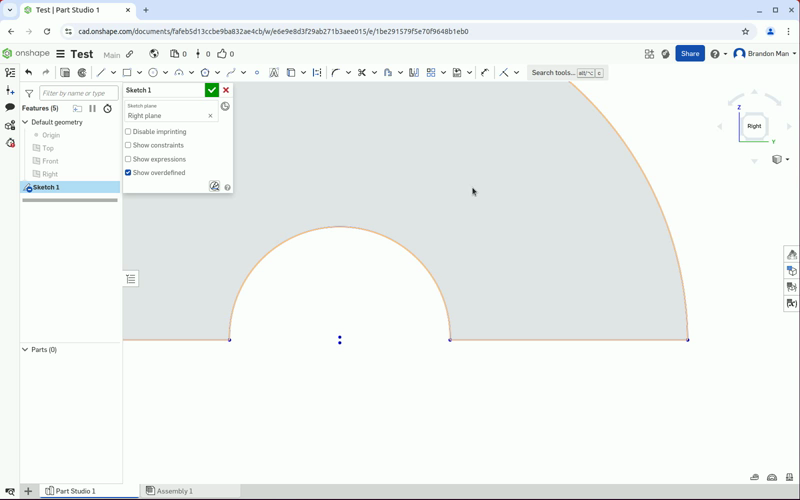
click(472, 187)
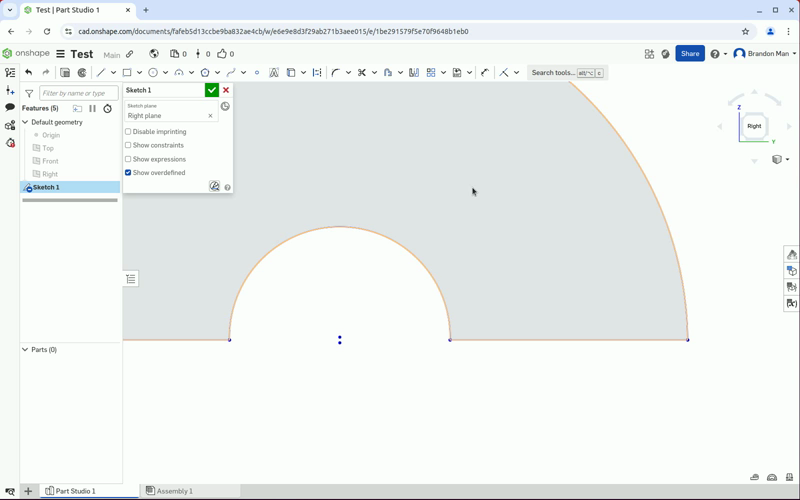
scroll(-6)
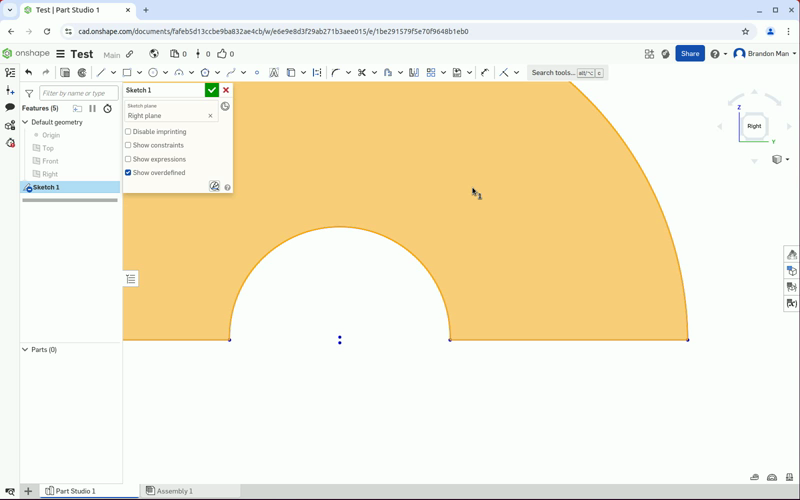
scroll(-6)
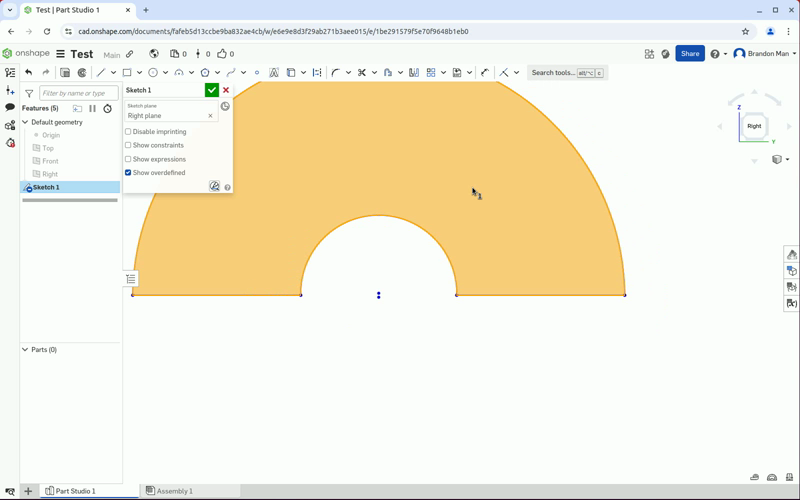
scroll(-6)
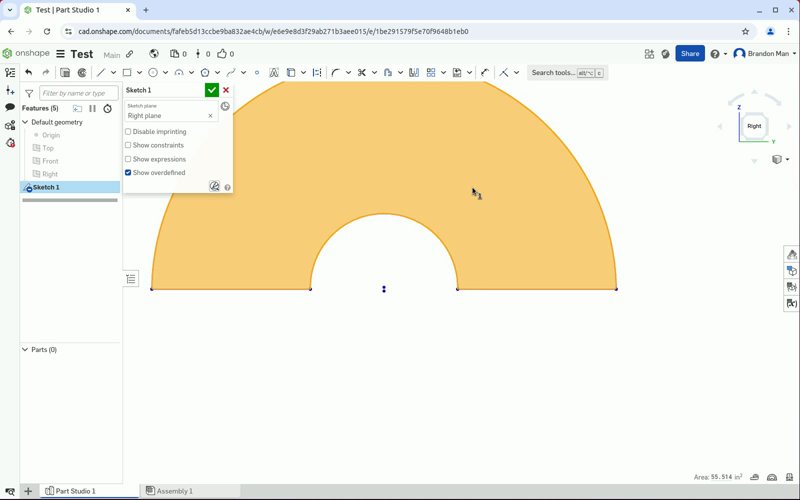
scroll(-6)
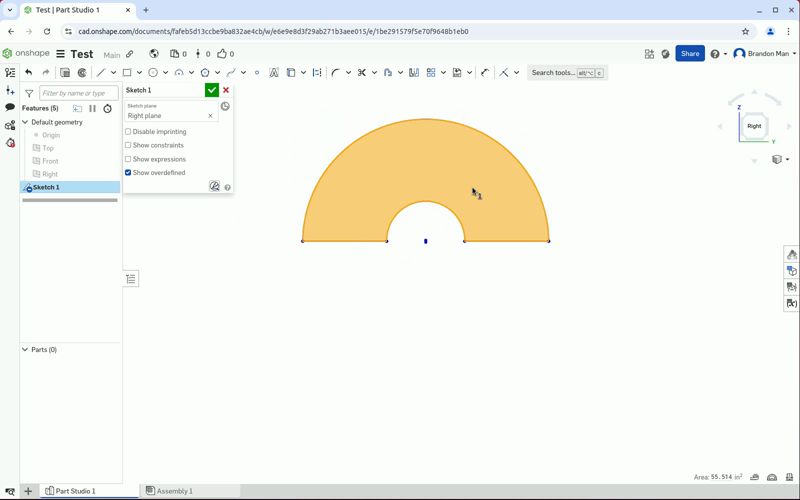
scroll(-6)
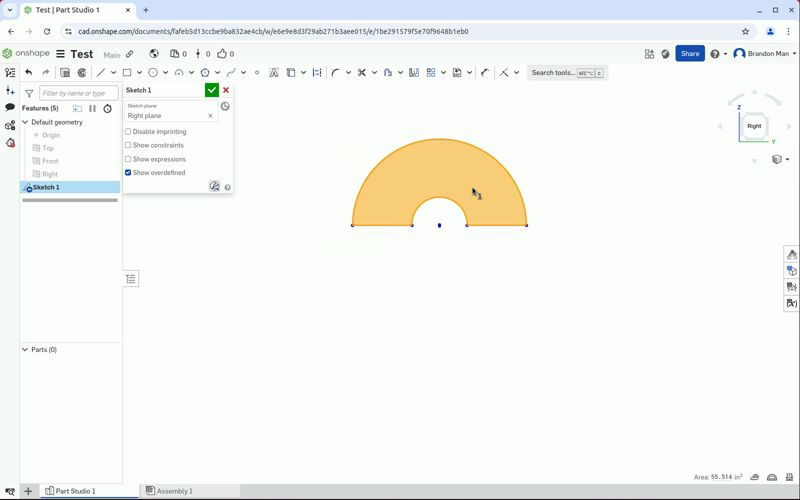
scroll(-6)
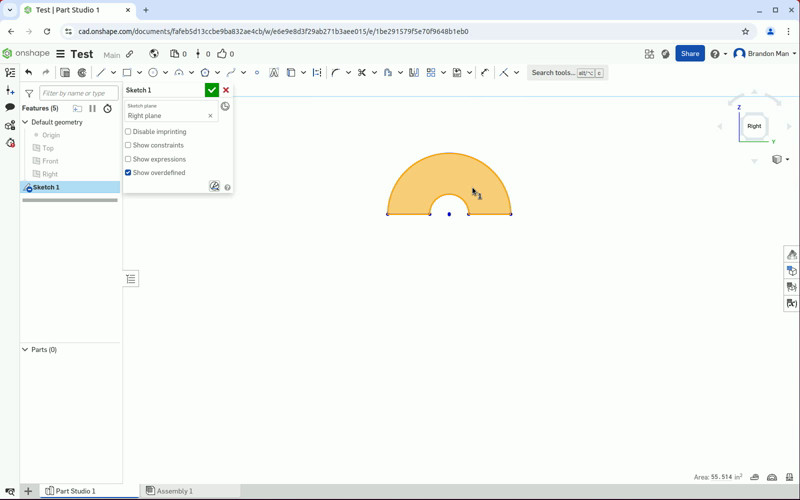
scroll(-6)
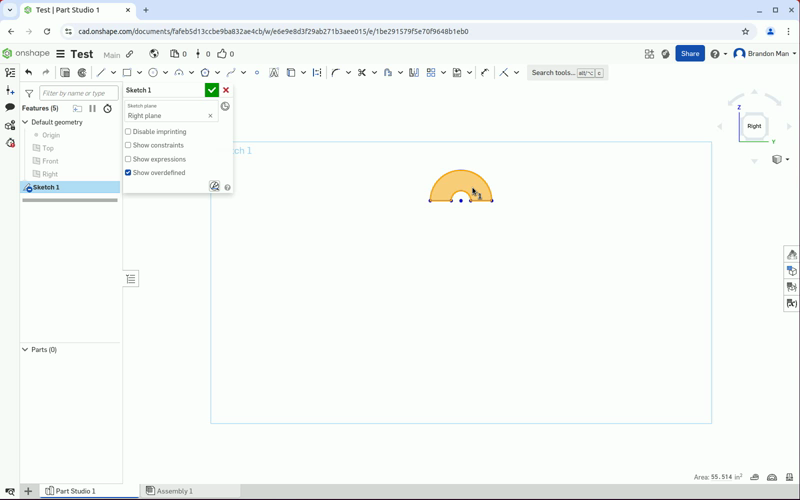
mouse_move(73, 352)
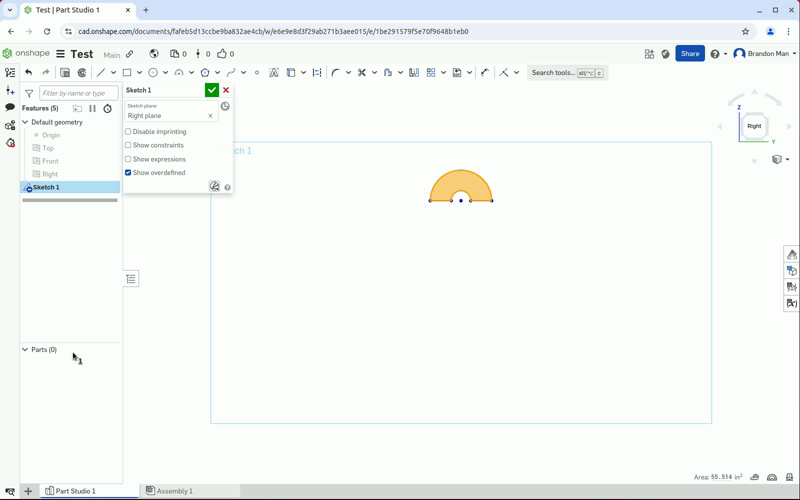
key(shift+y)
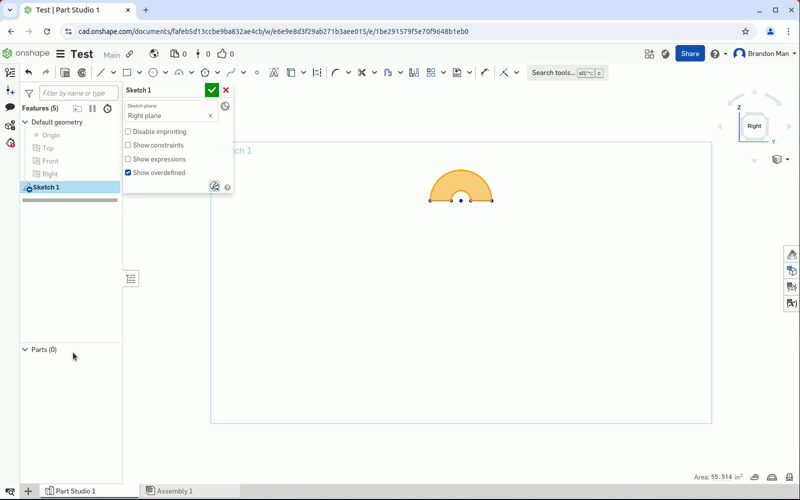
key(shift+e)
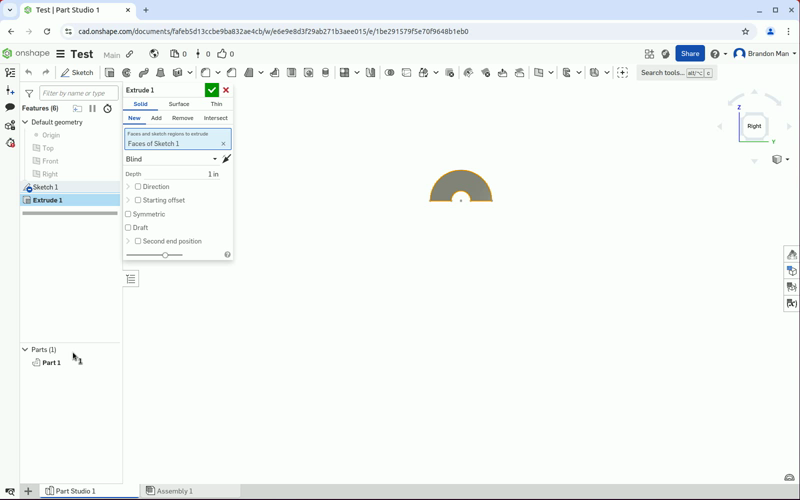
mouse_move(143, 106)
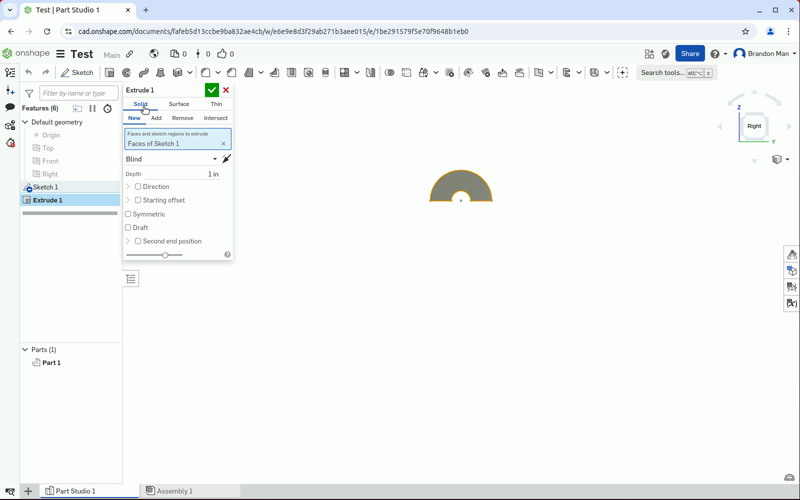
click(143, 106)
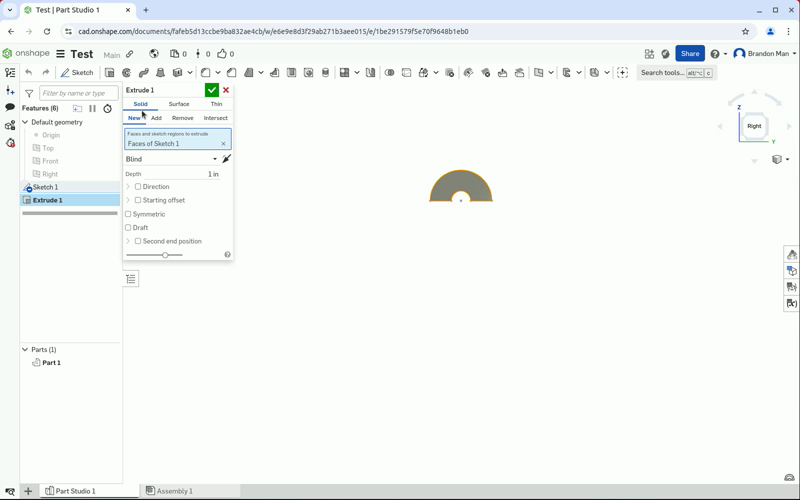
mouse_move(137, 120)
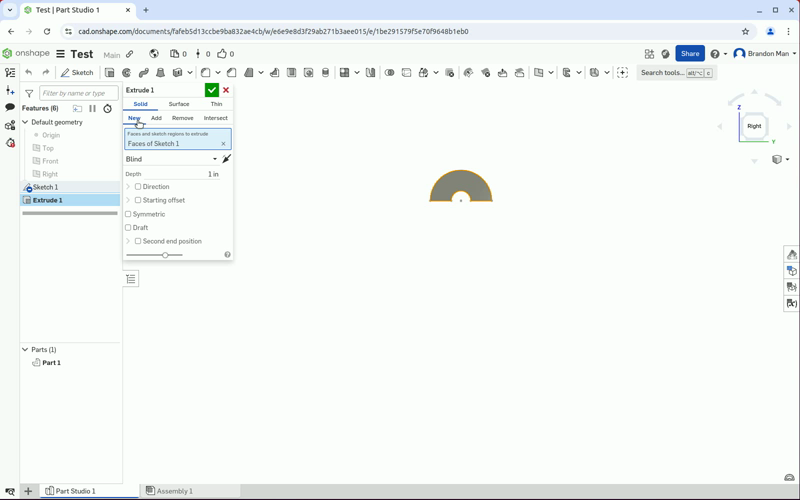
click(137, 120)
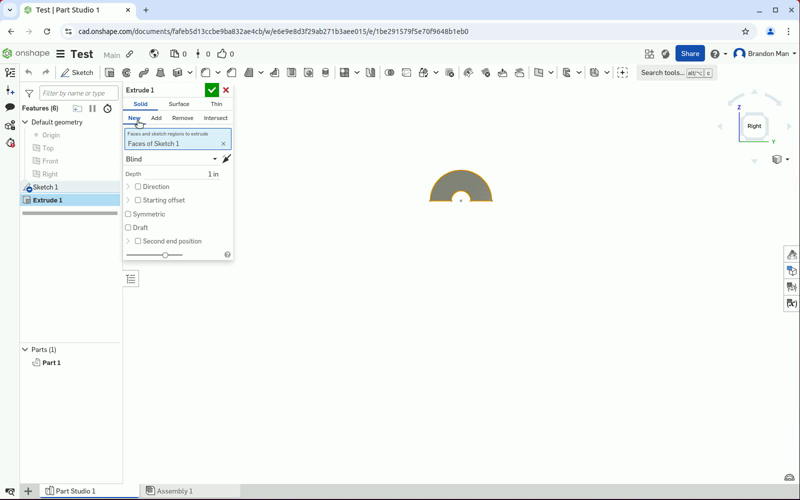
key(tab, 4)
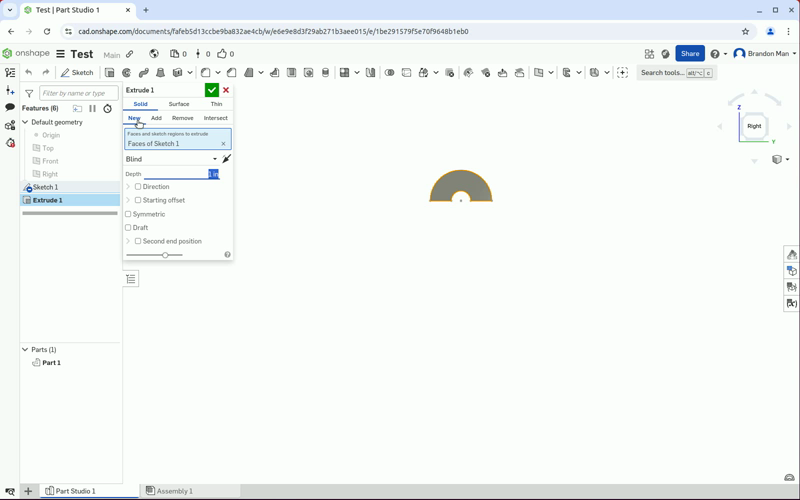
text(4.092)
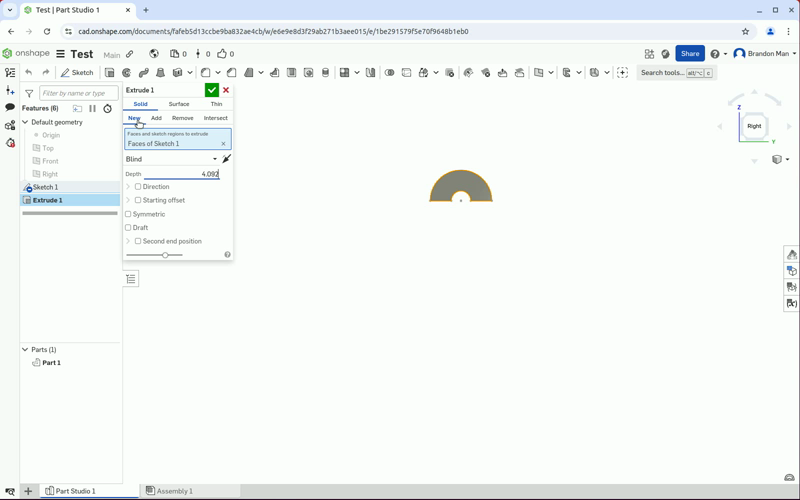
key(enter)
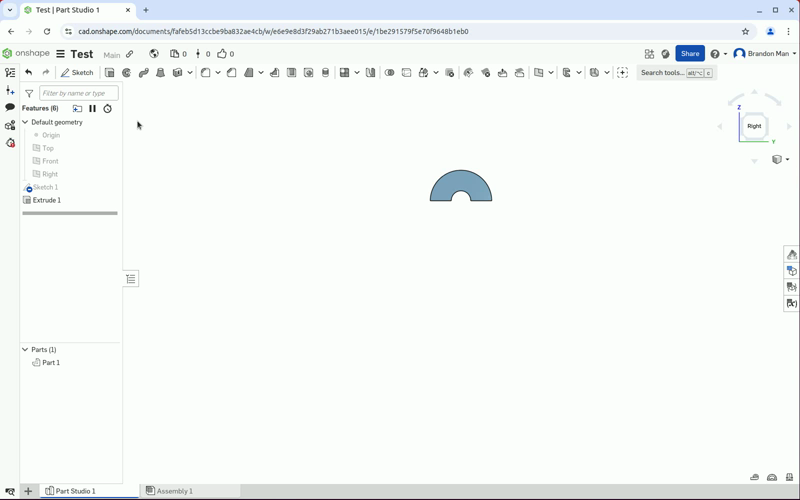
key(shift+h)
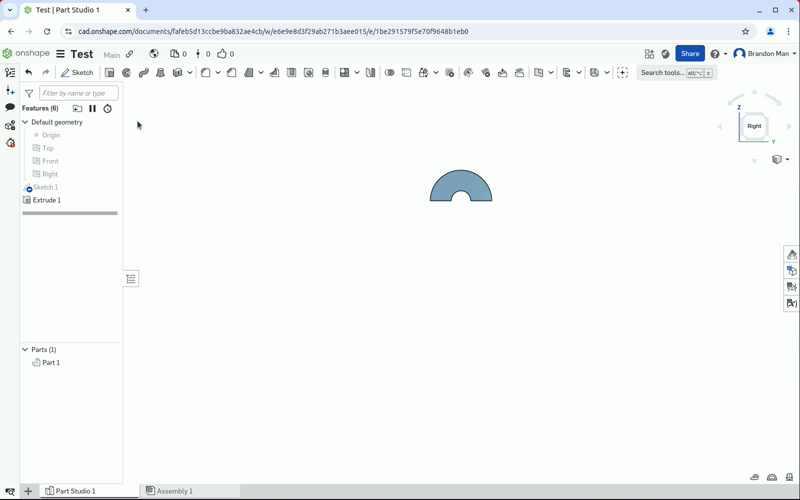
key(shift+h)
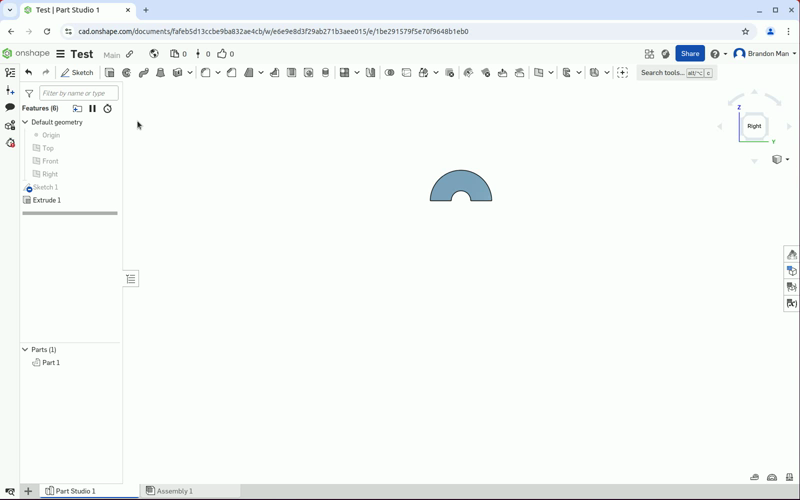
mouse_move(73, 189)
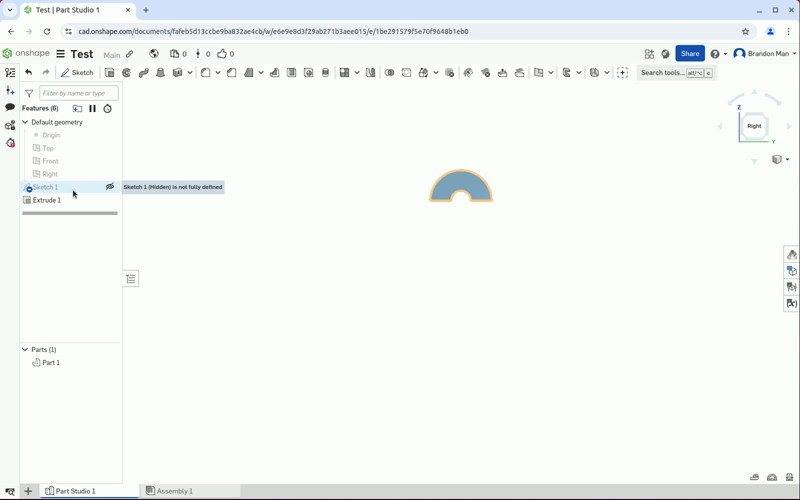
click(73, 189)
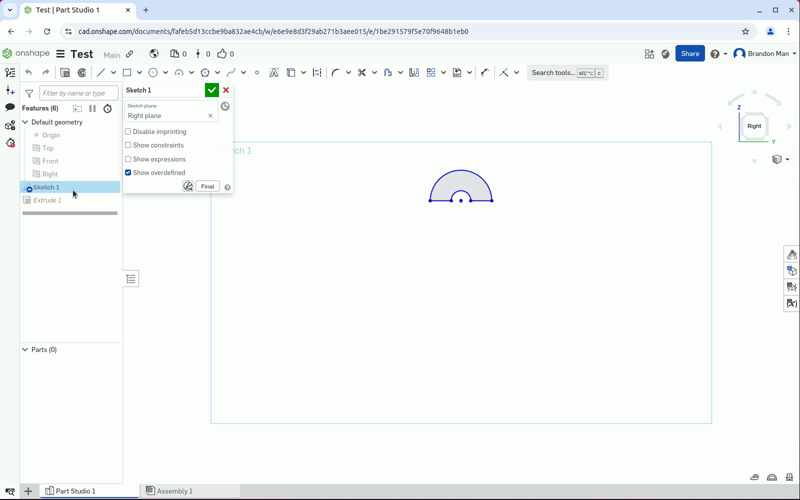
mouse_move(229, 92)
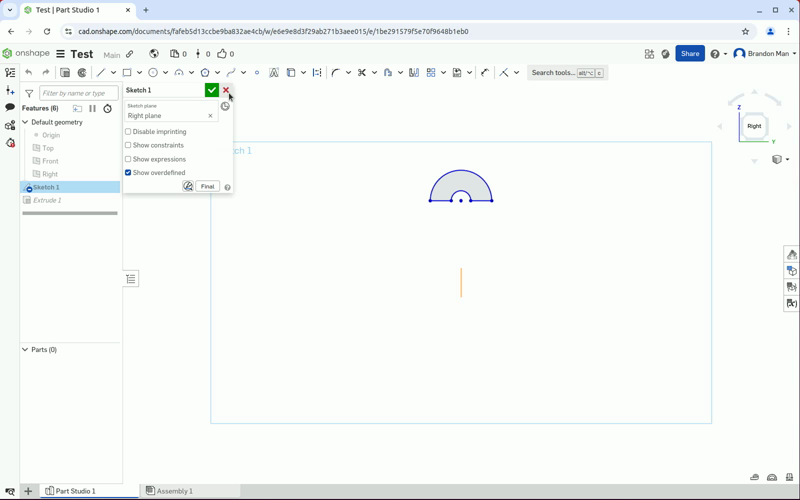
click(229, 92)
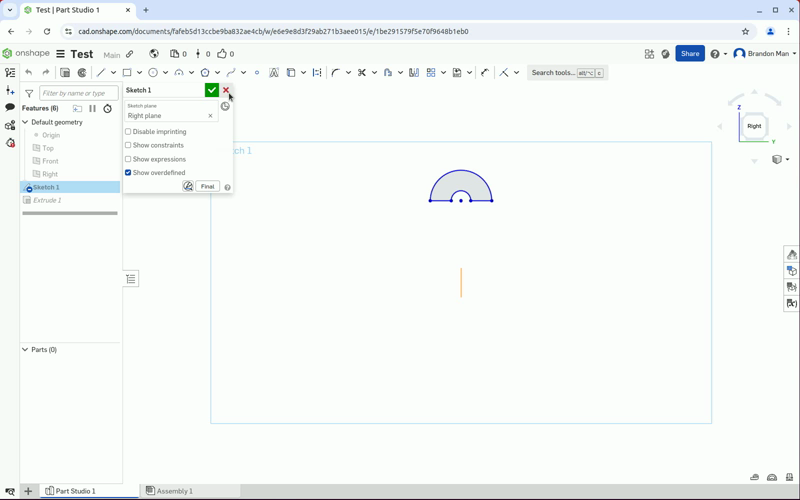
key(shift+s)
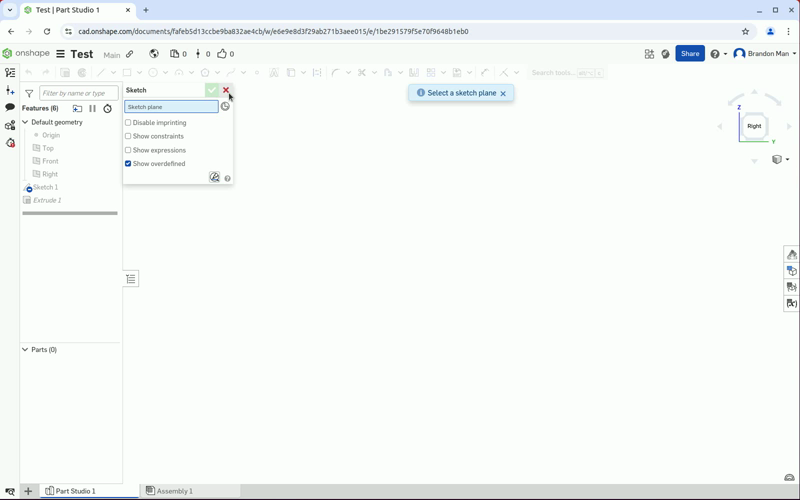
mouse_move(73, 176)
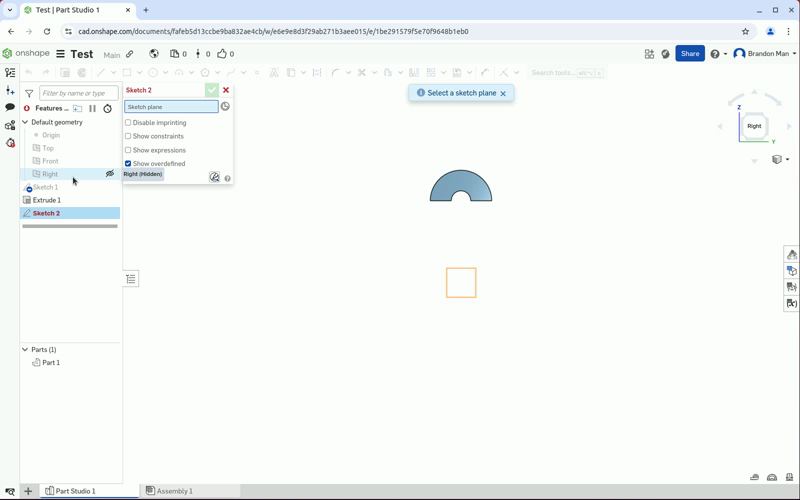
click(73, 176)
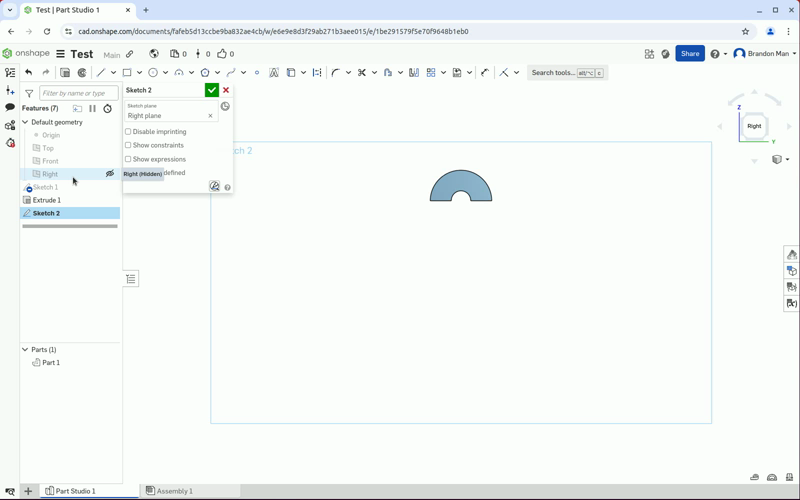
mouse_move(73, 352)
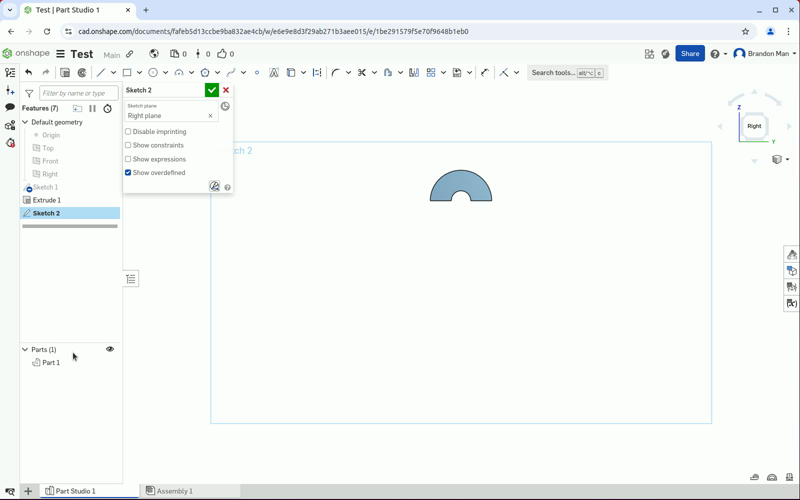
key(y)
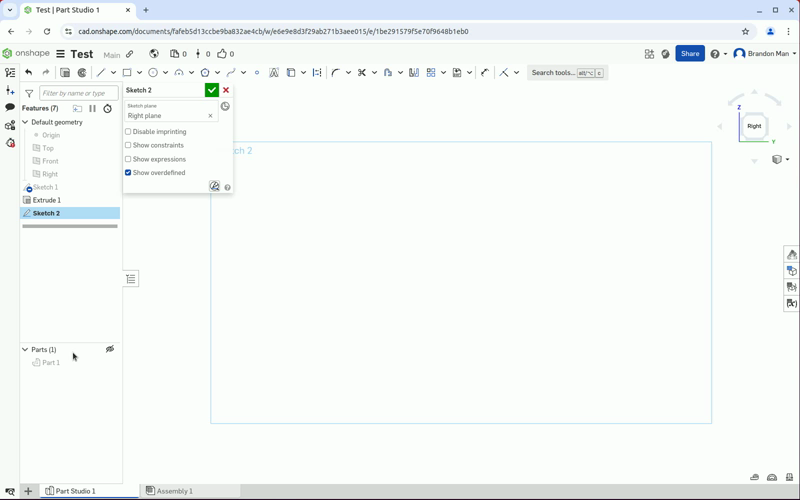
key(a)
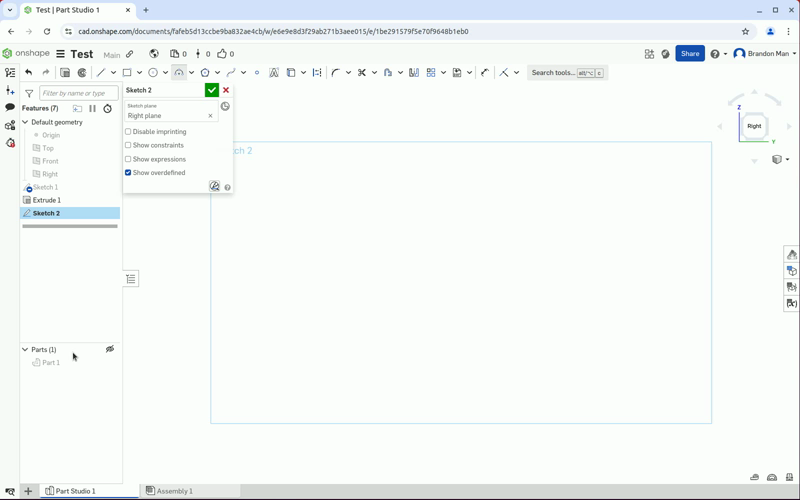
key_down(shift)
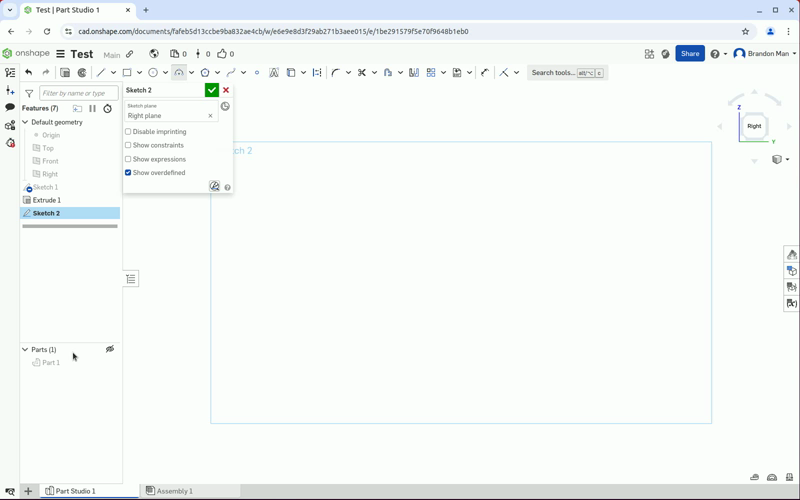
mouse_move(430, 282)
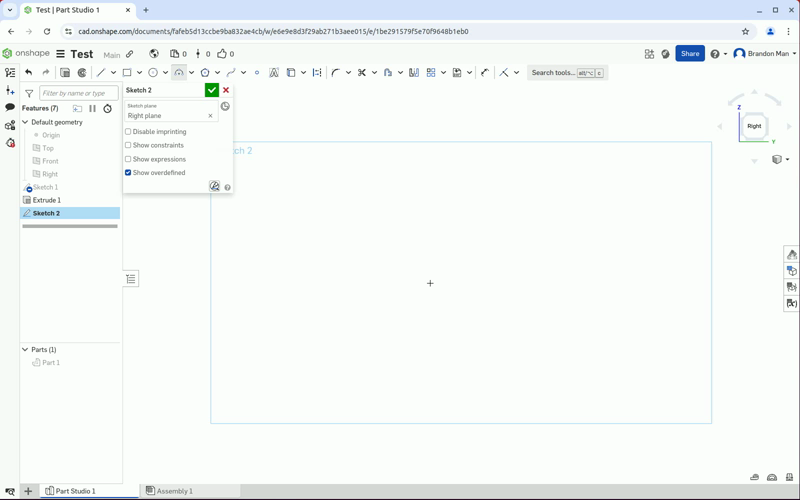
click(430, 282)
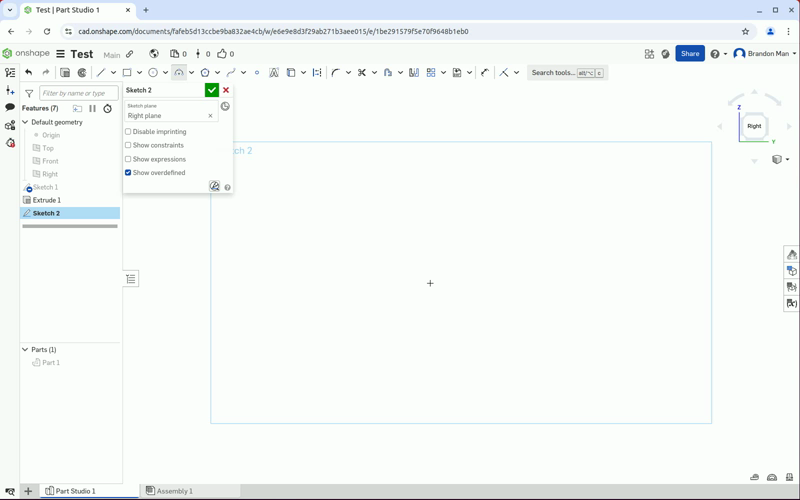
key_up(shift)
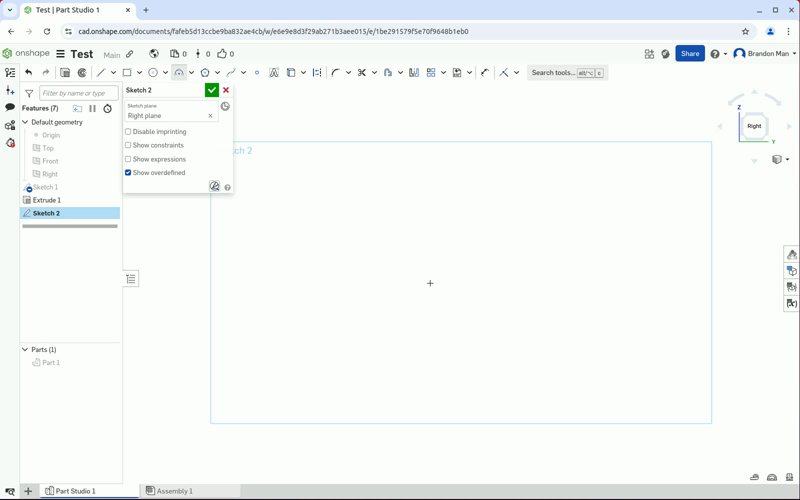
key_down(shift)
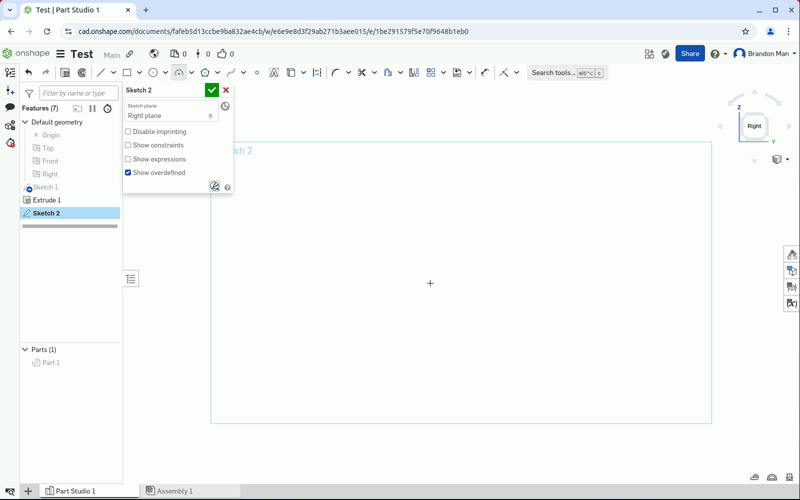
mouse_move(492, 282)
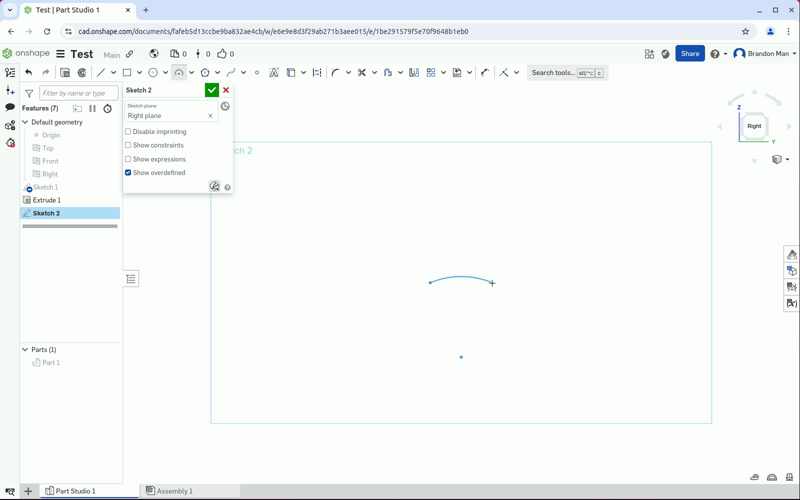
click(492, 282)
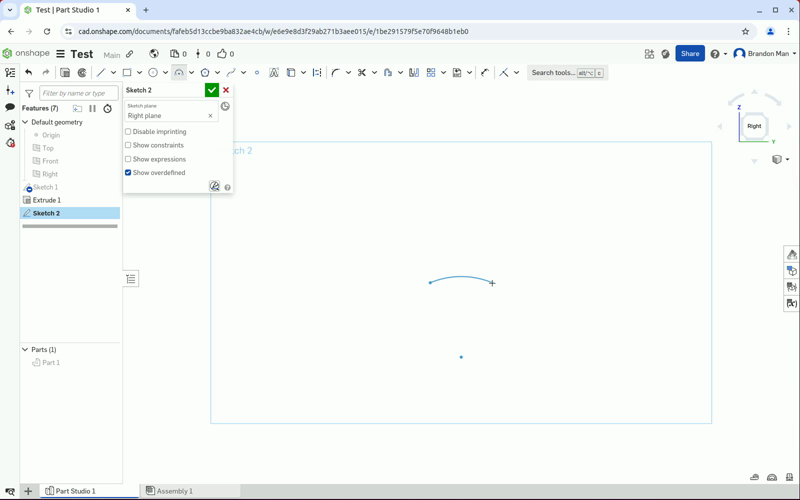
mouse_move(461, 313)
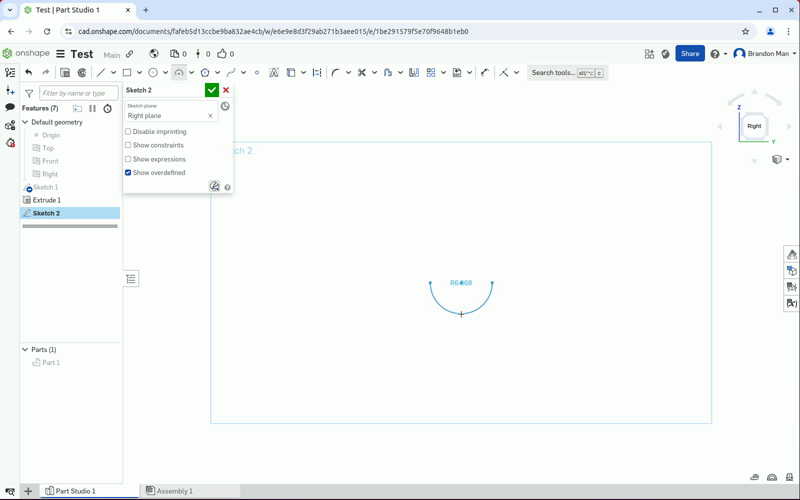
click(461, 313)
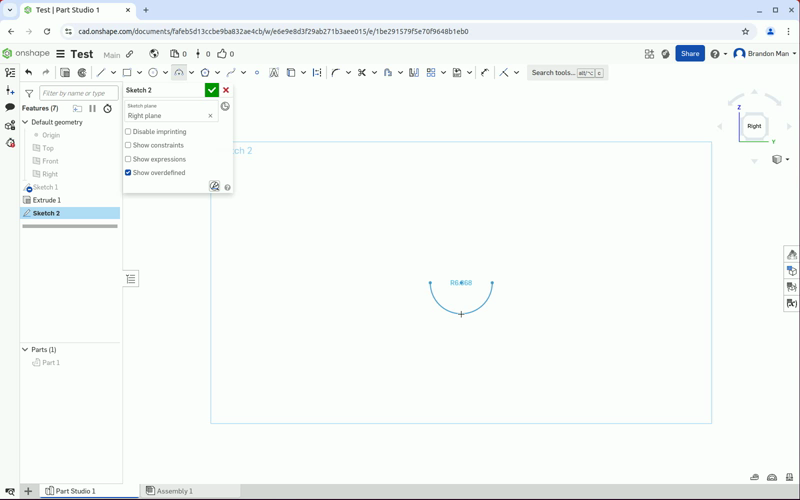
key_up(shift)
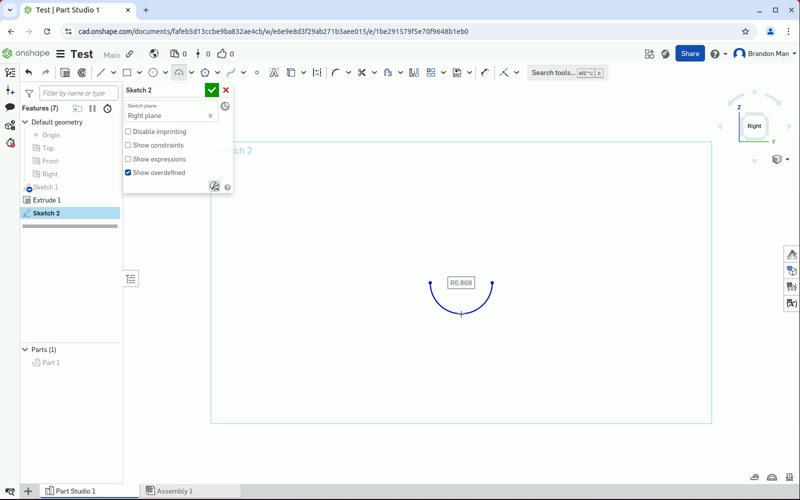
key(esc)
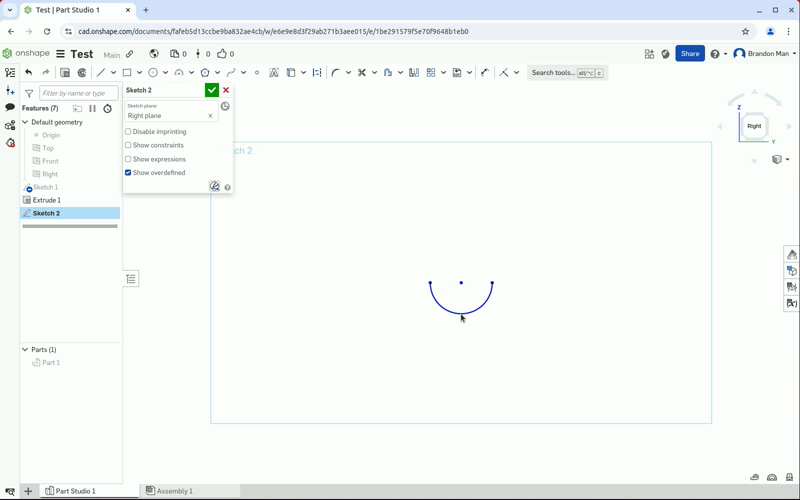
key(l)
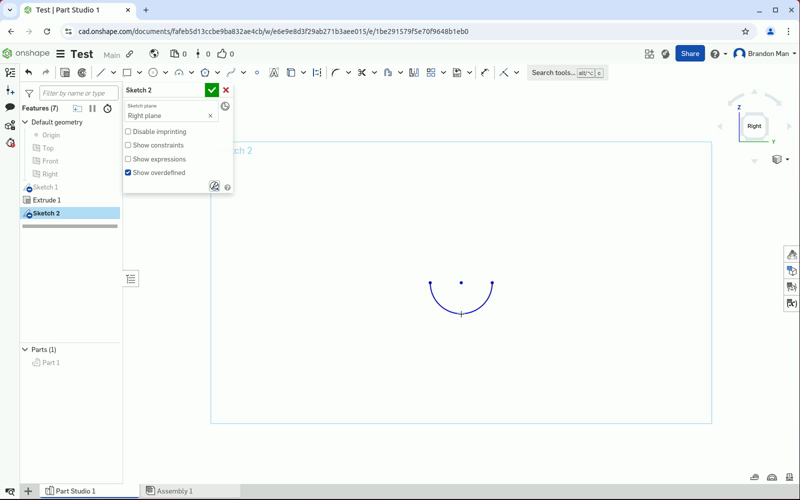
mouse_move(492, 282)
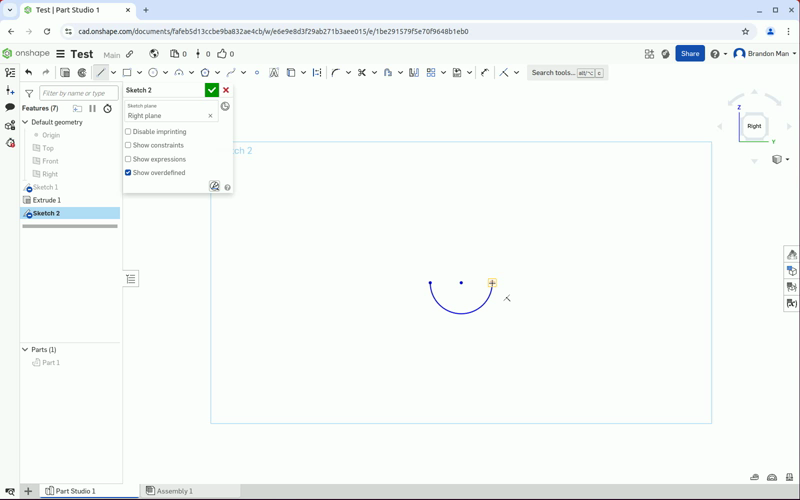
click(492, 282)
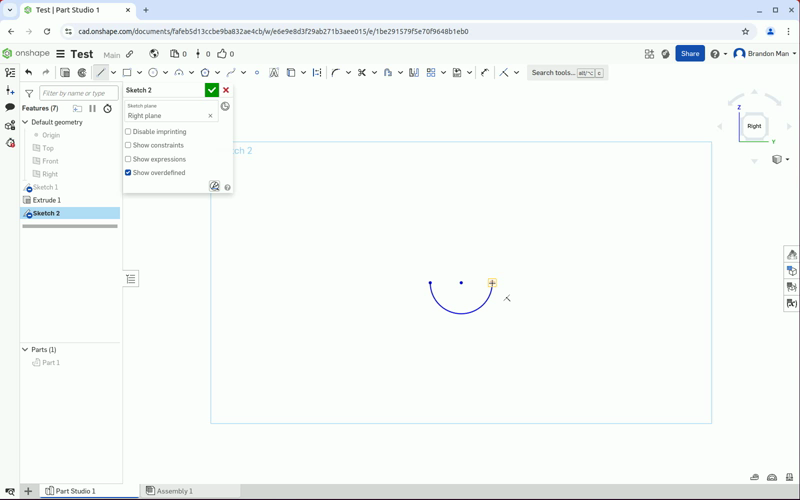
key_down(shift)
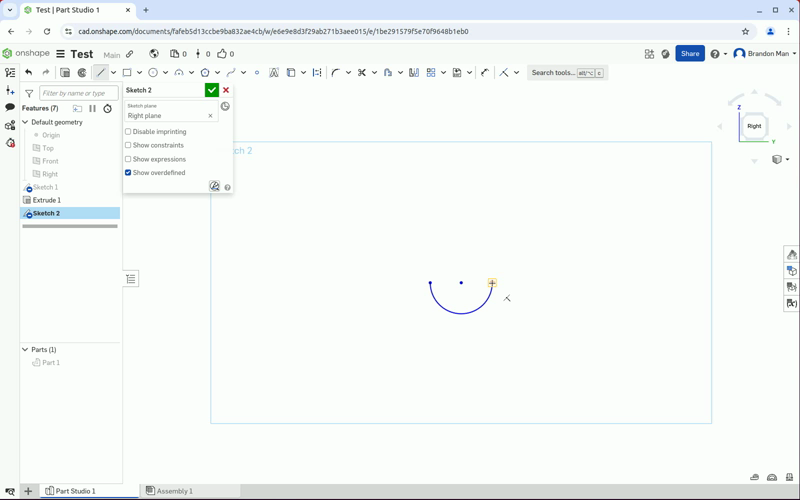
mouse_move(492, 200)
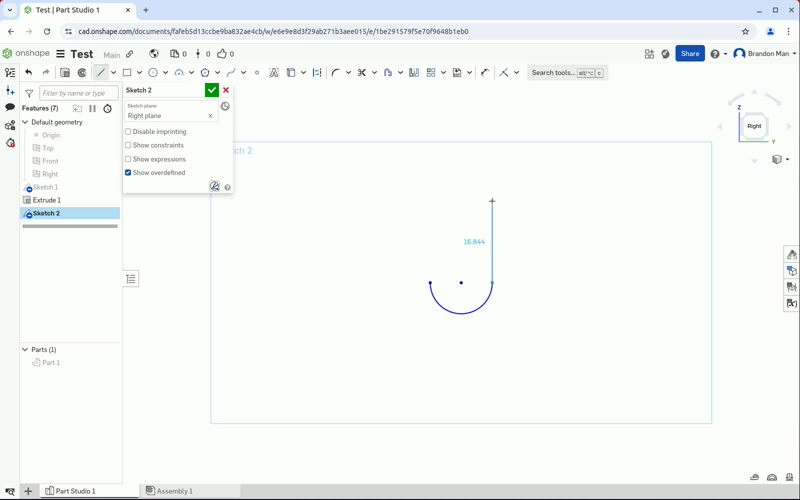
click(492, 200)
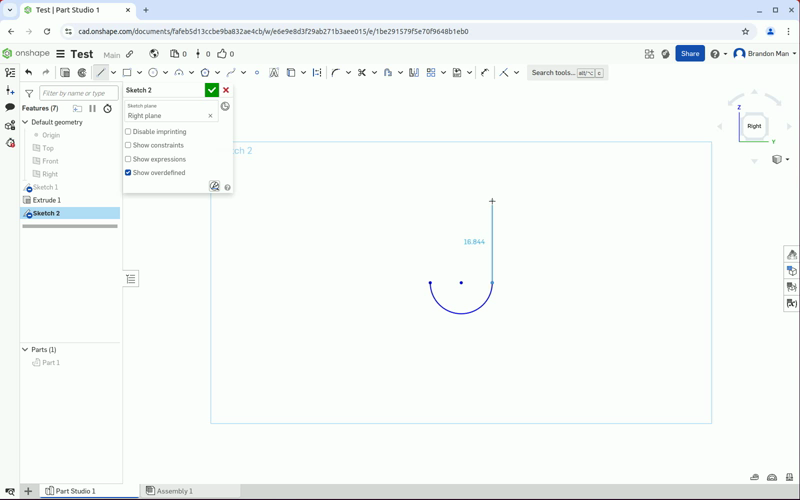
key_up(shift)
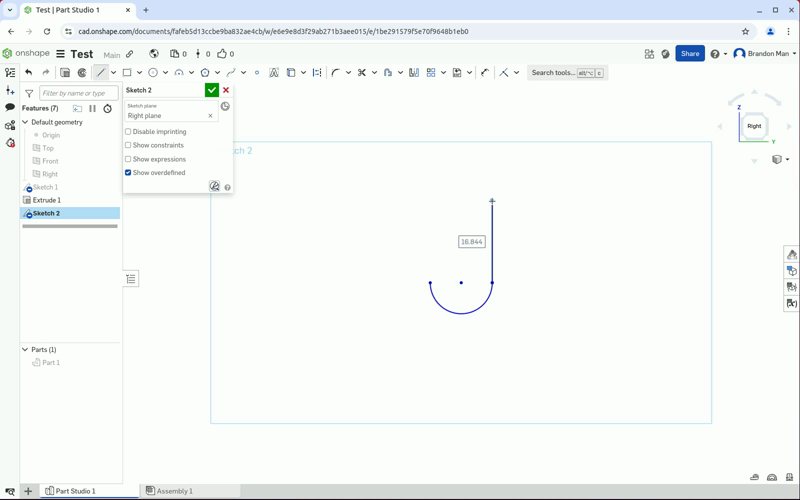
key_down(shift)
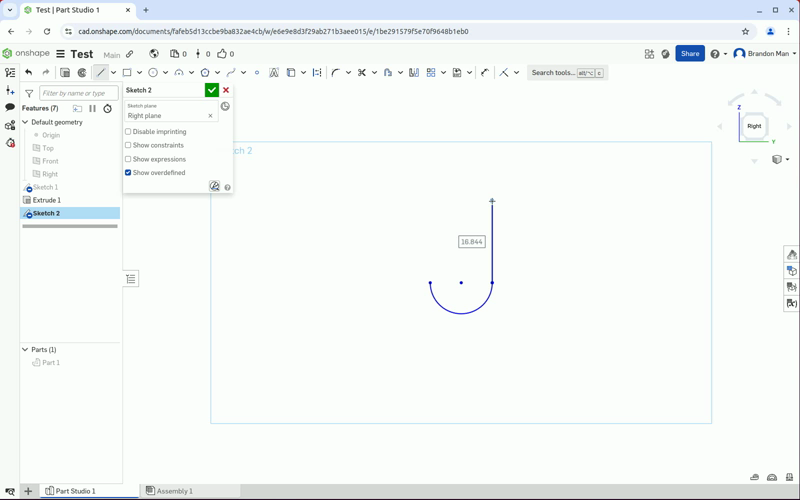
mouse_move(522, 200)
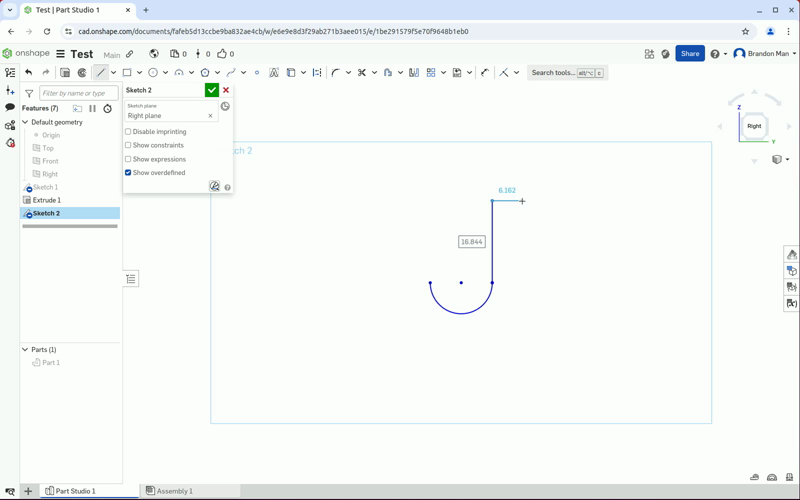
mouse_move(471, 200)
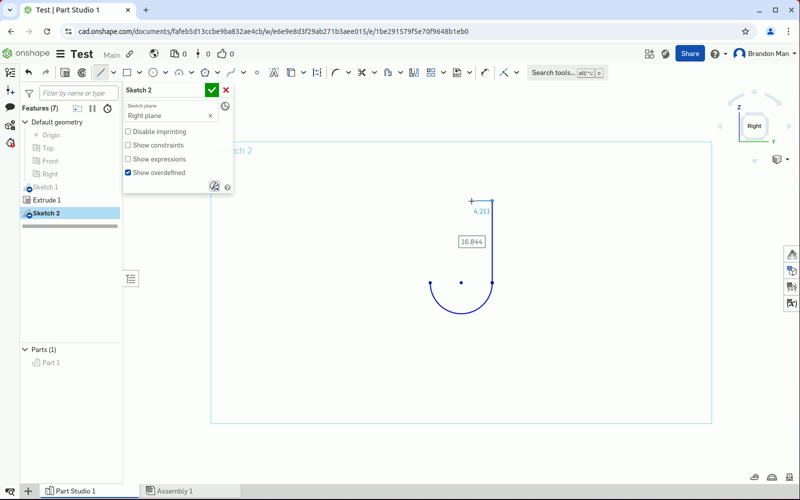
click(471, 200)
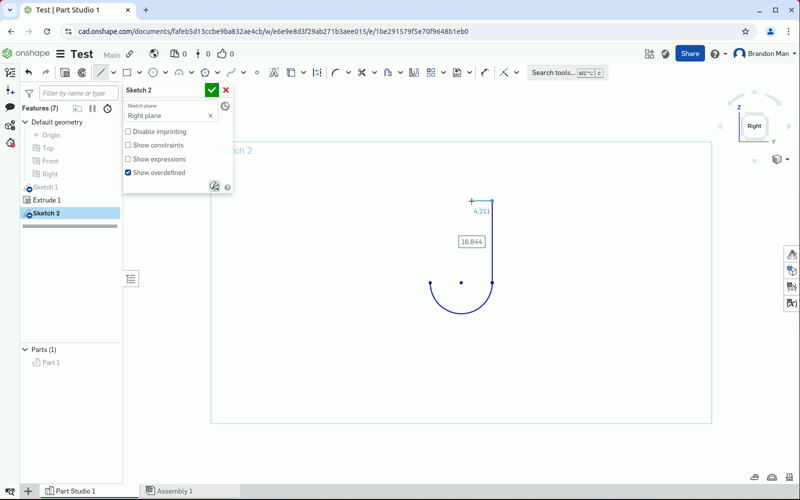
key_up(shift)
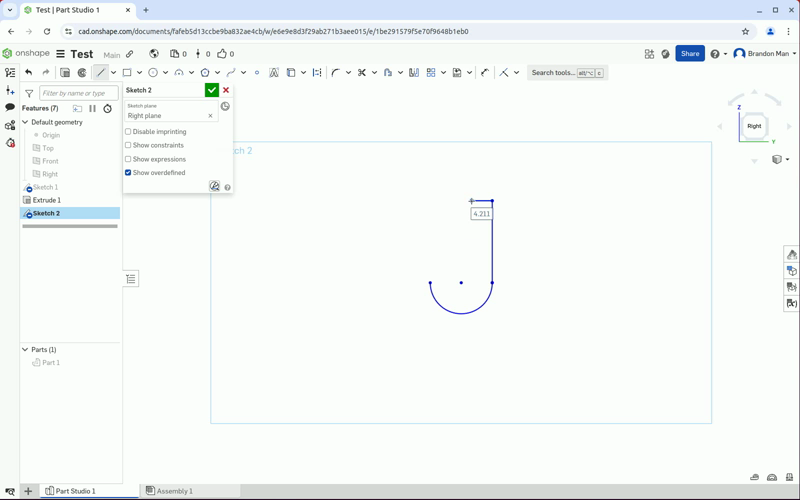
key(esc)
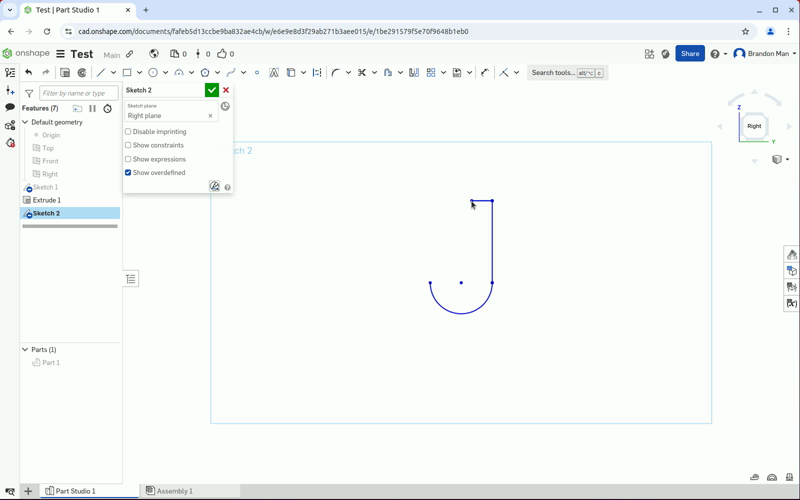
key(a)
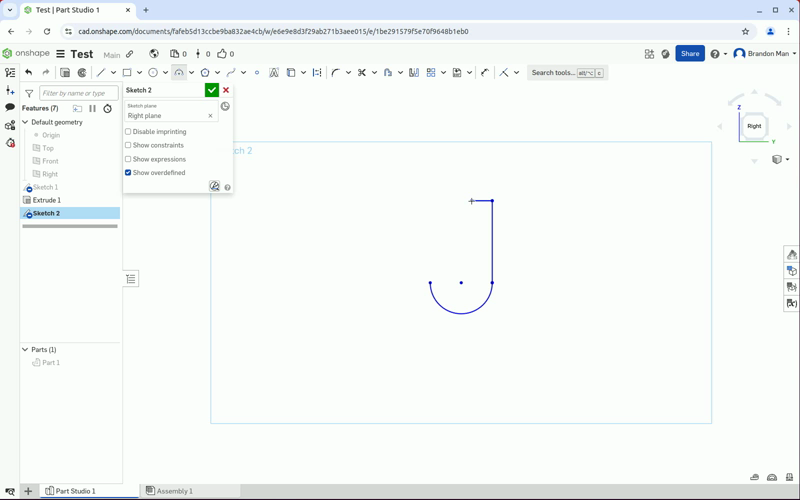
mouse_move(471, 200)
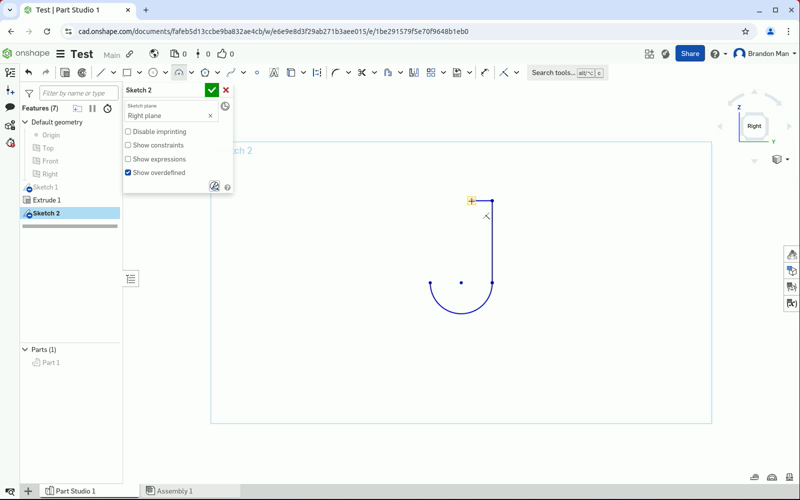
click(471, 200)
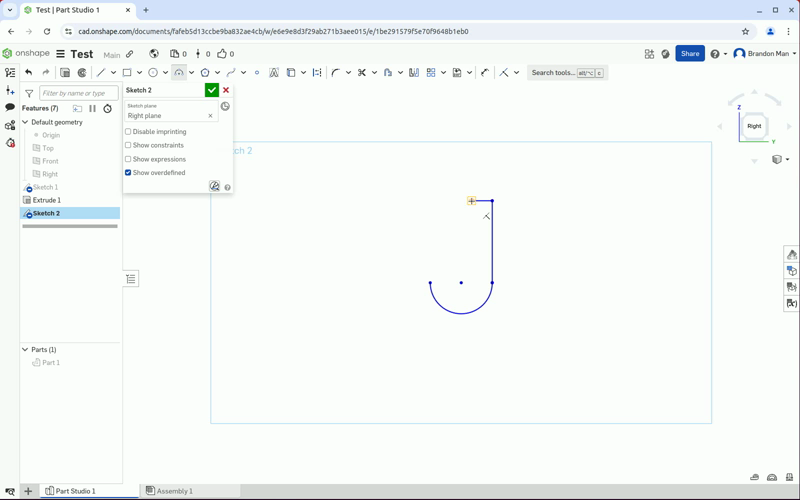
key_down(shift)
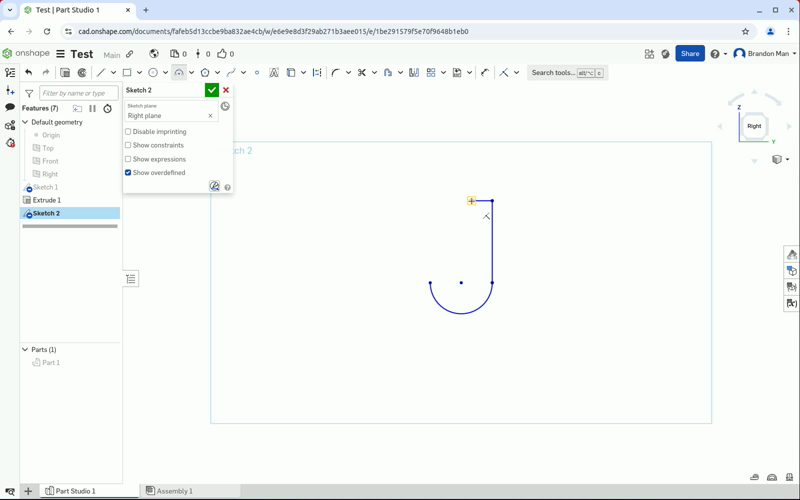
mouse_move(451, 200)
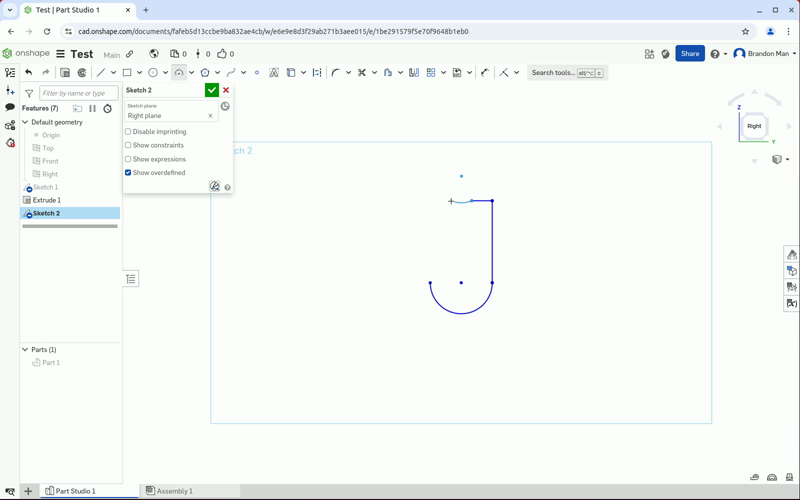
click(451, 200)
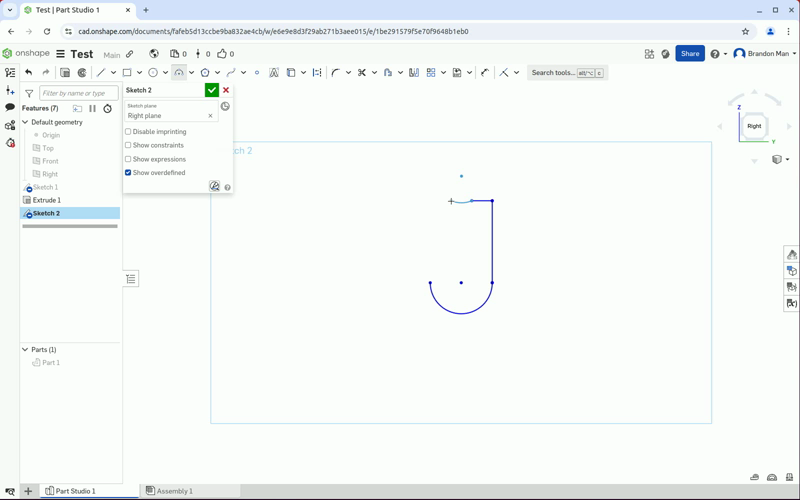
mouse_move(461, 210)
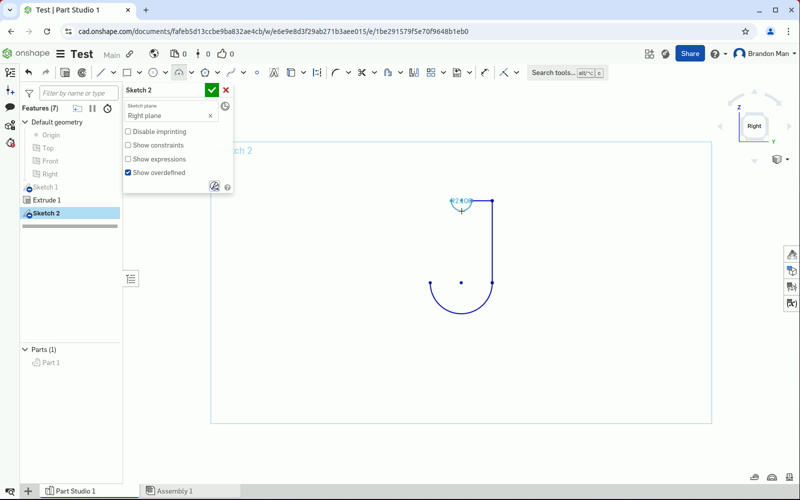
click(461, 210)
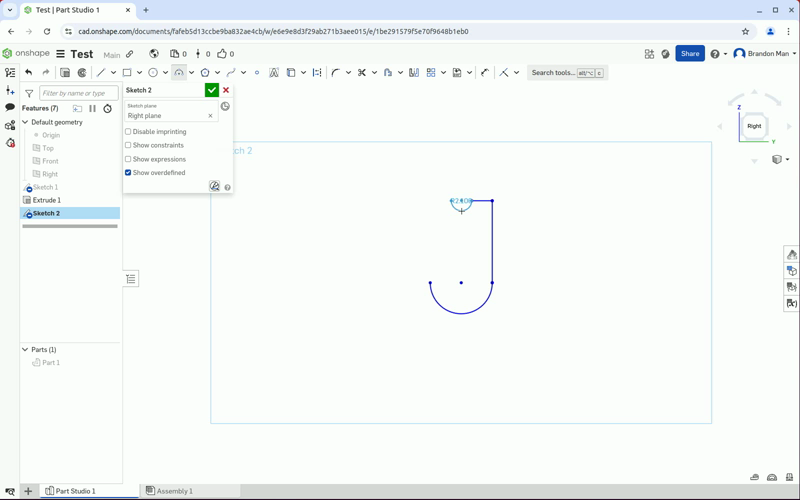
key_up(shift)
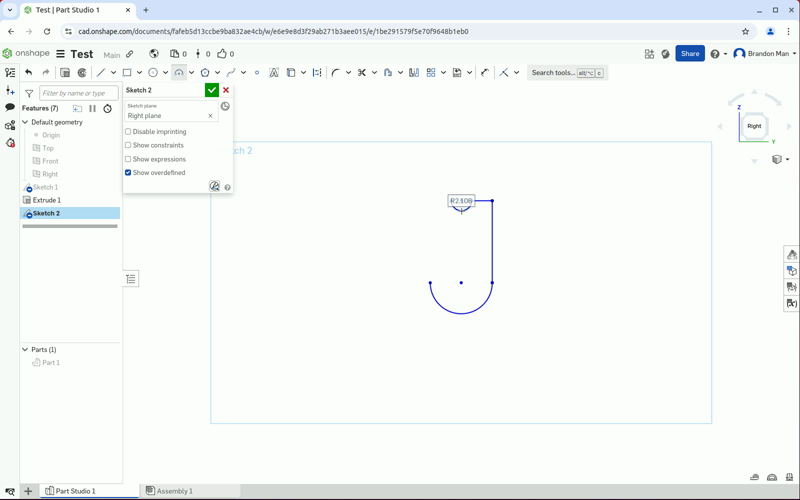
key(esc)
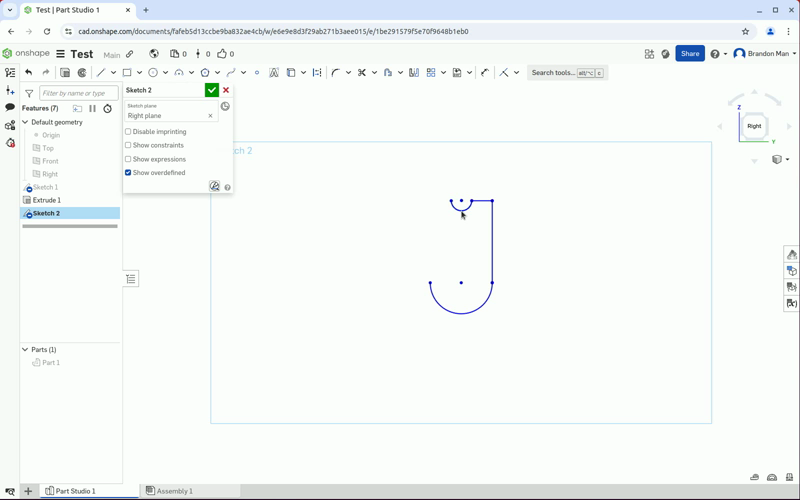
key(l)
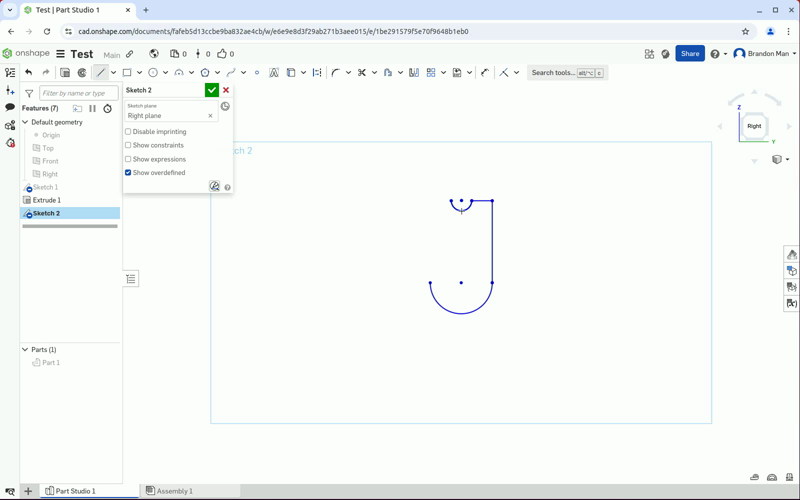
mouse_move(451, 200)
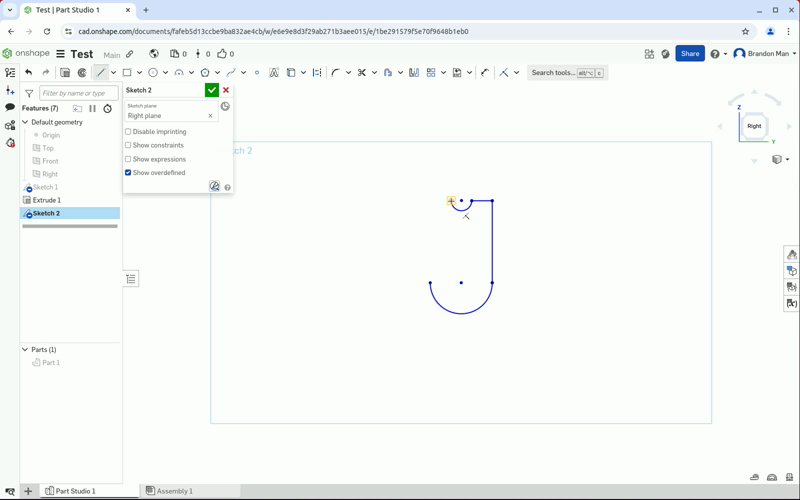
click(451, 200)
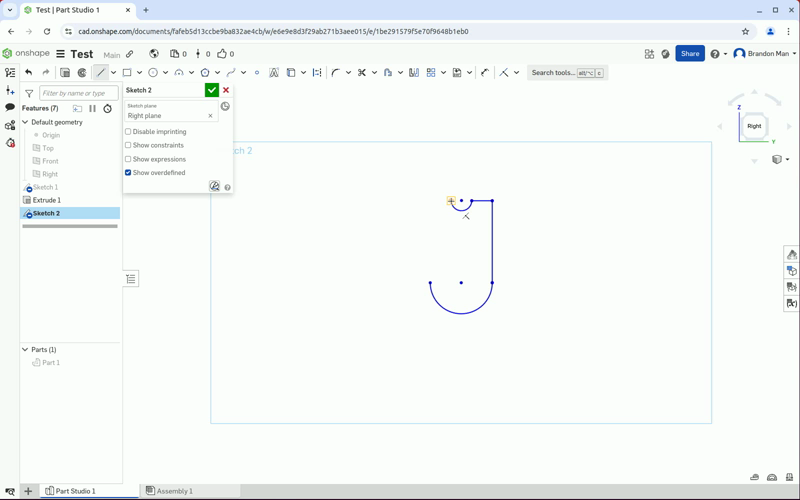
key_down(shift)
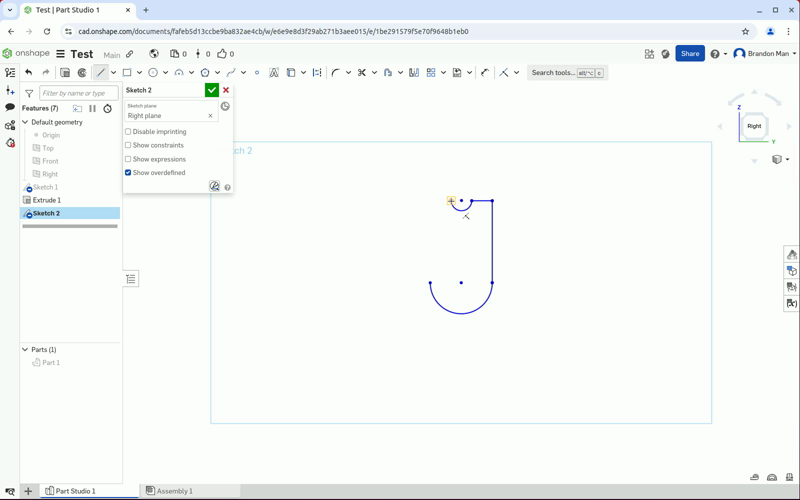
mouse_move(481, 200)
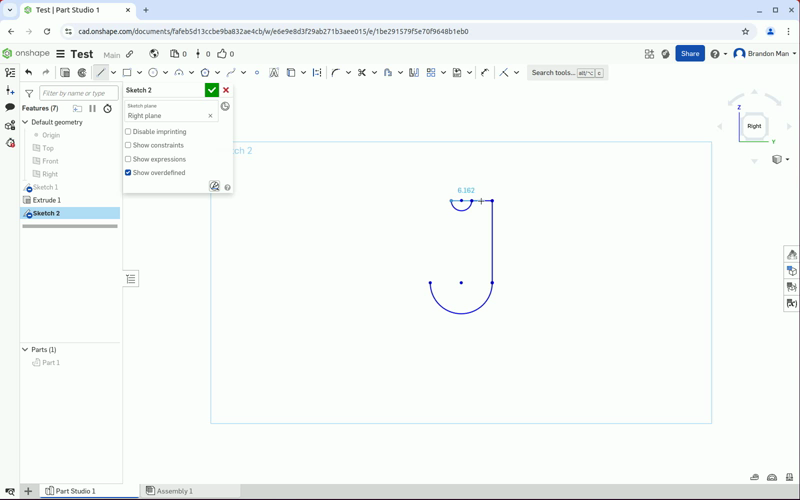
mouse_move(430, 200)
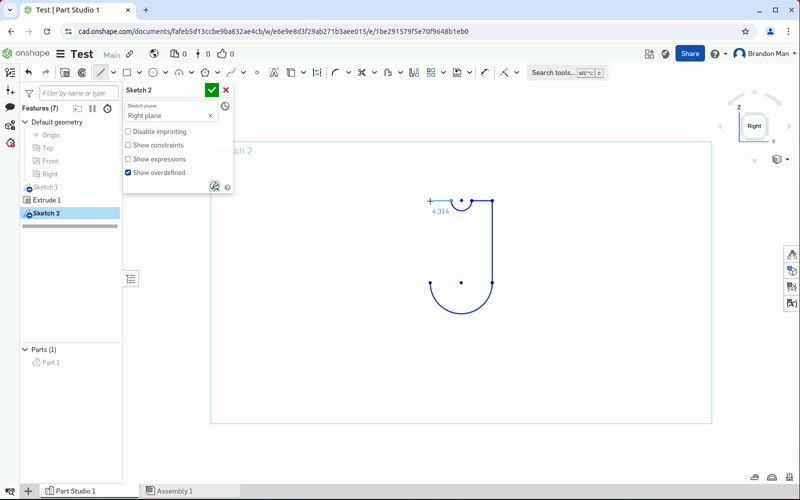
click(430, 200)
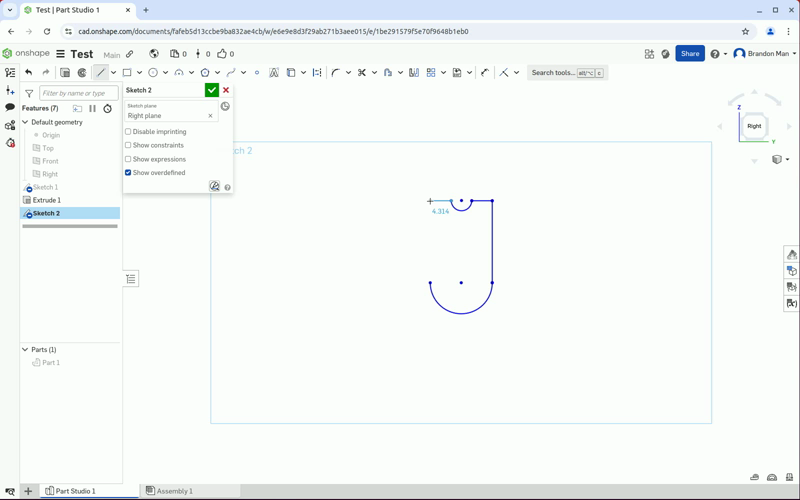
key_up(shift)
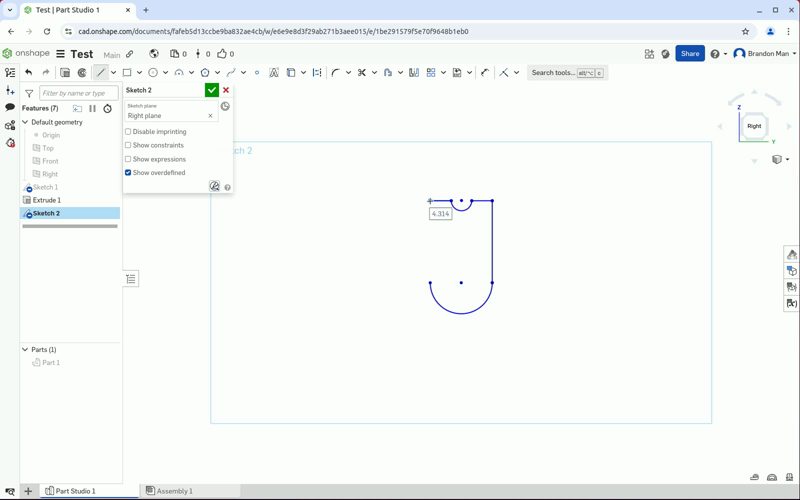
key_down(shift)
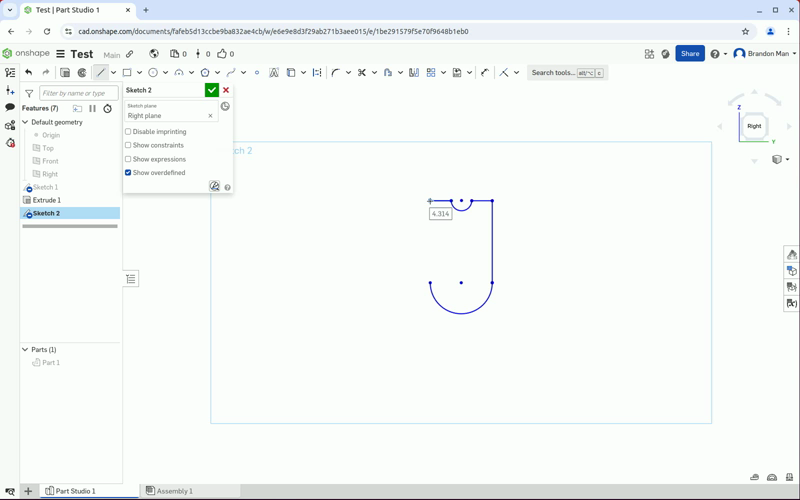
mouse_move(430, 282)
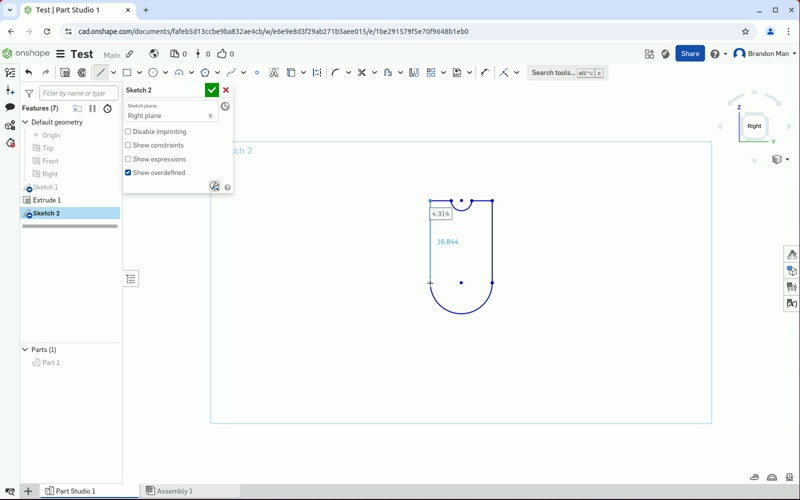
key_up(shift)
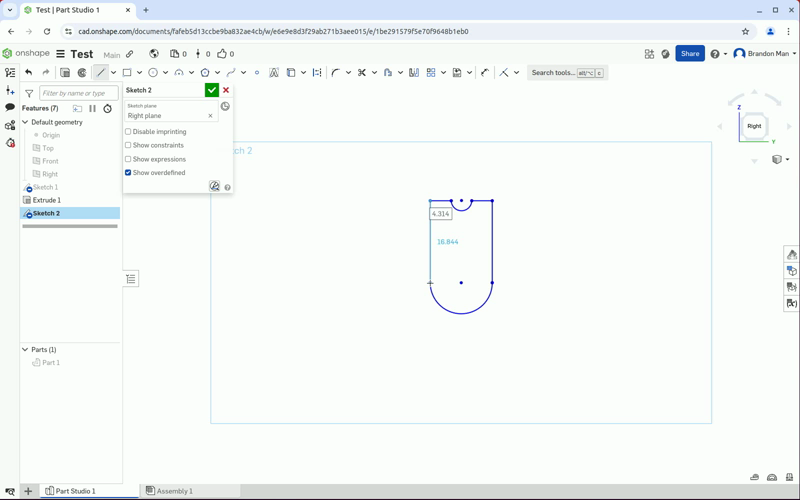
click(430, 282)
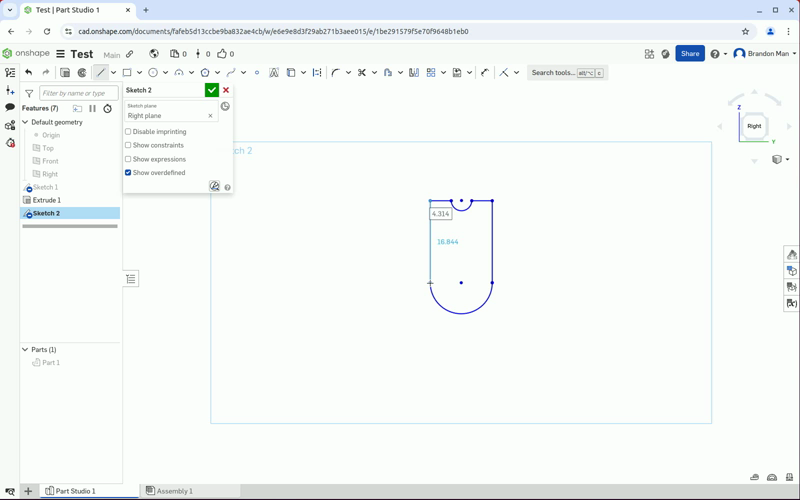
key(esc)
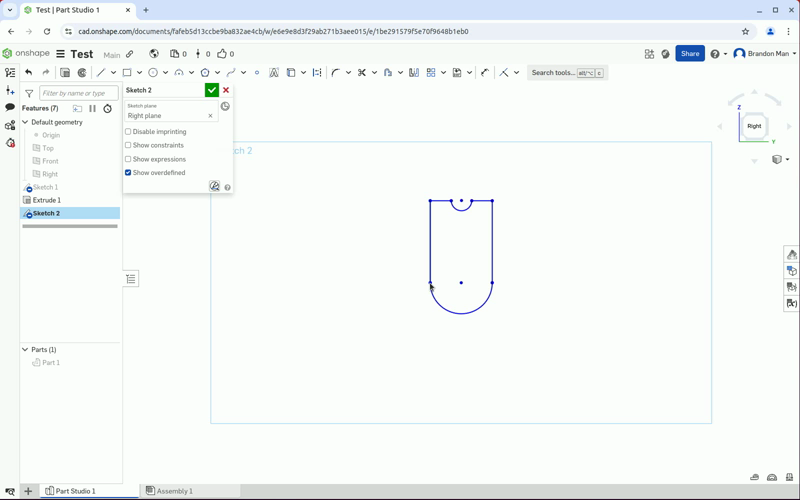
key(c)
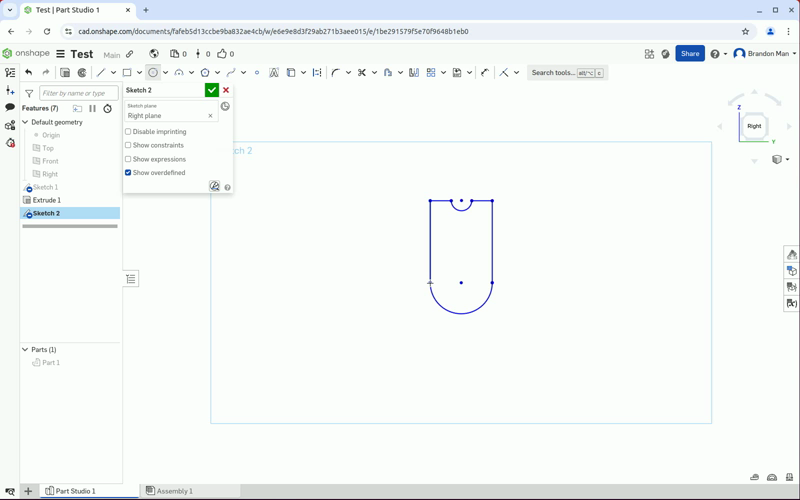
key_down(shift)
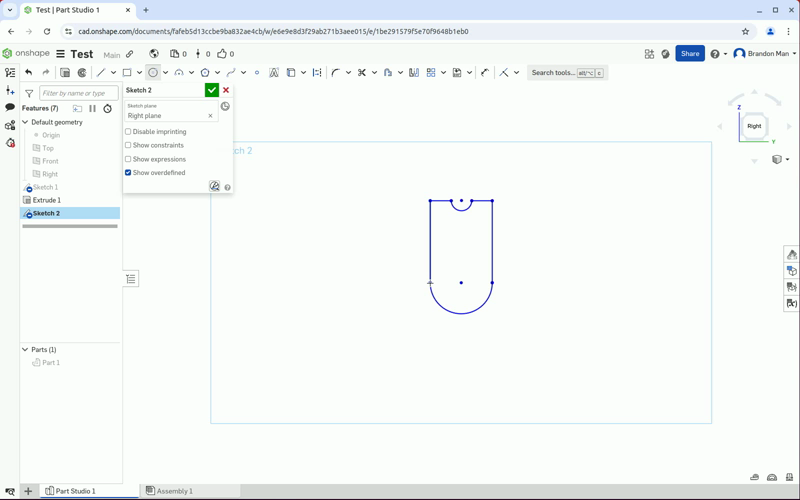
mouse_move(461, 282)
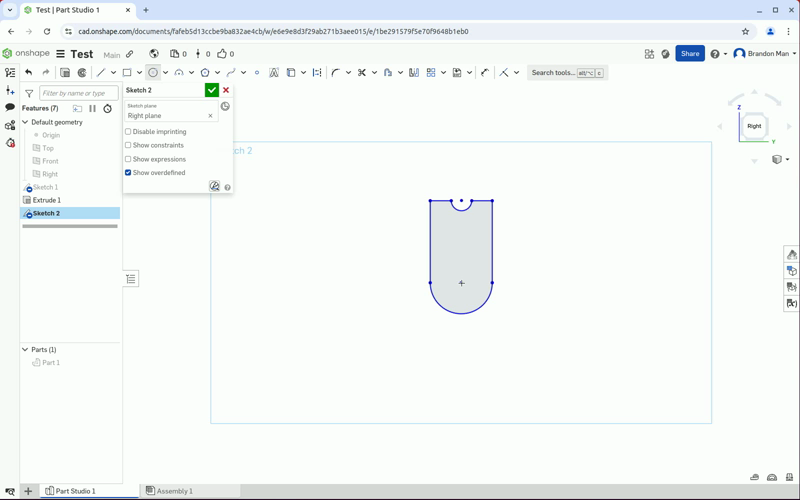
scroll(6)
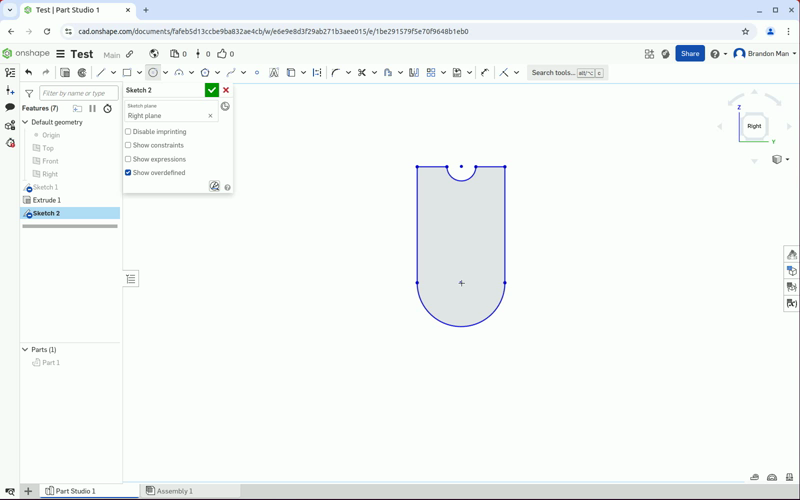
scroll(6)
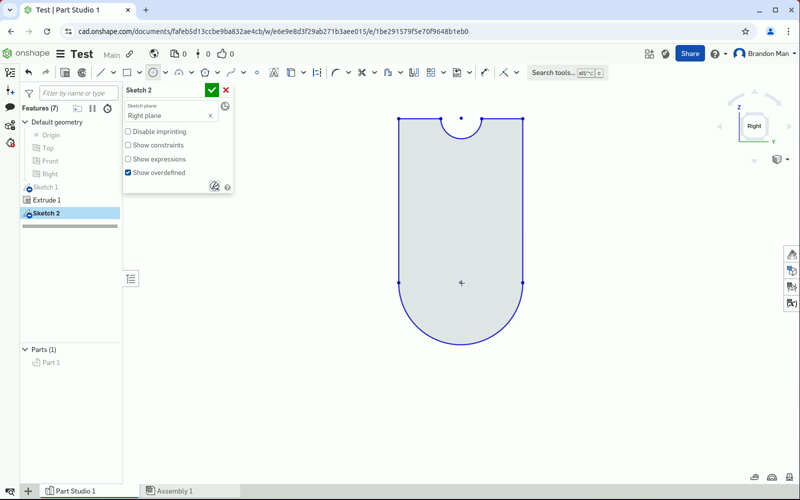
scroll(6)
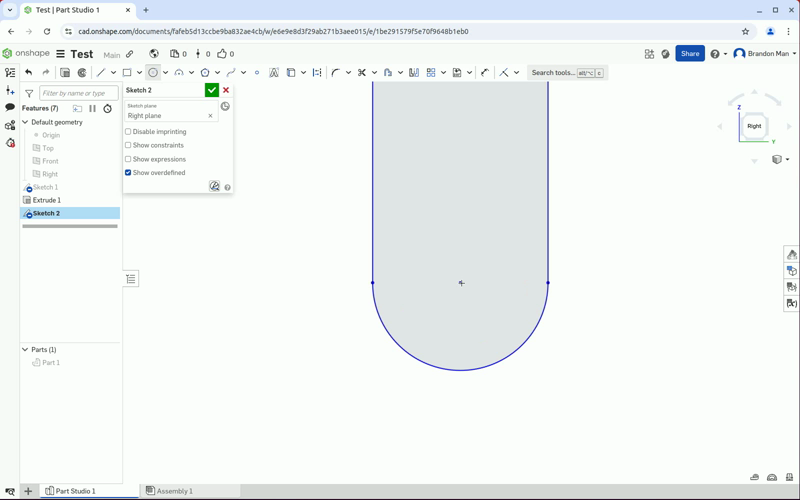
scroll(6)
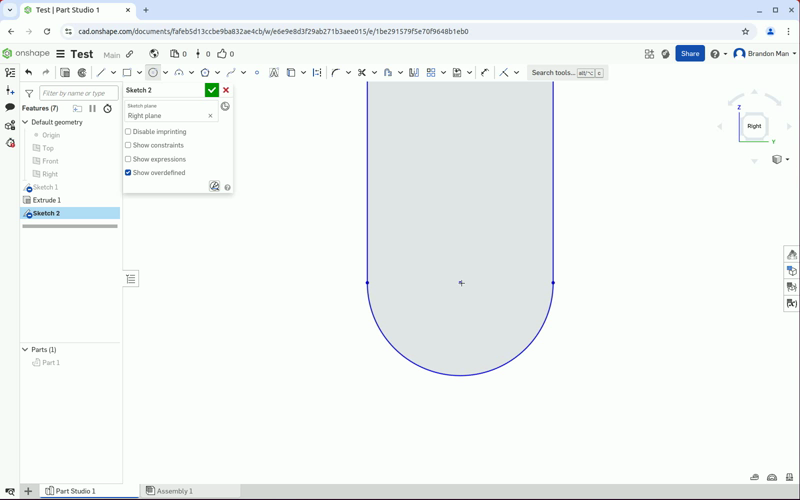
scroll(6)
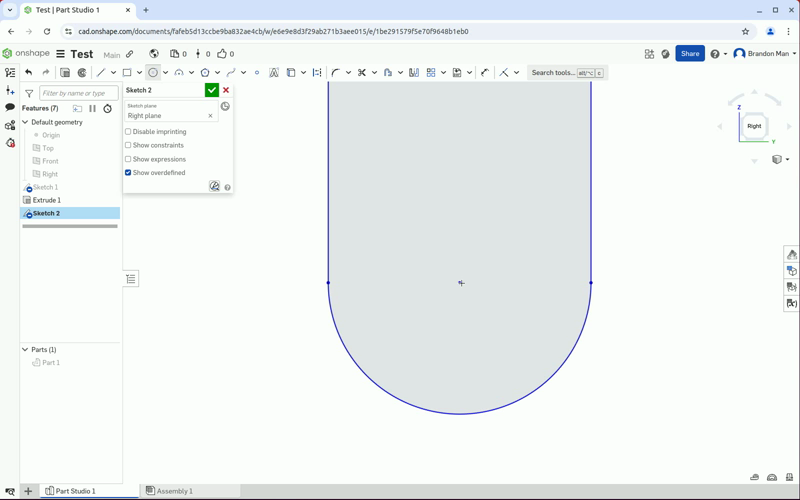
scroll(6)
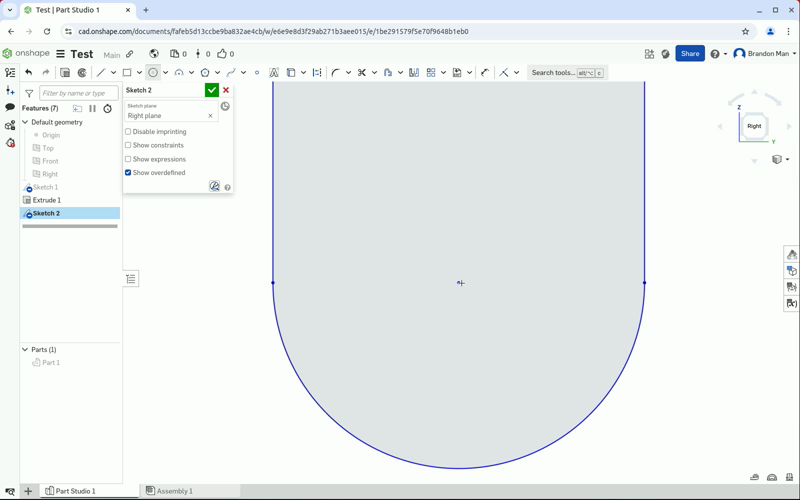
scroll(6)
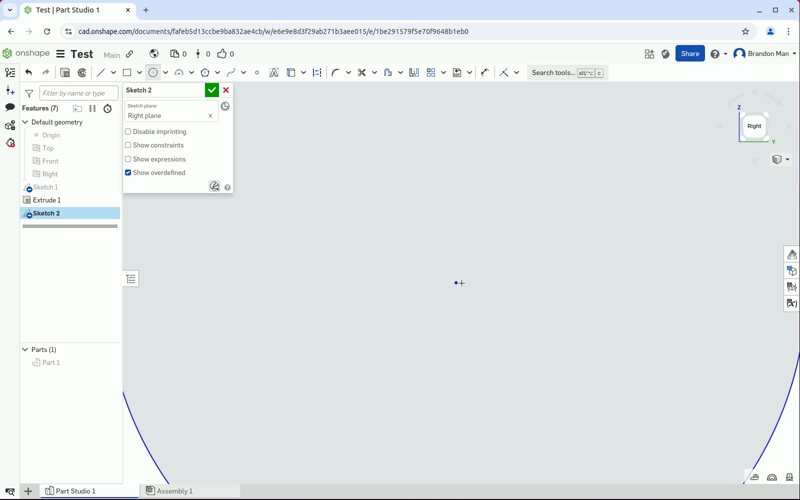
click(461, 282)
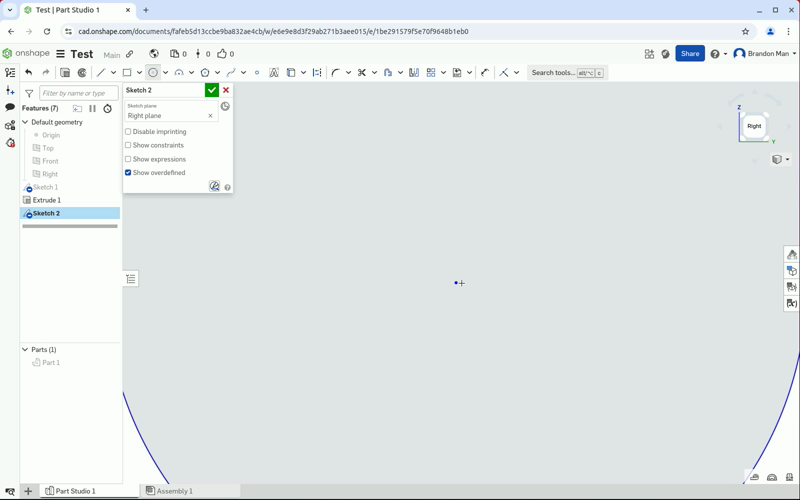
scroll(-6)
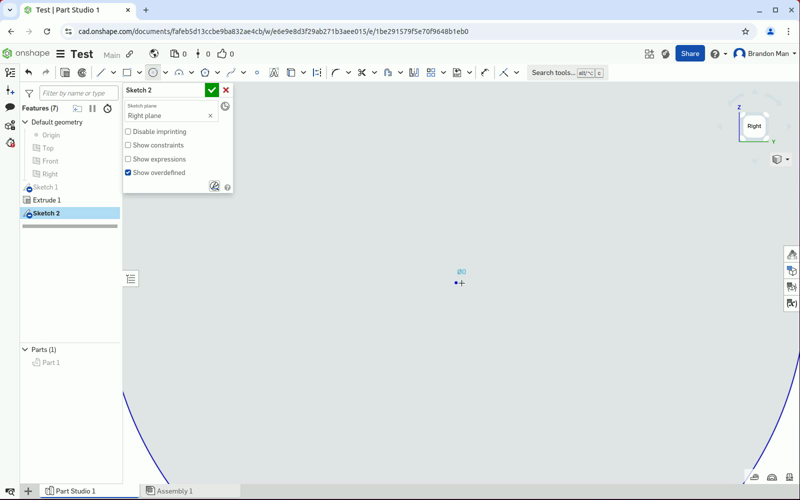
scroll(-6)
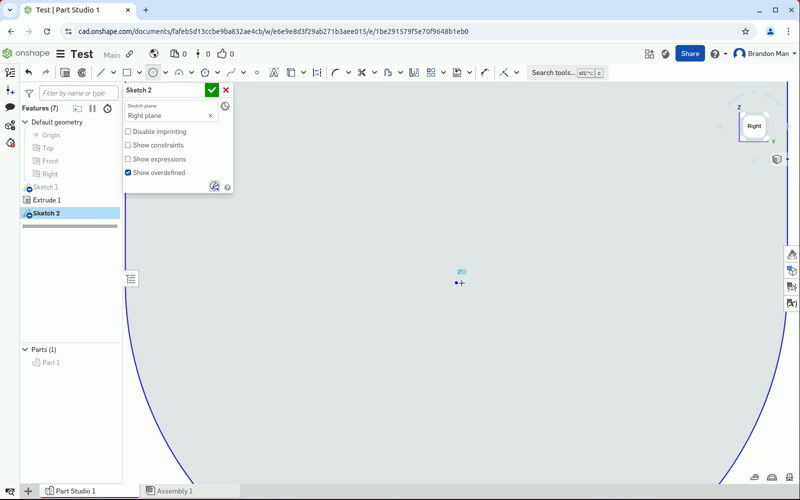
scroll(-6)
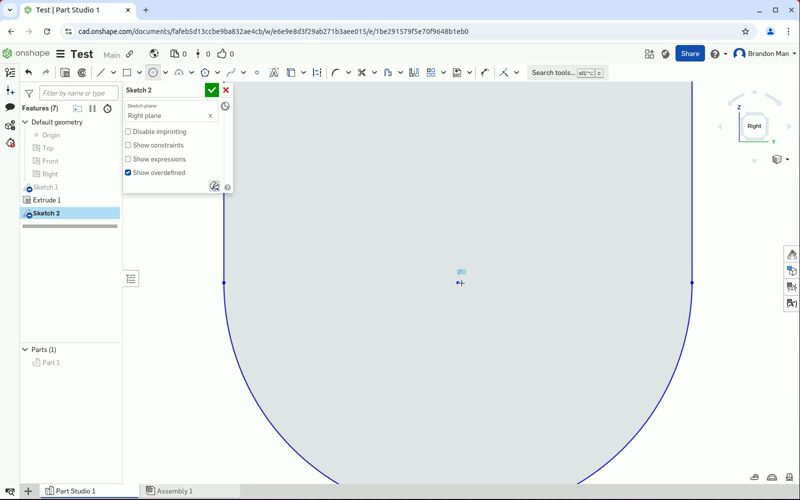
scroll(-6)
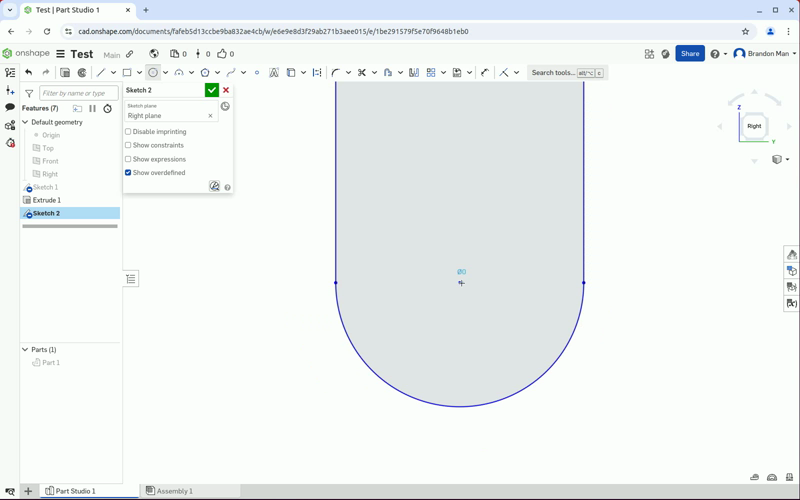
scroll(-6)
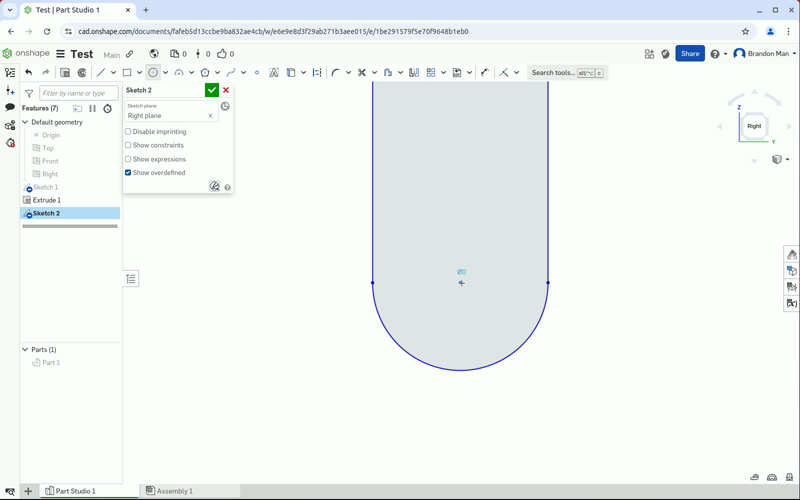
scroll(-6)
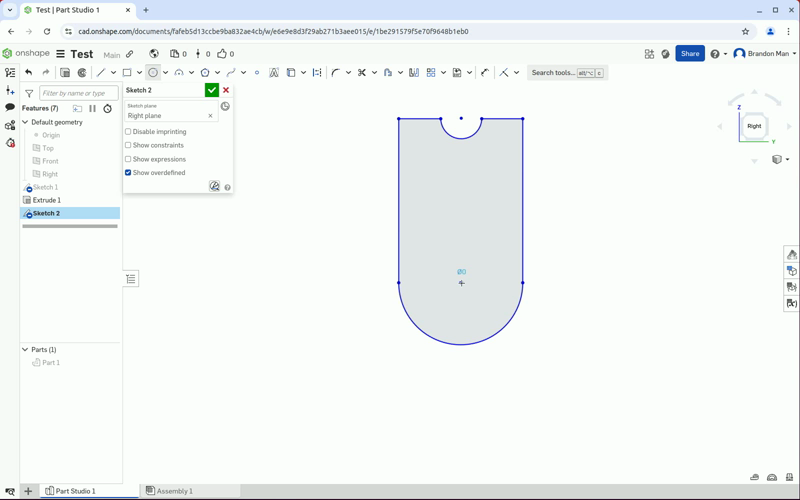
scroll(-6)
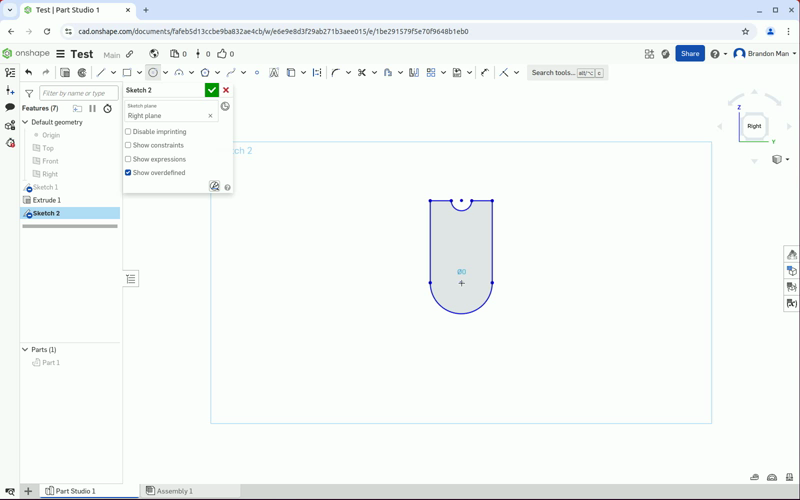
key_up(shift)
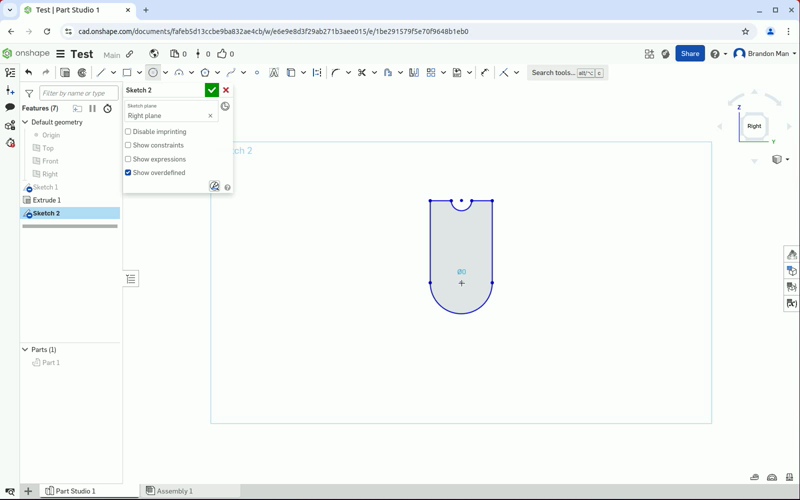
mouse_move(472, 282)
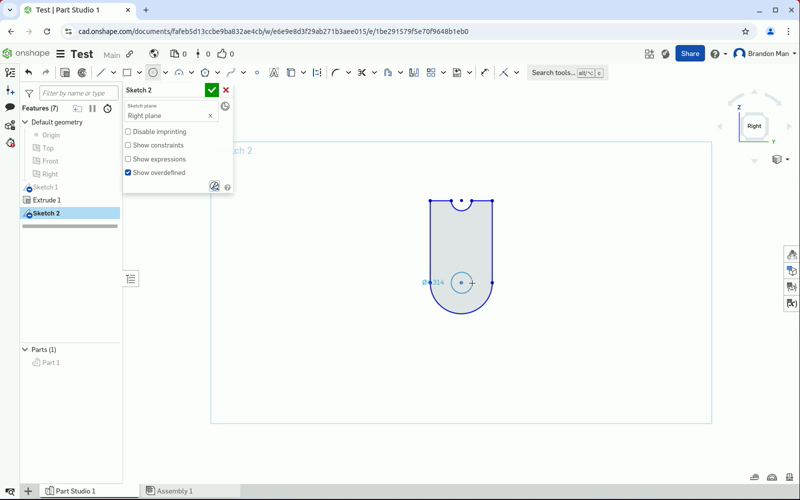
click(472, 282)
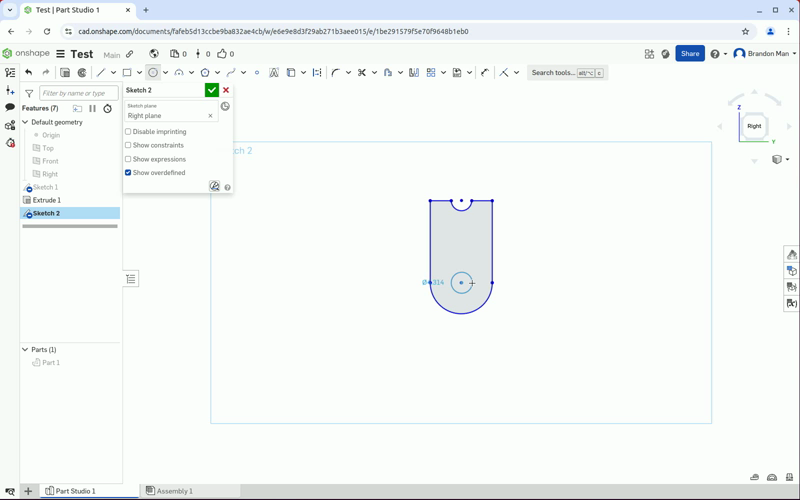
key(esc)
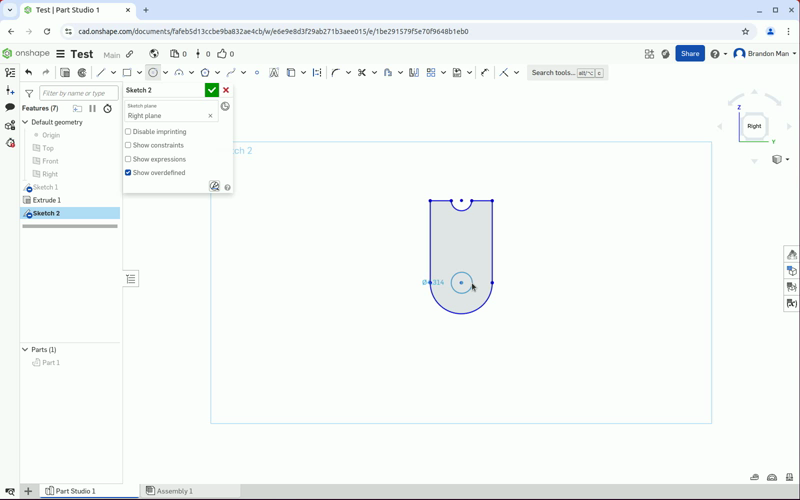
mouse_move(453, 207)
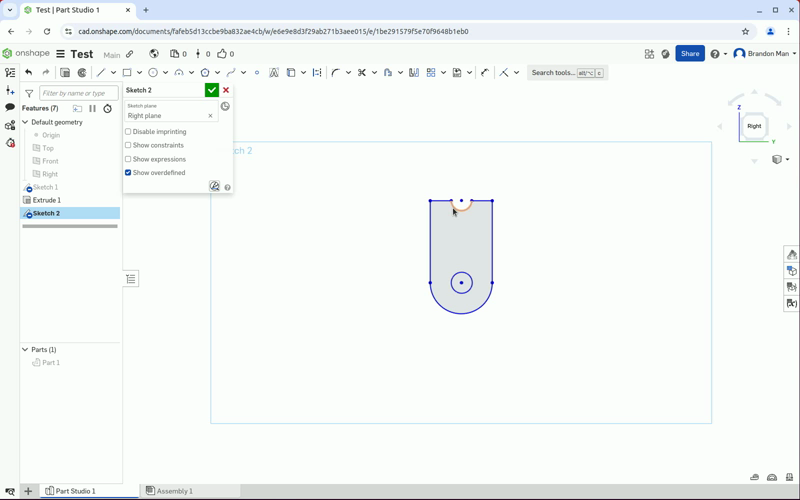
click(453, 207)
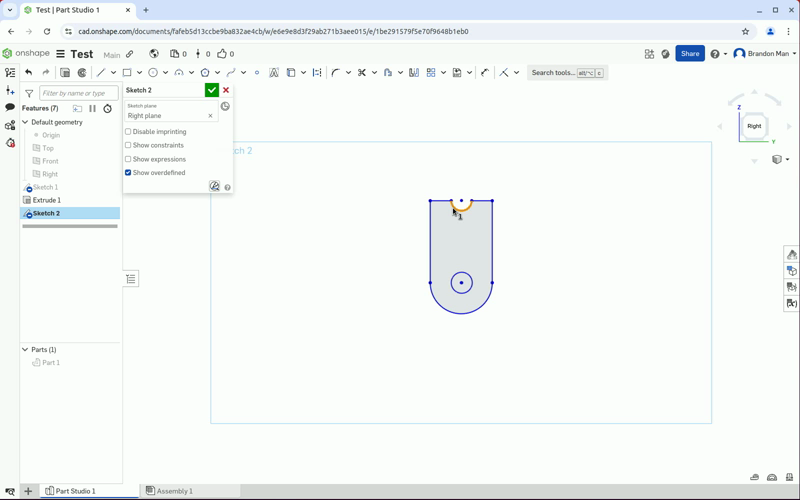
mouse_move(73, 352)
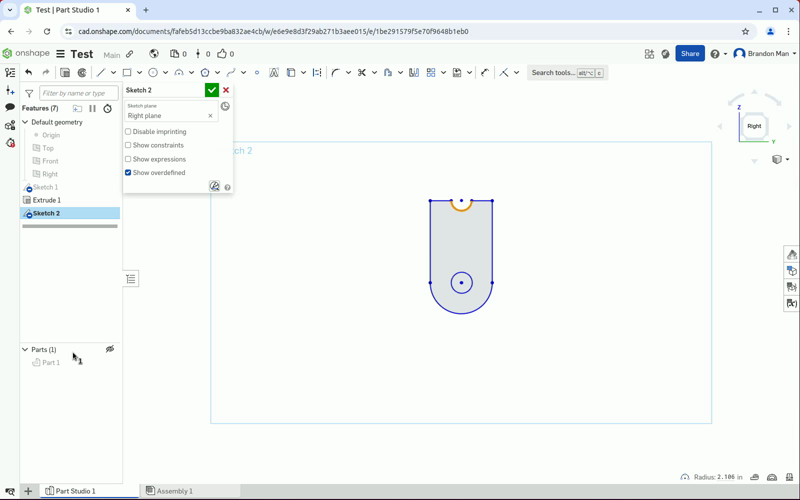
key(shift+y)
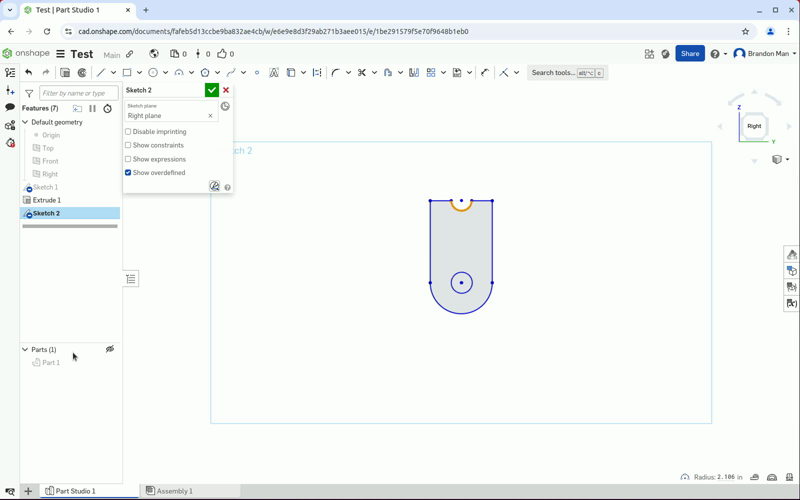
key(shift+e)
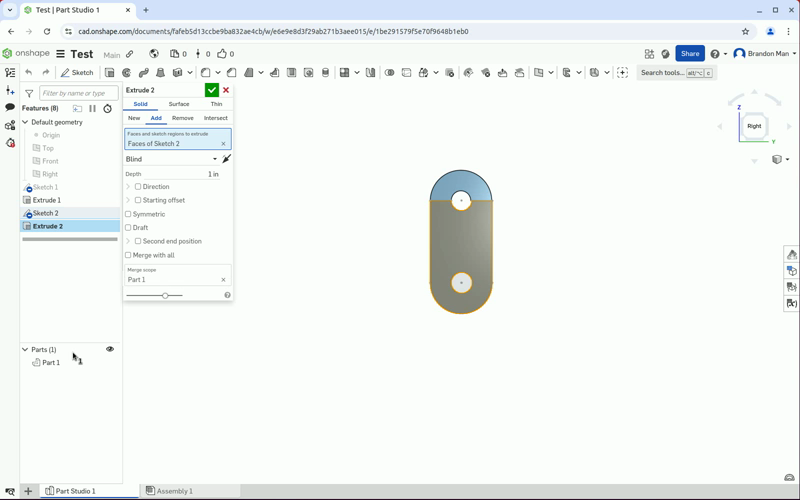
mouse_move(143, 106)
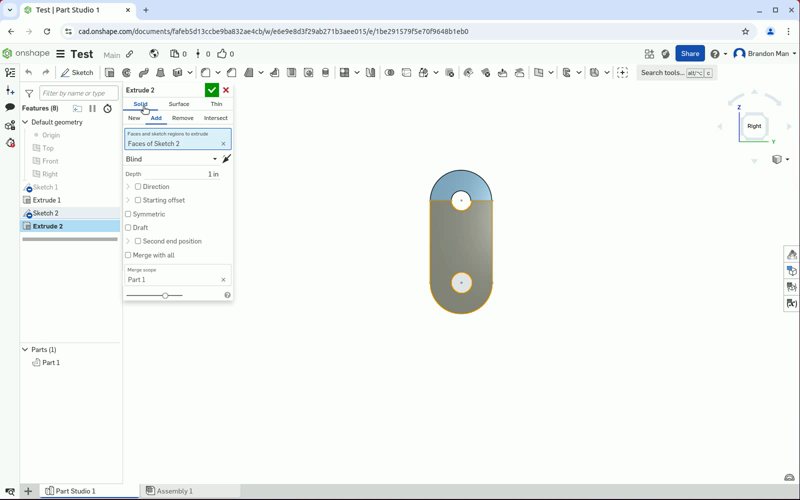
click(143, 106)
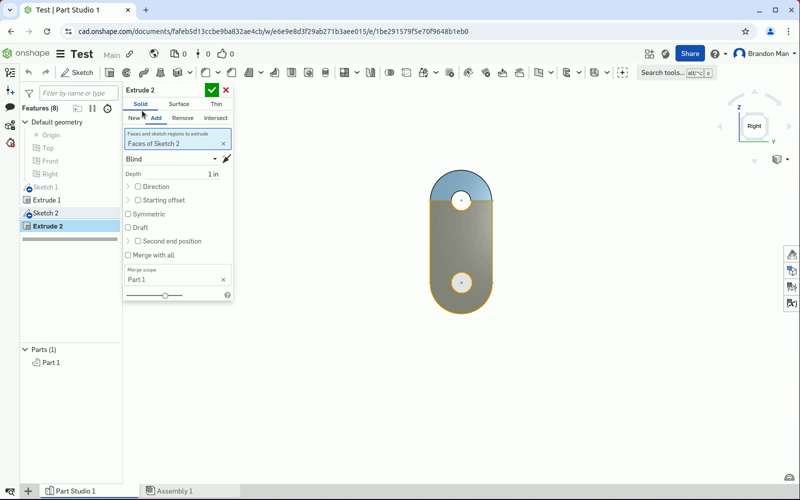
mouse_move(137, 120)
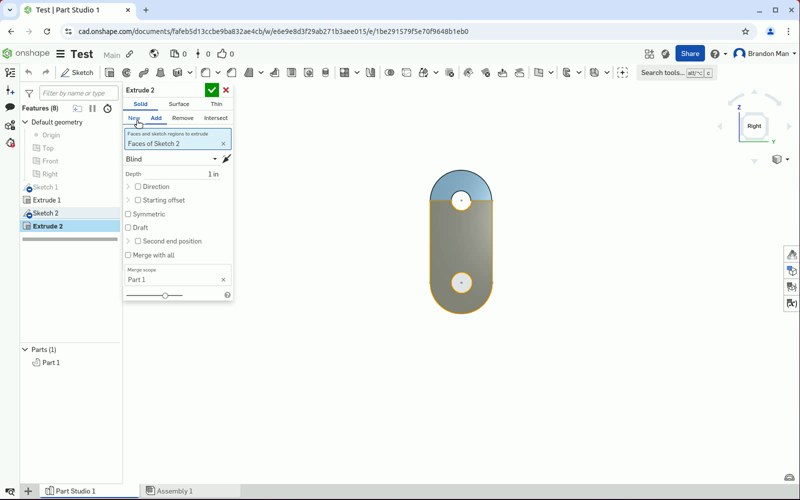
click(137, 120)
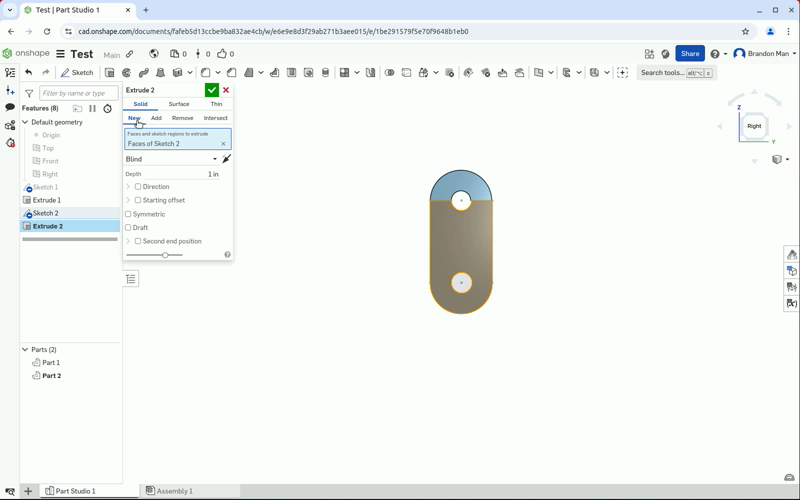
key(tab, 4)
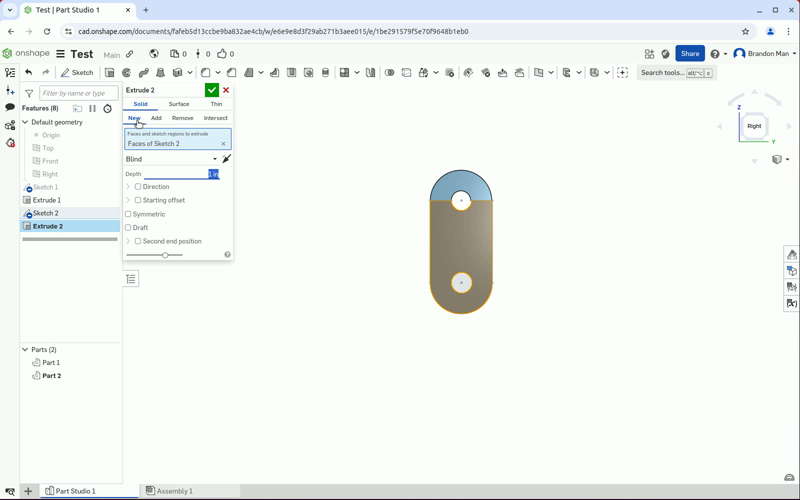
text(4.092)
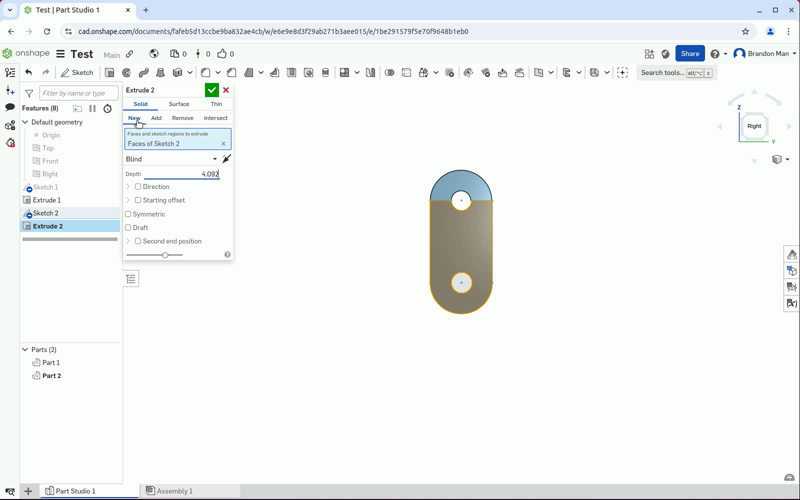
key(enter)
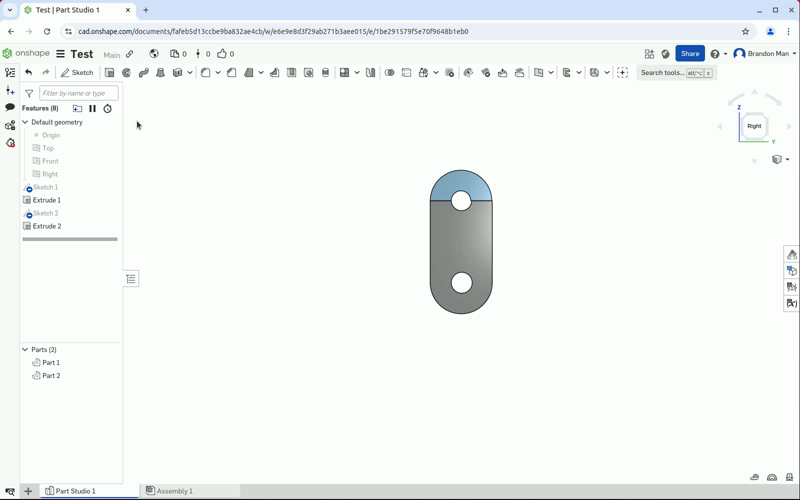
key(shift+h)
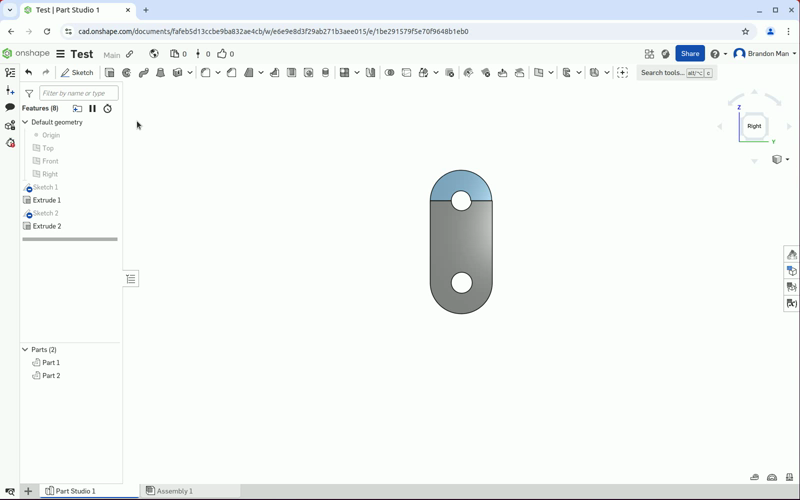
key(shift+h)
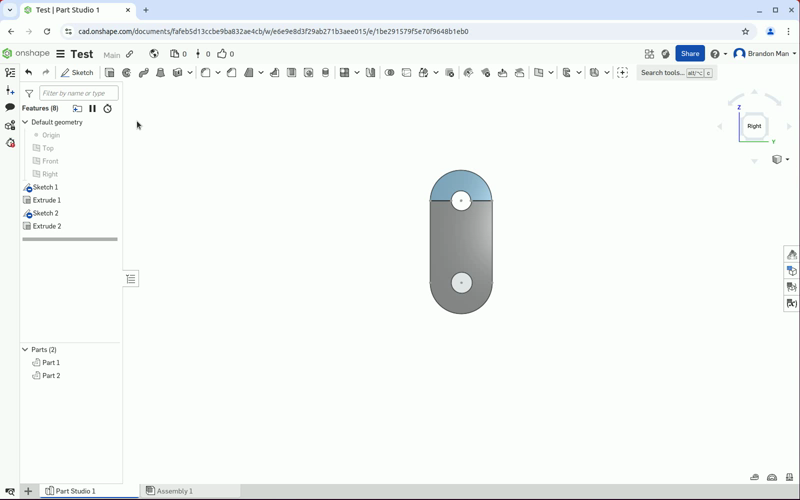
key(shift+7)
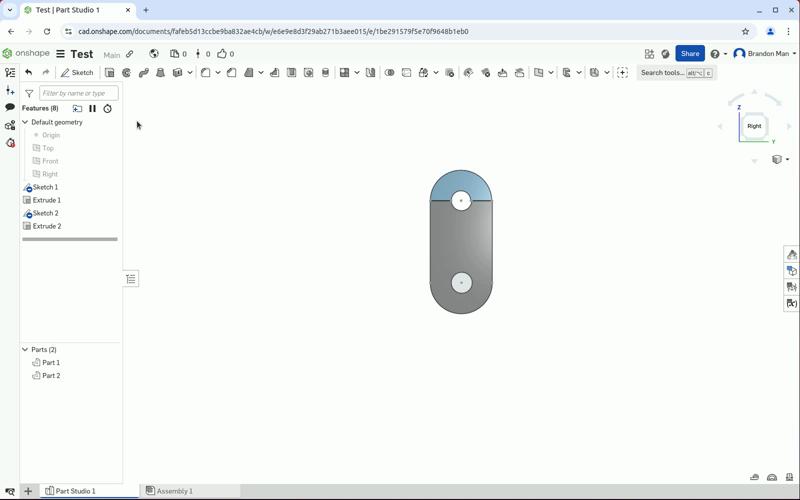
key(right, 2)
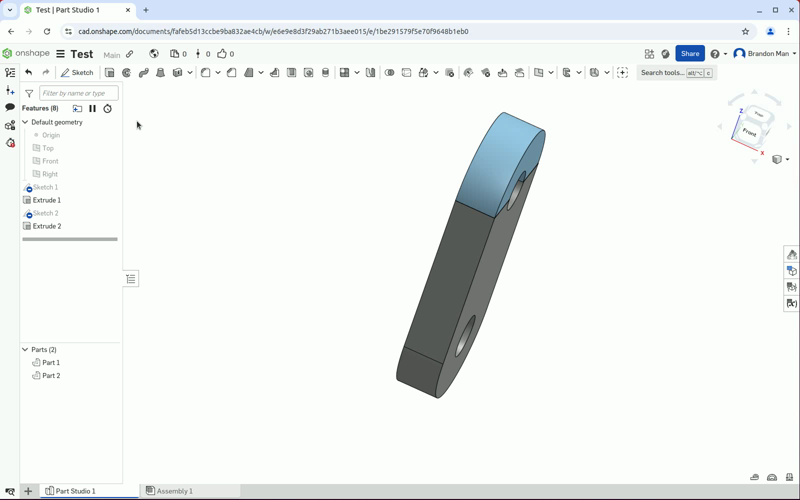
key(down, 2)
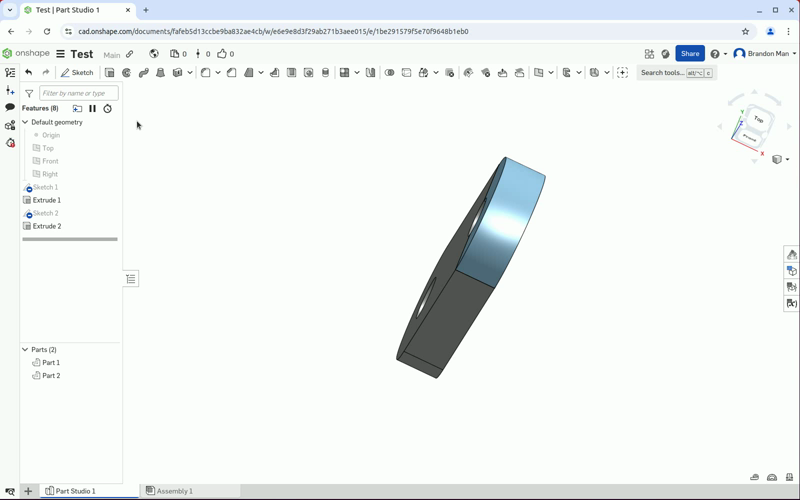
key(up, 2)
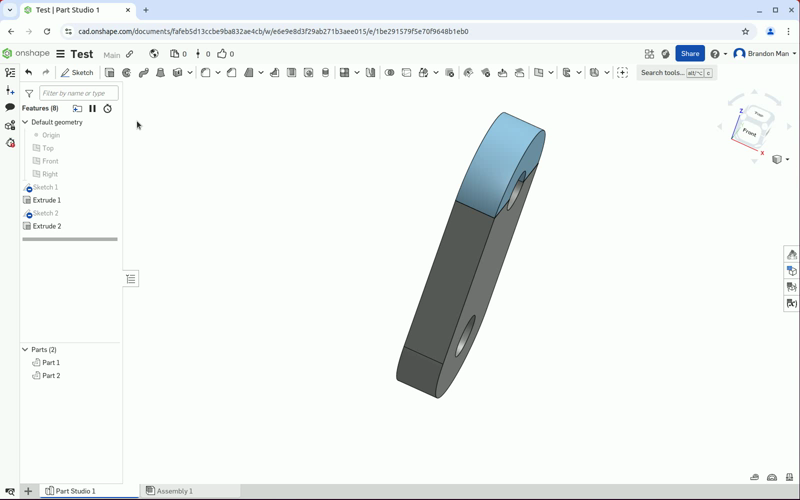
key(left, 2)
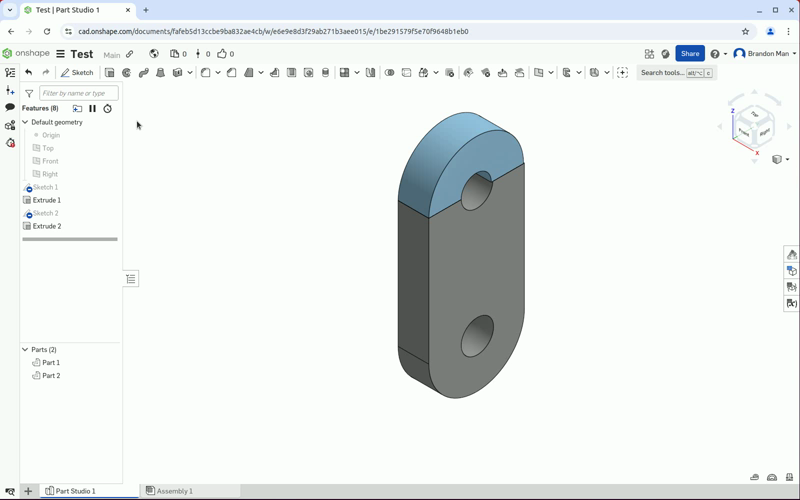
mouse_move(73, 189)
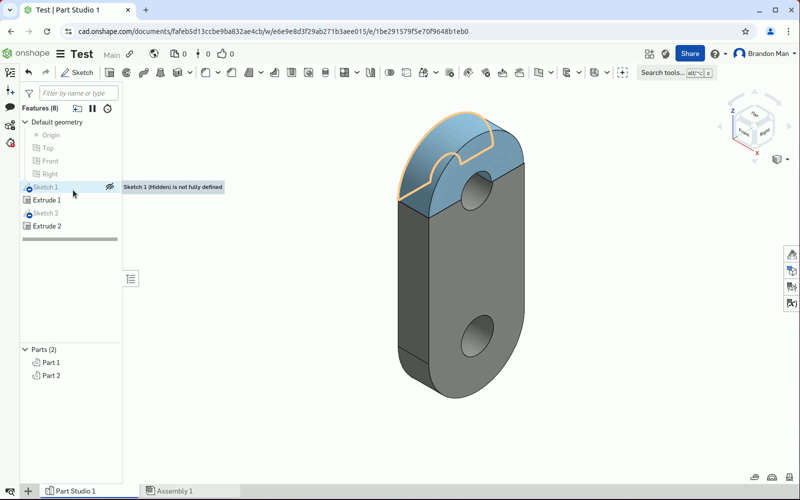
click(73, 189)